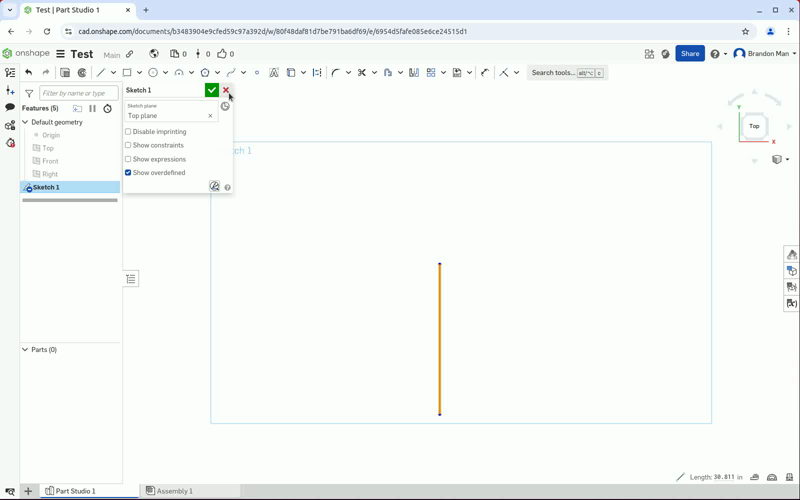
key(shift+h)
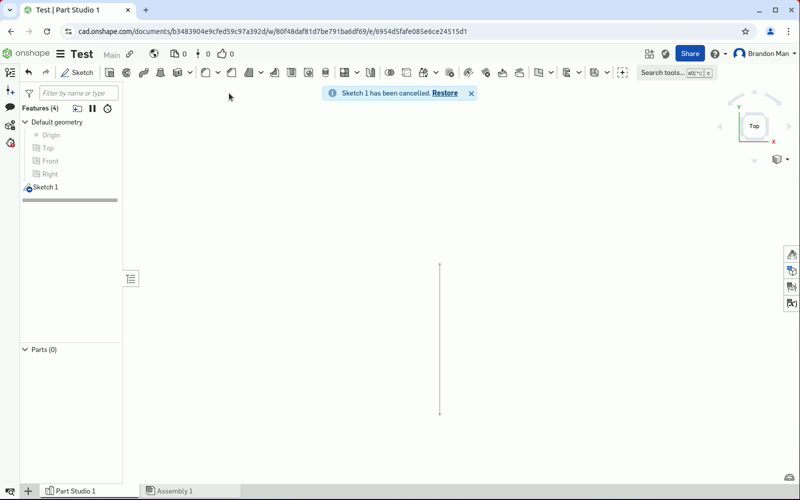
mouse_move(73, 352)
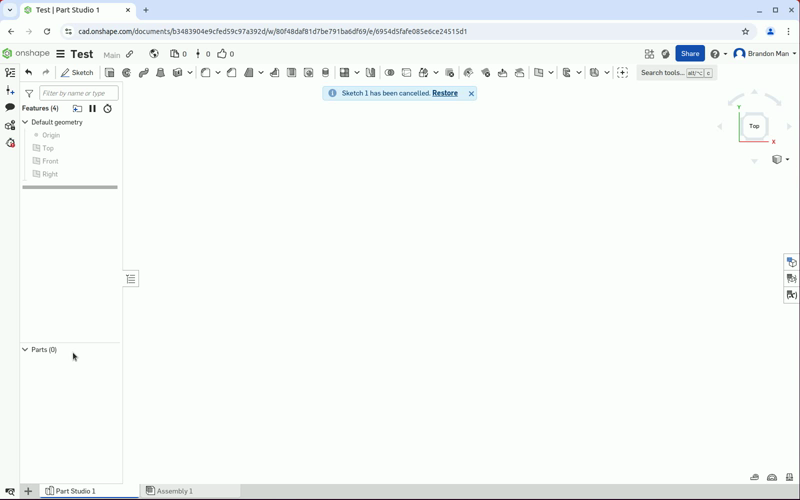
key(y)
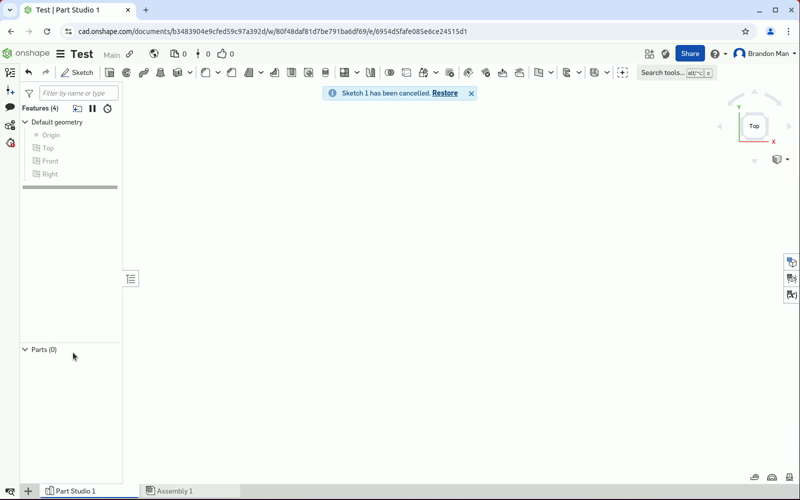
key(shift+p)
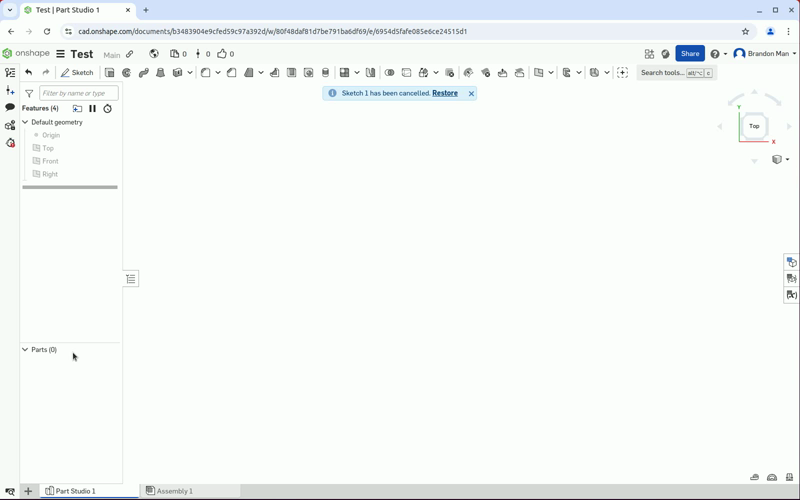
key(space)
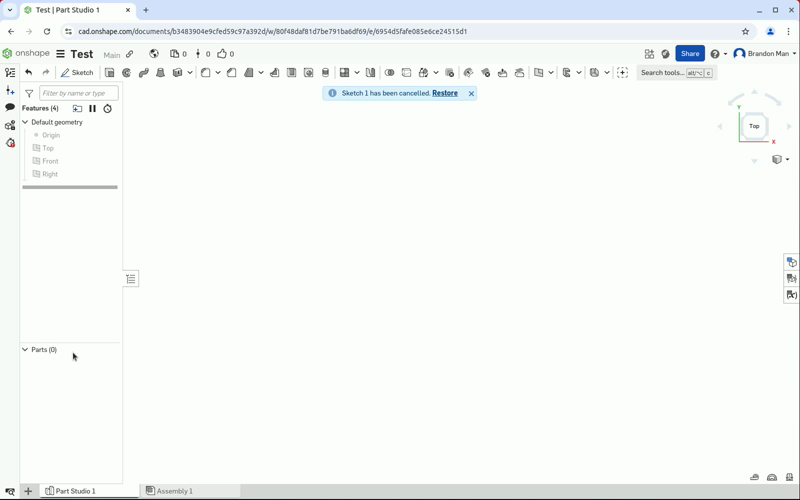
key_down(shift)
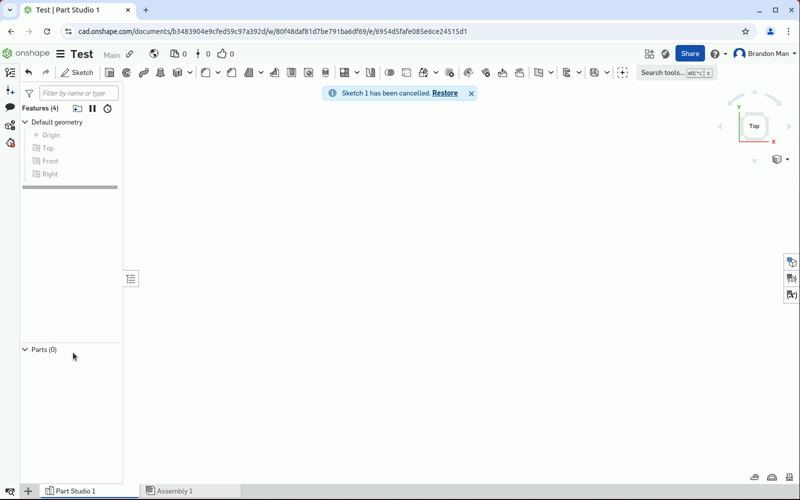
key(up)
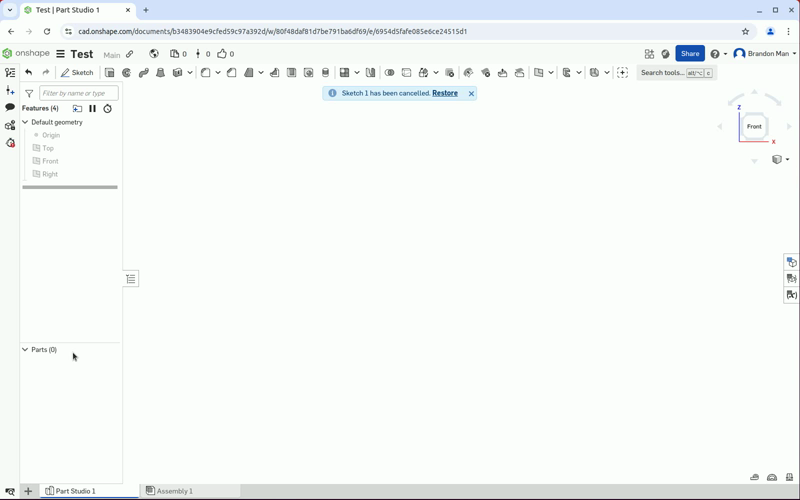
key_up(shift)
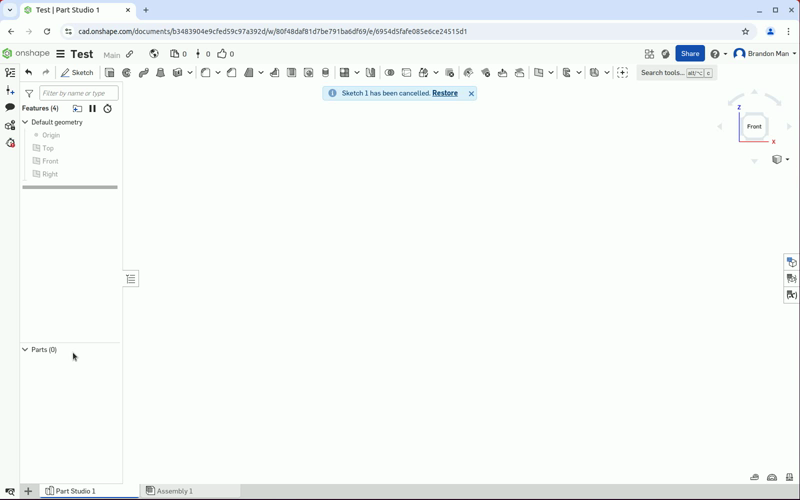
mouse_move(73, 352)
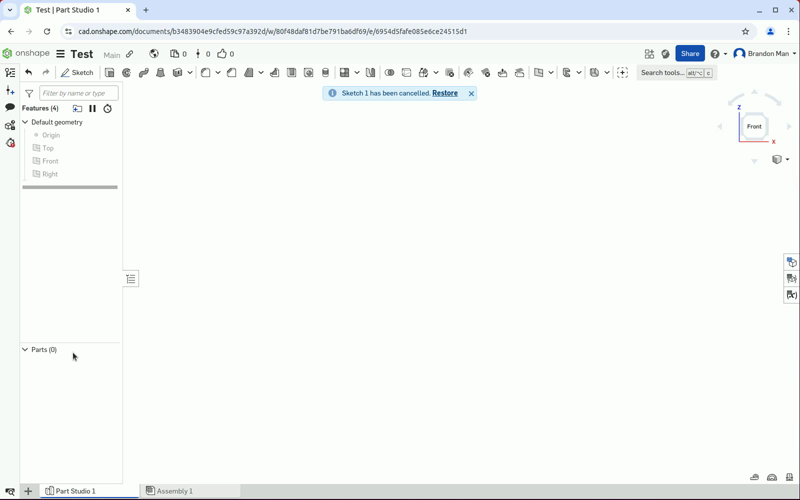
key(shift+y)
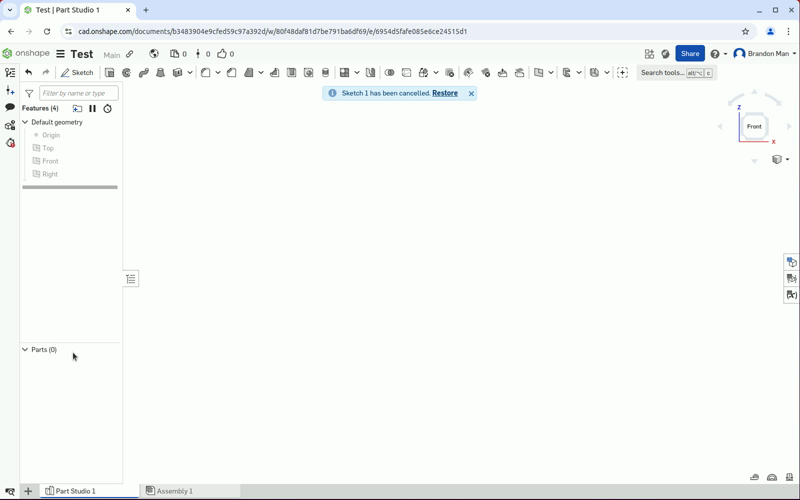
key(shift+s)
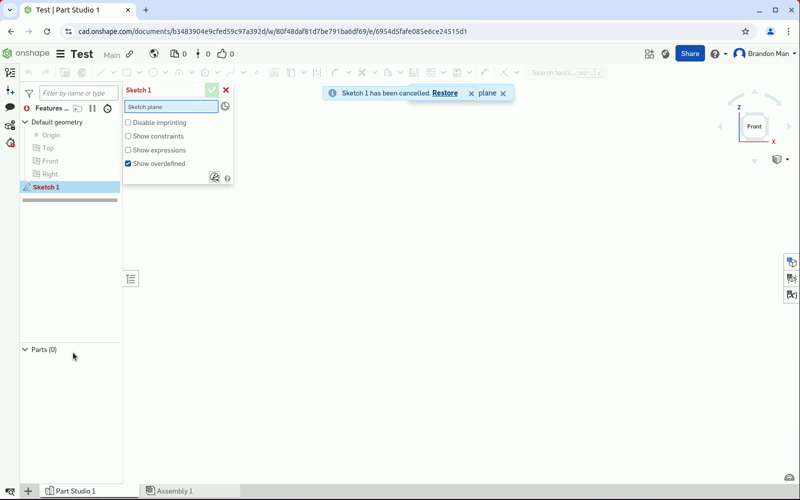
mouse_move(73, 163)
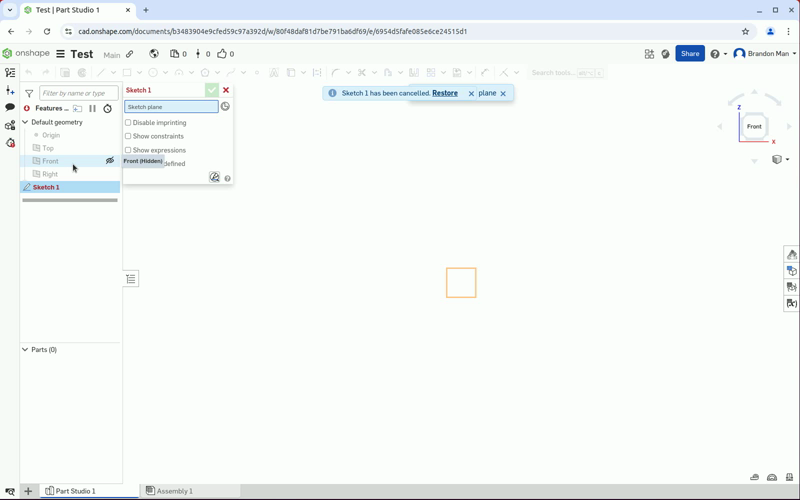
click(73, 163)
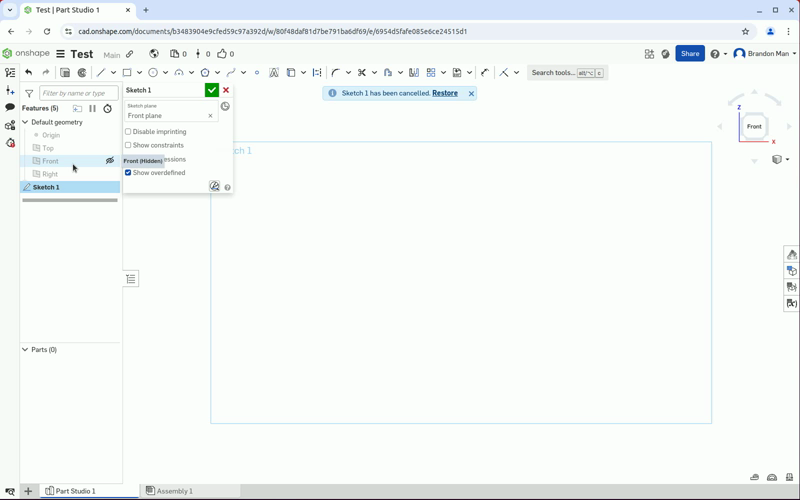
mouse_move(73, 352)
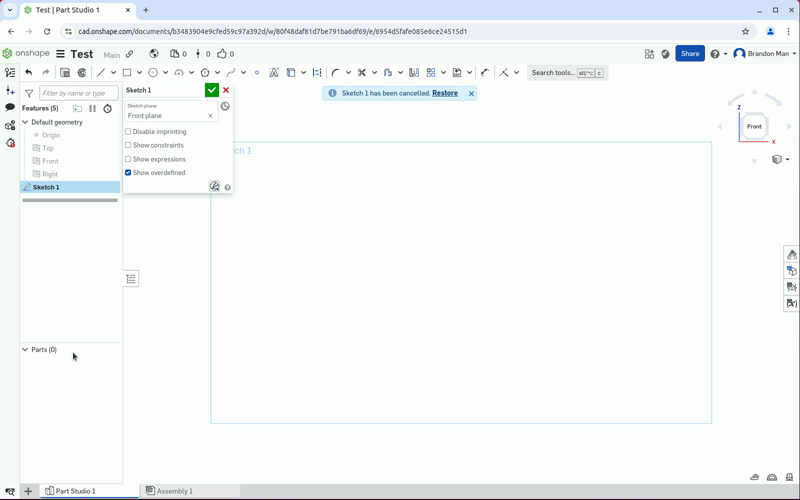
key(y)
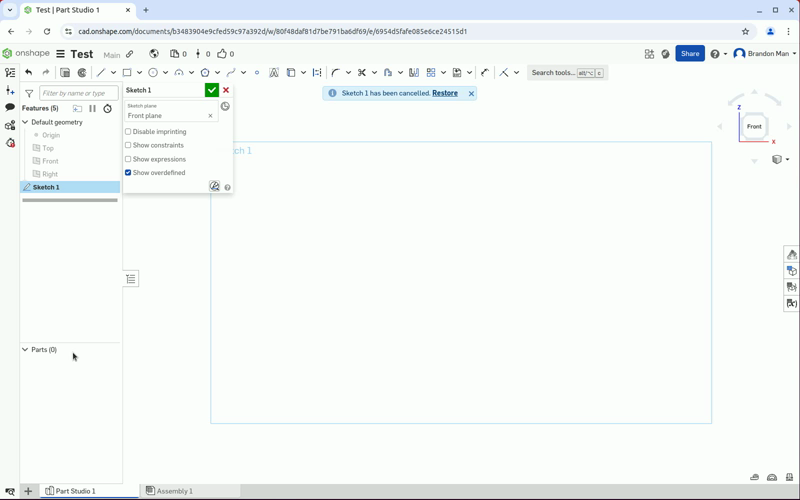
key(c)
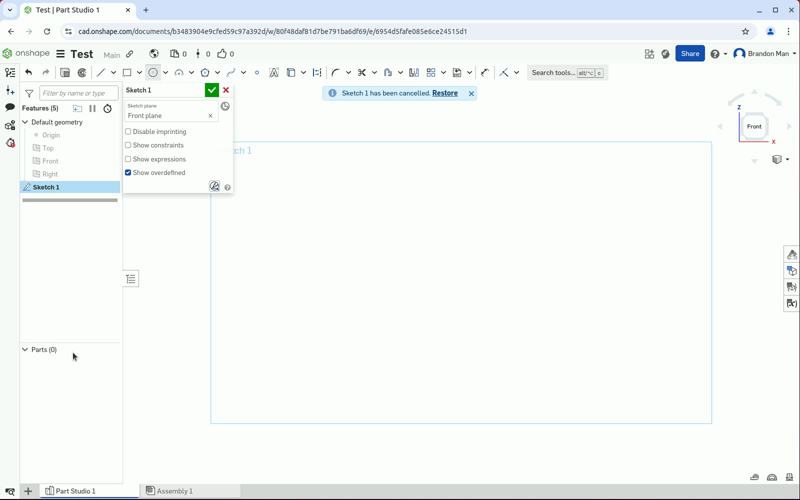
key_down(shift)
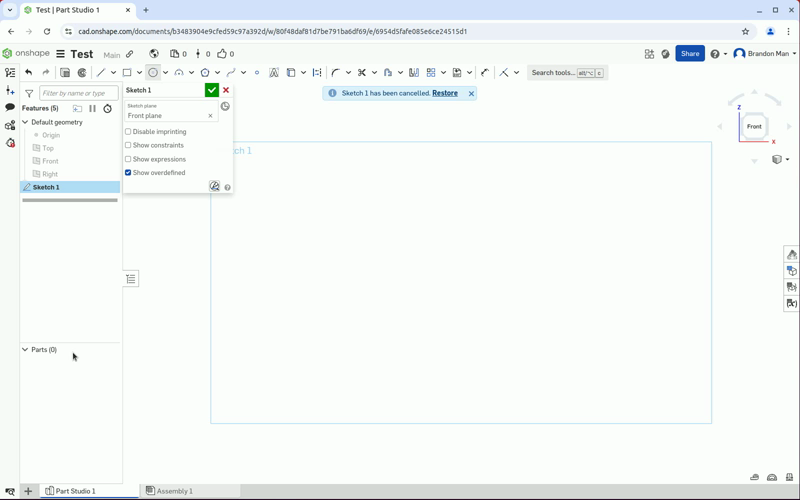
mouse_move(386, 282)
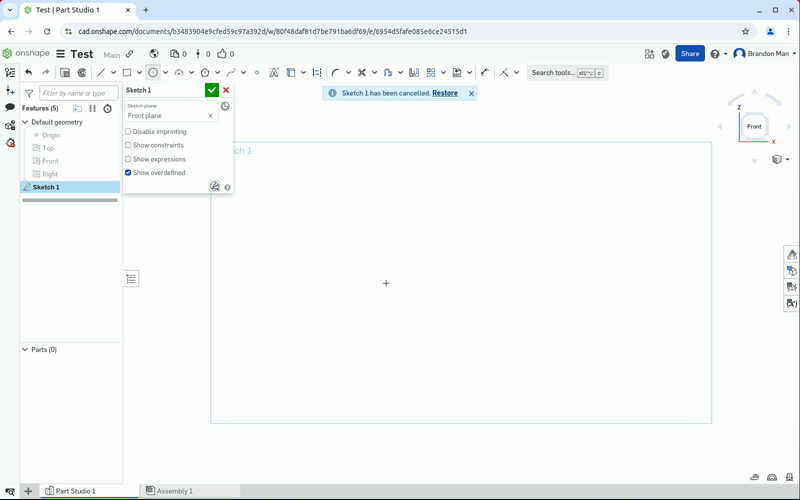
click(386, 282)
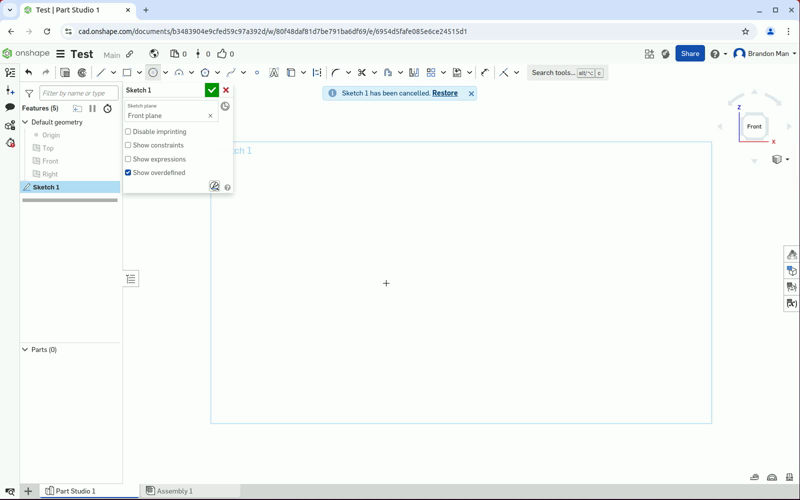
key_up(shift)
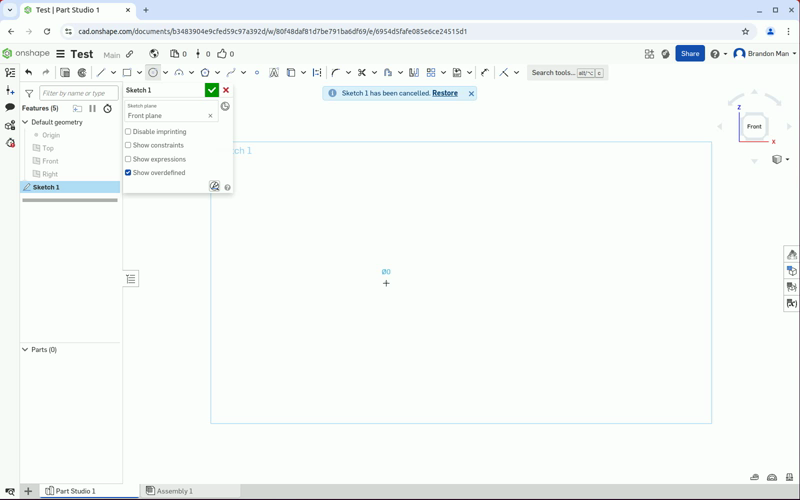
mouse_move(401, 282)
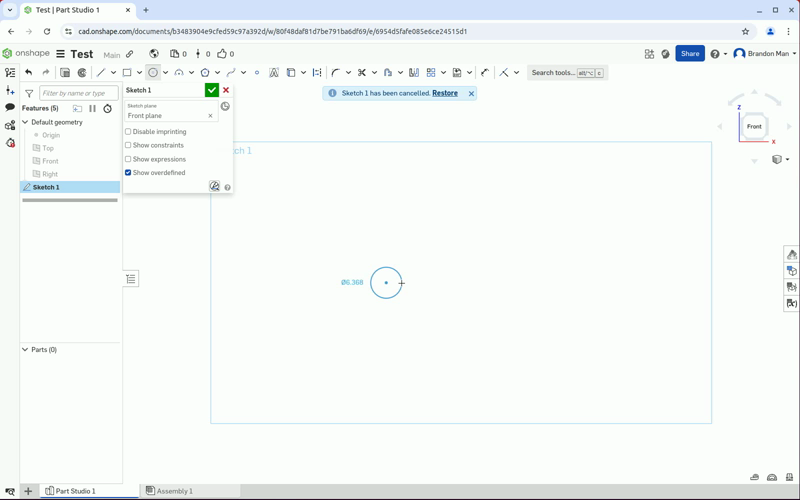
click(401, 282)
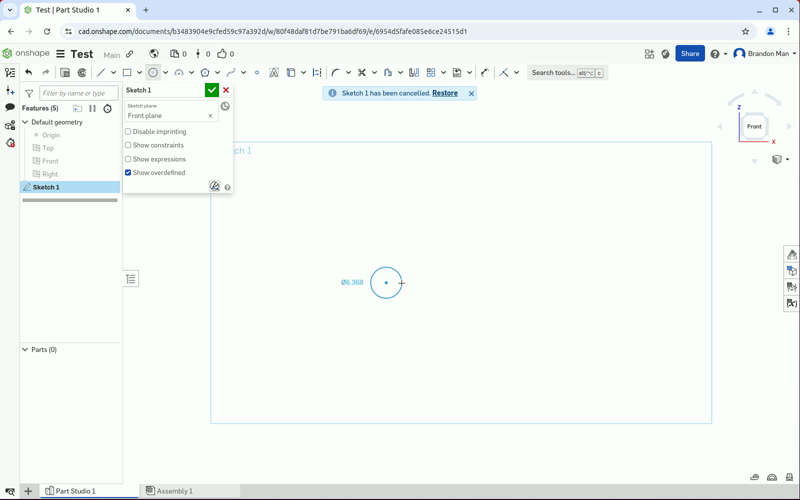
key(esc)
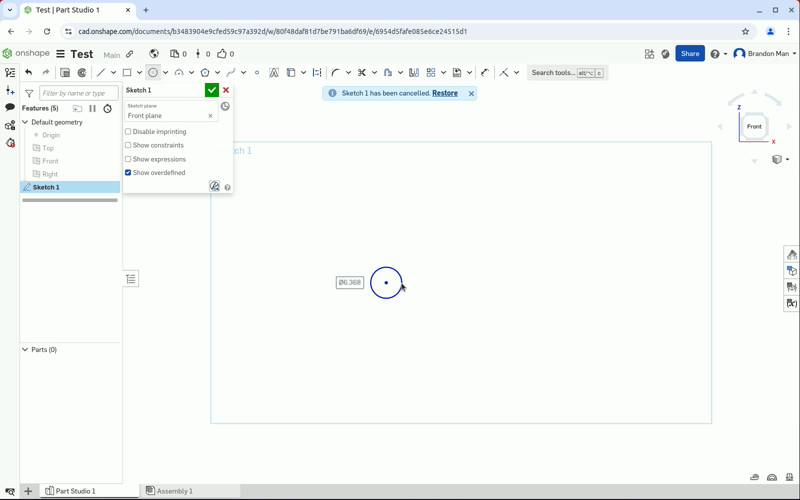
mouse_move(397, 279)
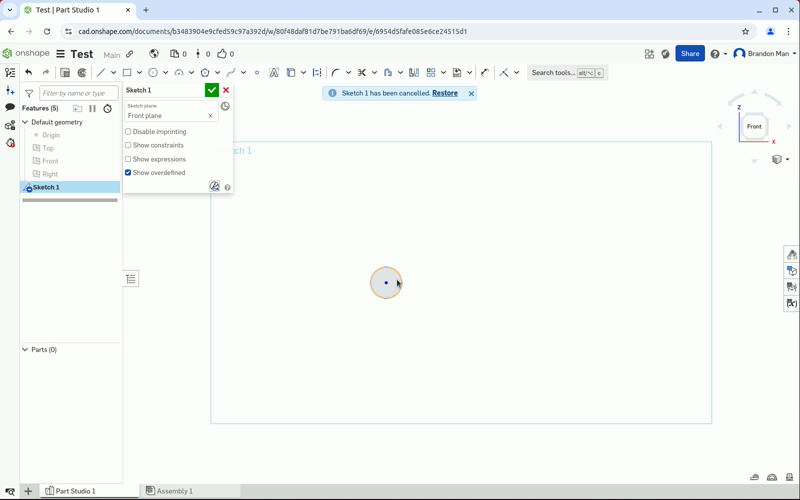
scroll(6)
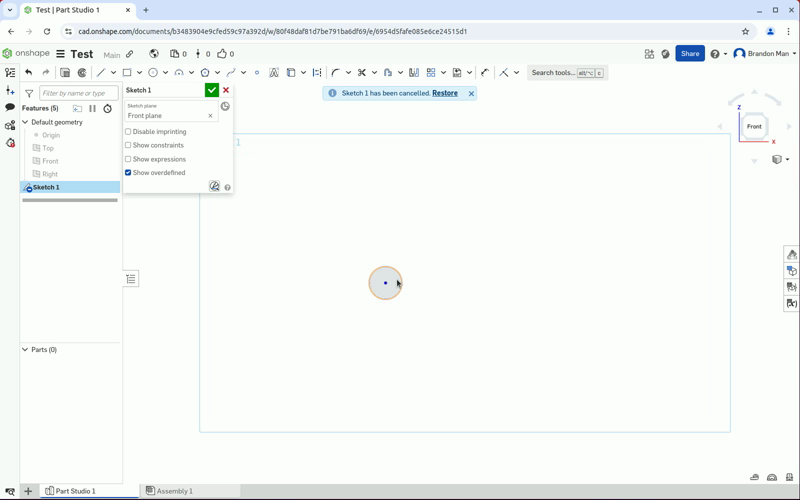
scroll(6)
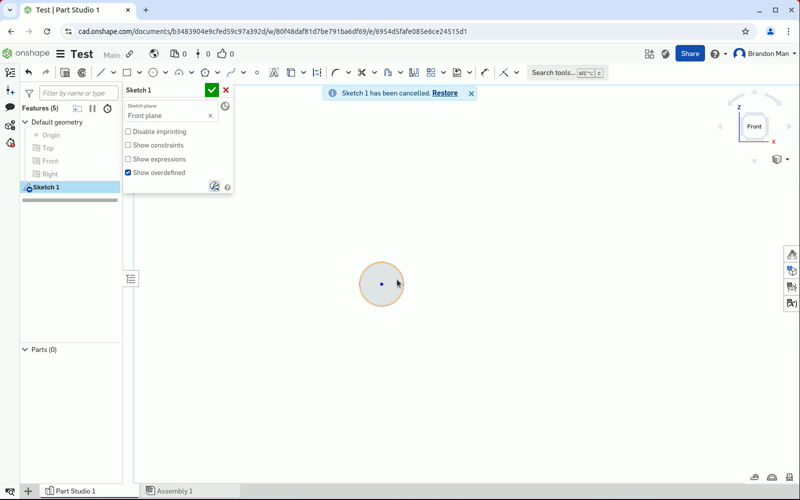
scroll(6)
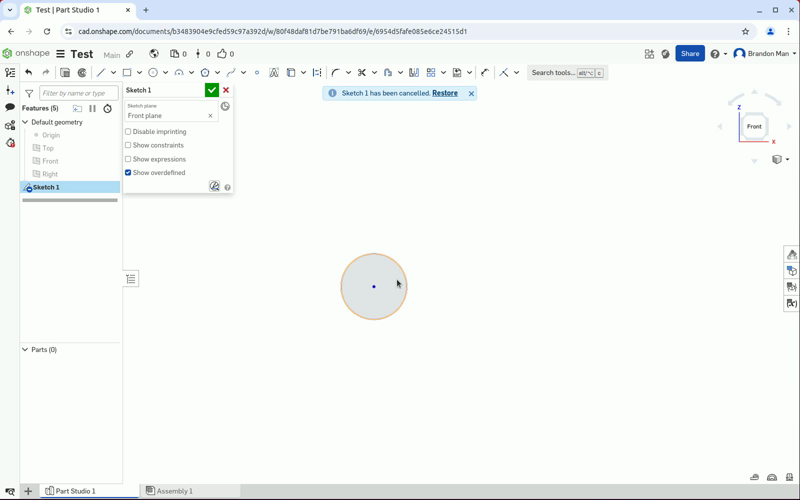
scroll(6)
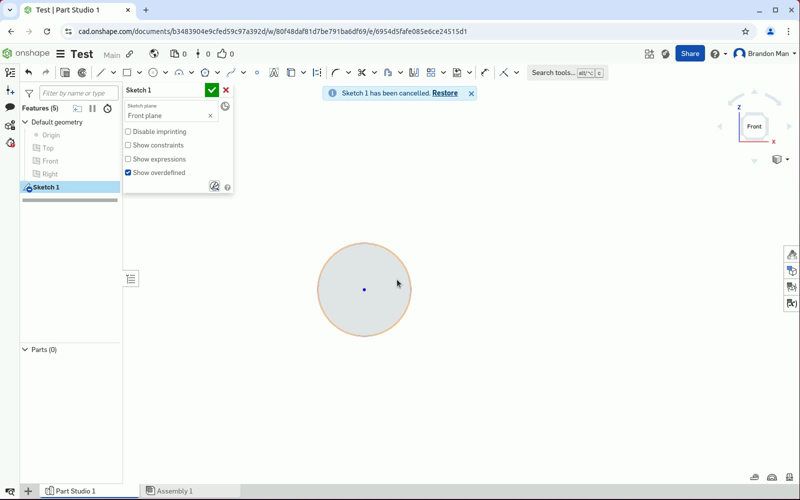
scroll(6)
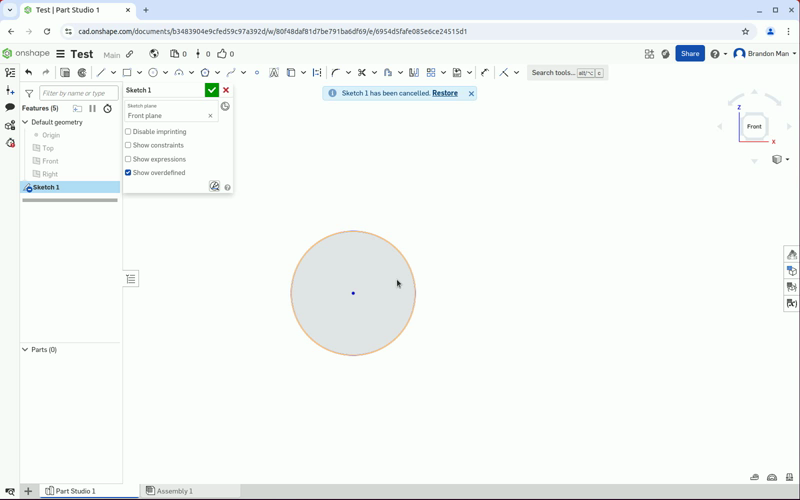
scroll(6)
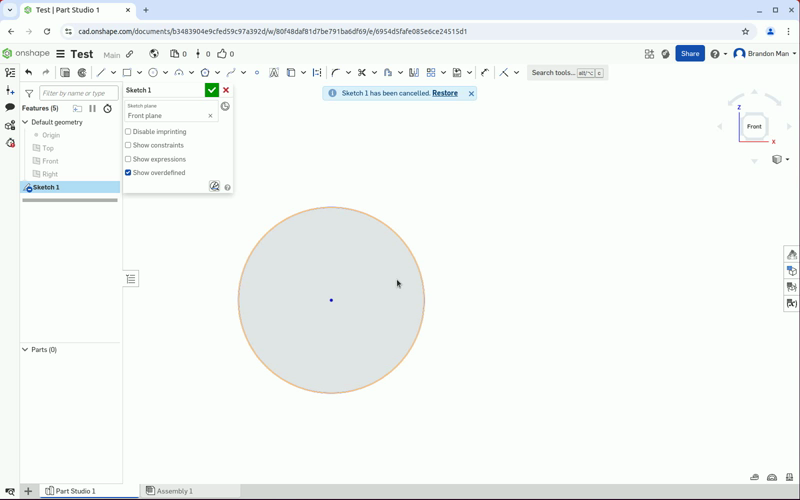
scroll(6)
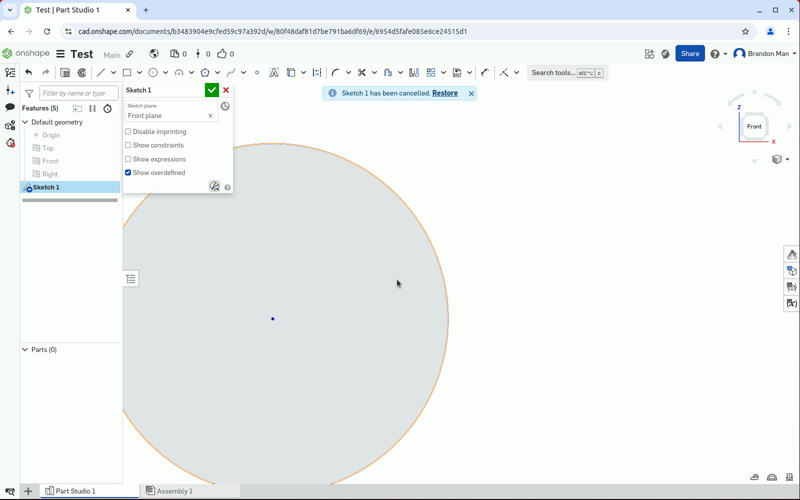
click(397, 279)
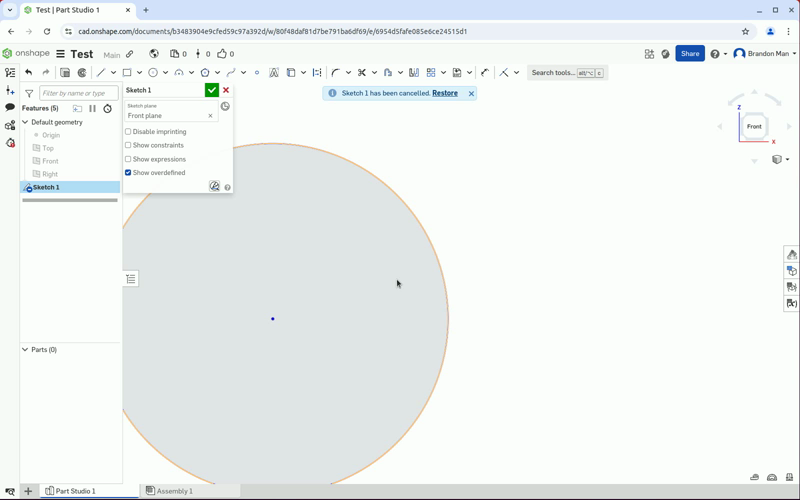
scroll(-6)
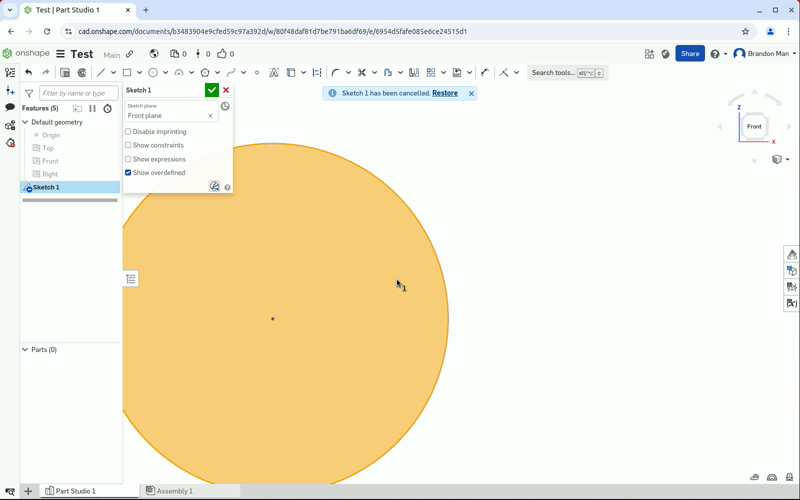
scroll(-6)
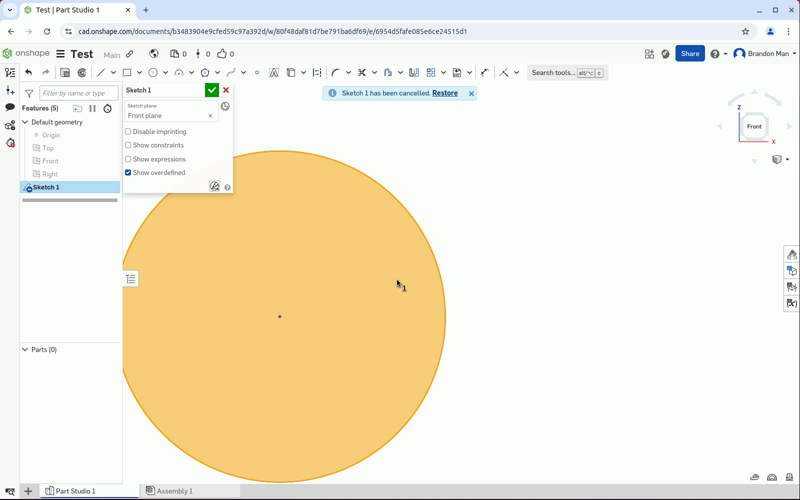
scroll(-6)
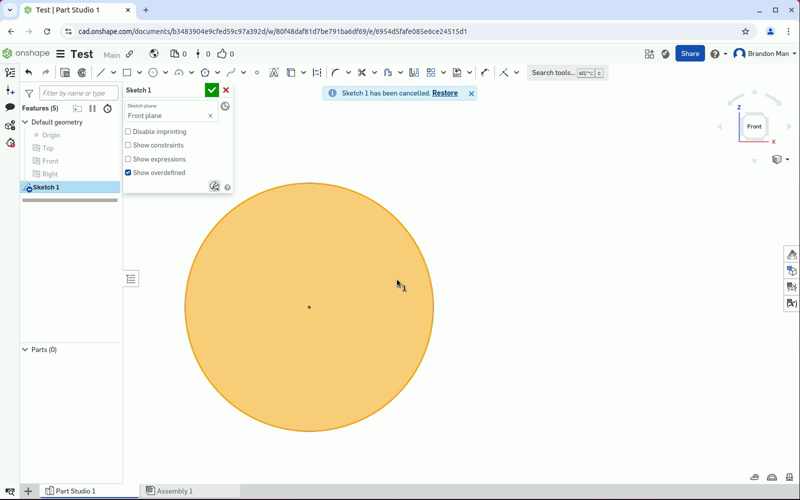
scroll(-6)
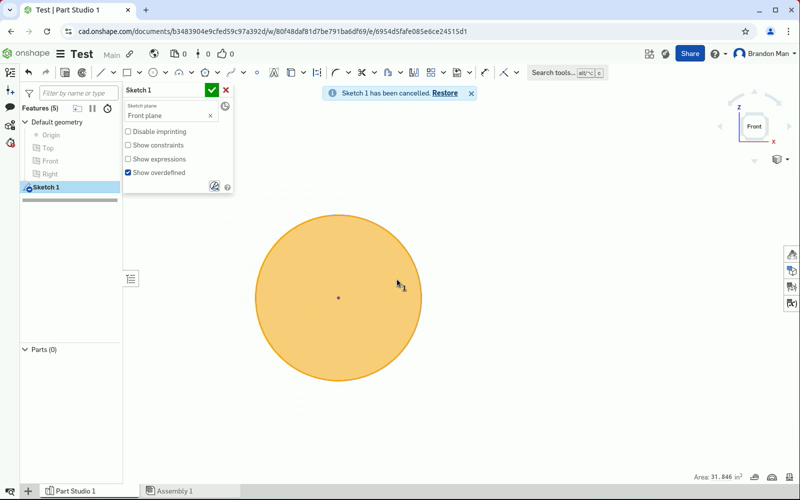
scroll(-6)
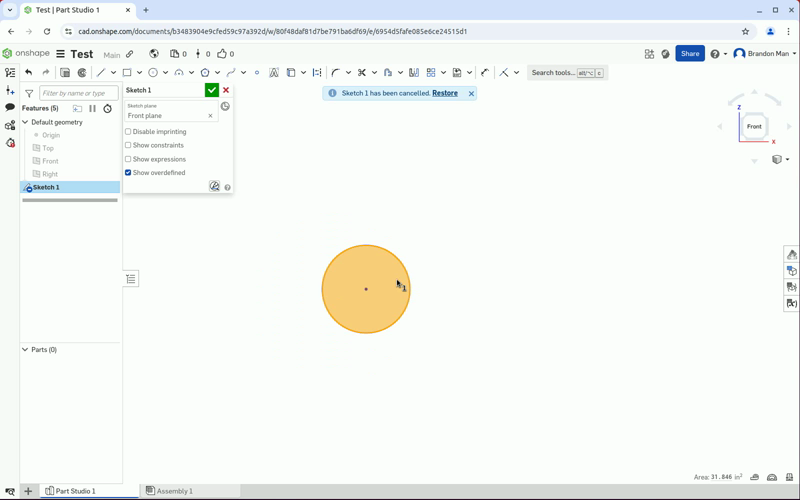
scroll(-6)
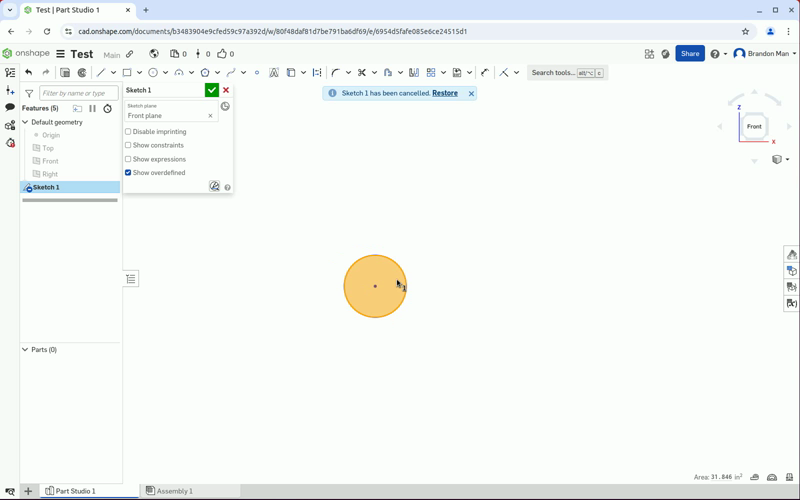
scroll(-6)
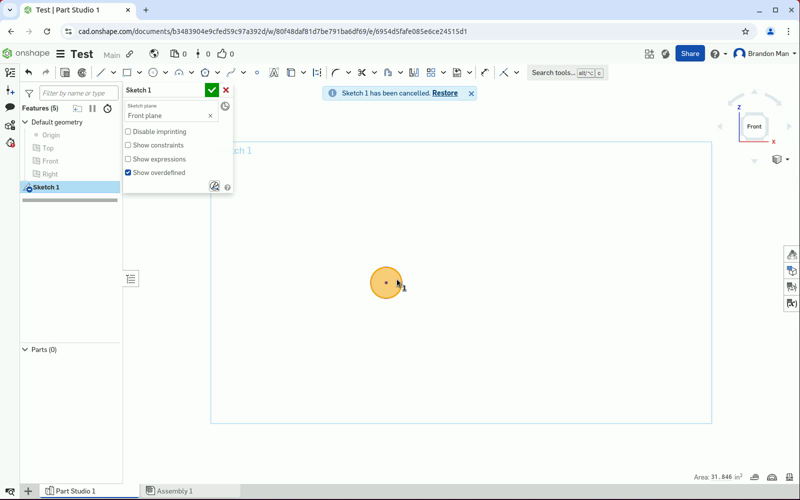
mouse_move(73, 352)
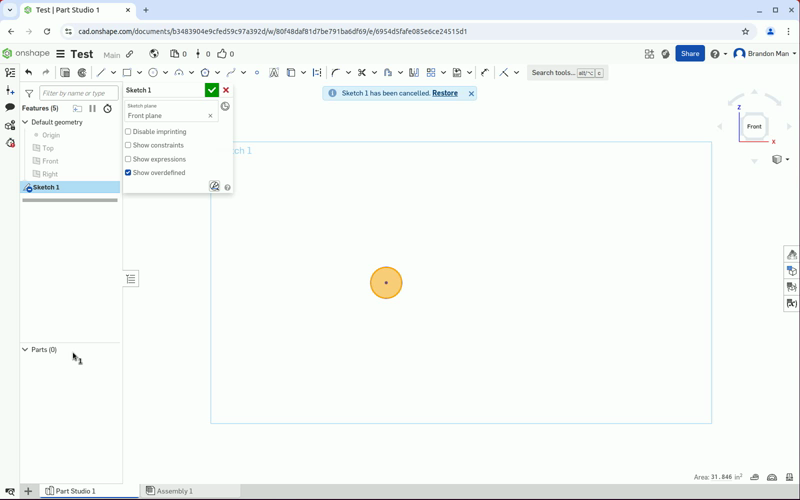
key(shift+y)
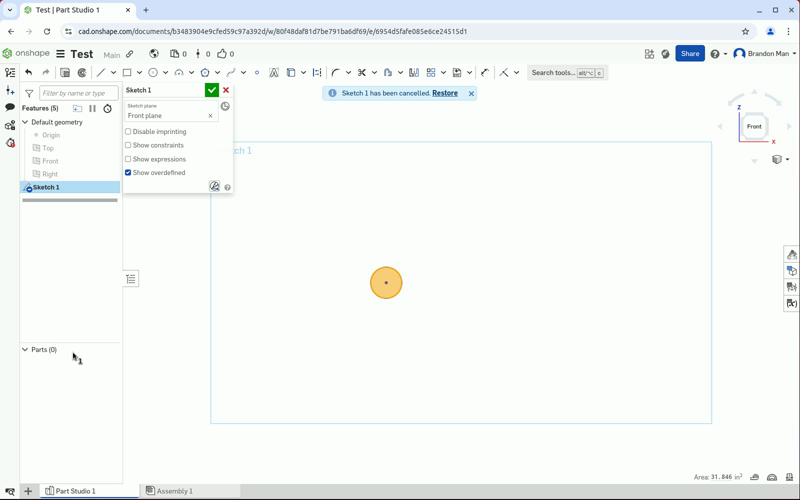
key(shift+e)
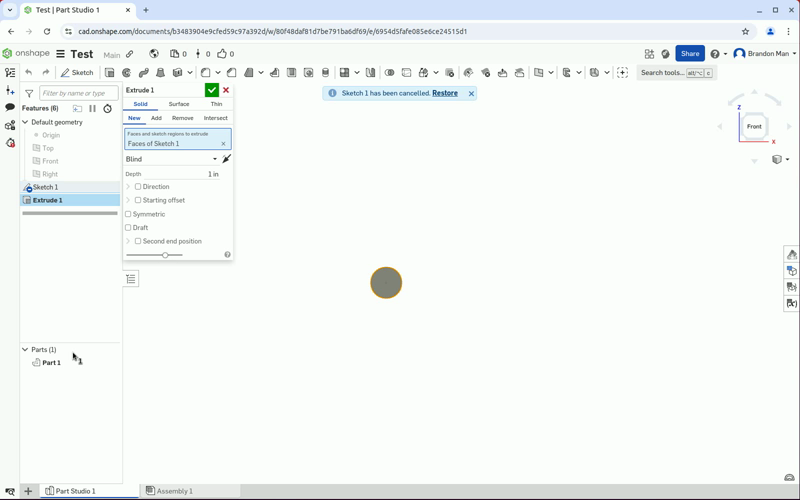
mouse_move(143, 106)
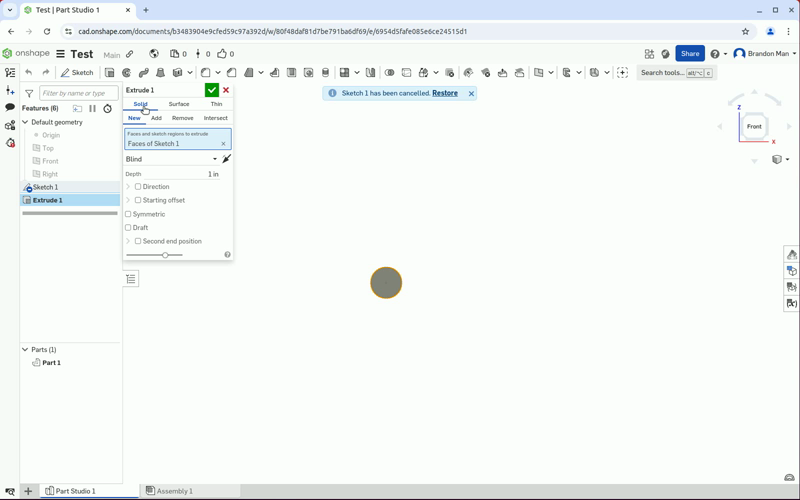
click(143, 106)
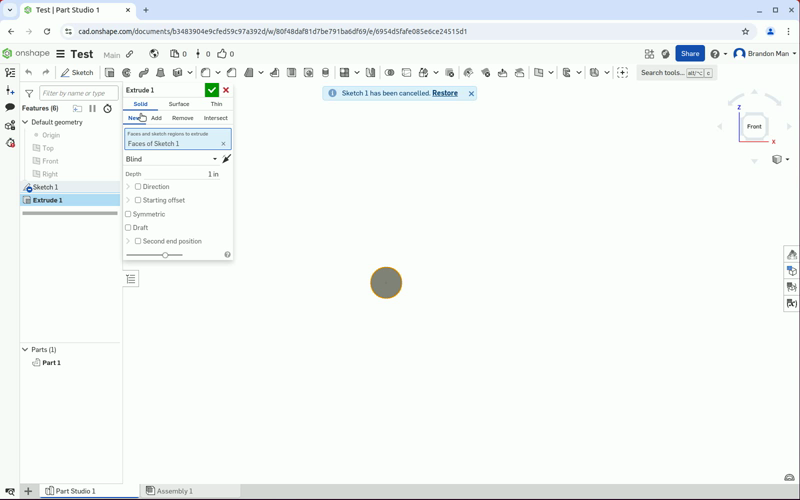
mouse_move(137, 120)
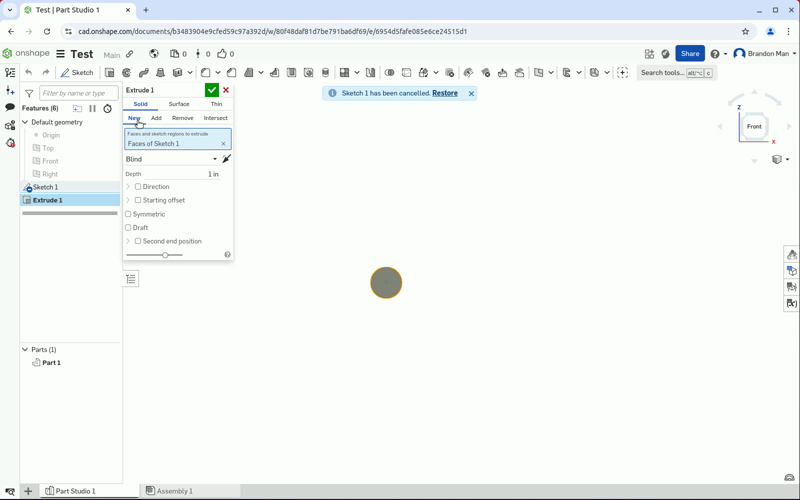
click(137, 120)
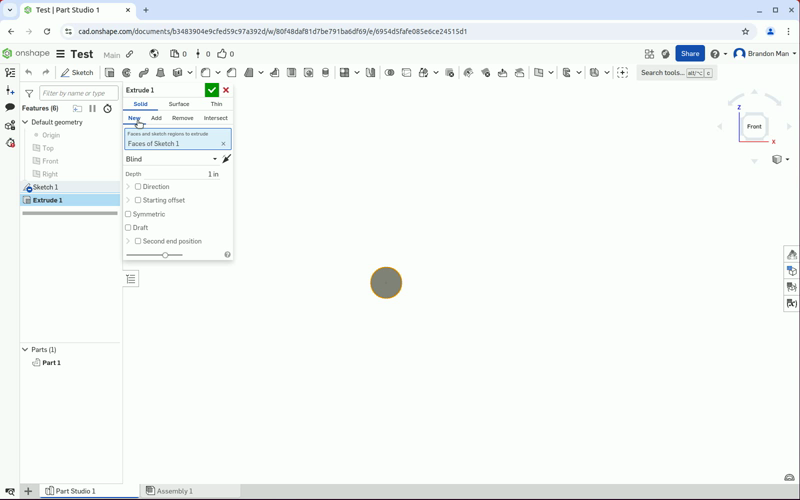
key(tab, 4)
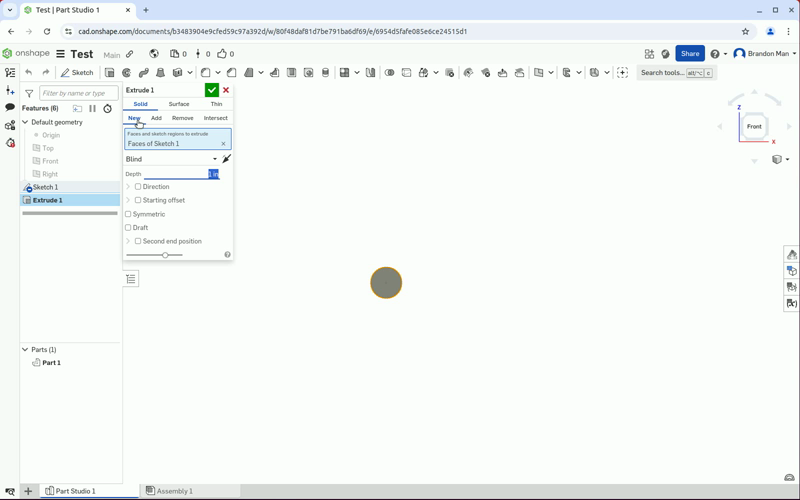
text(7.703)
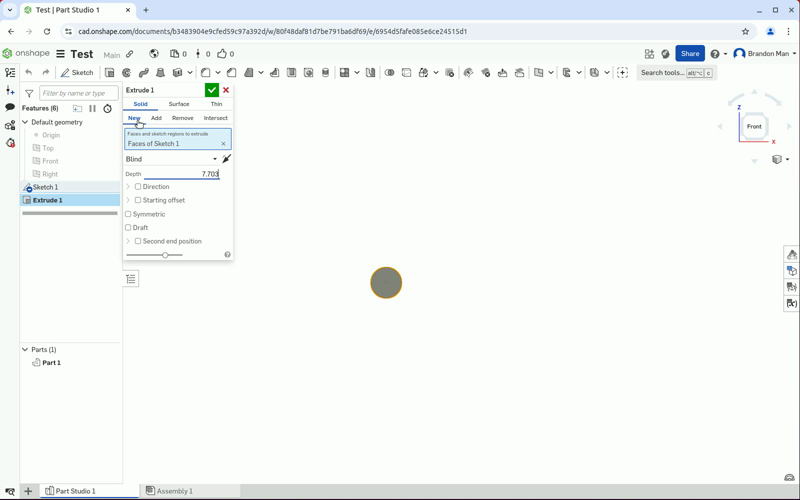
key(enter)
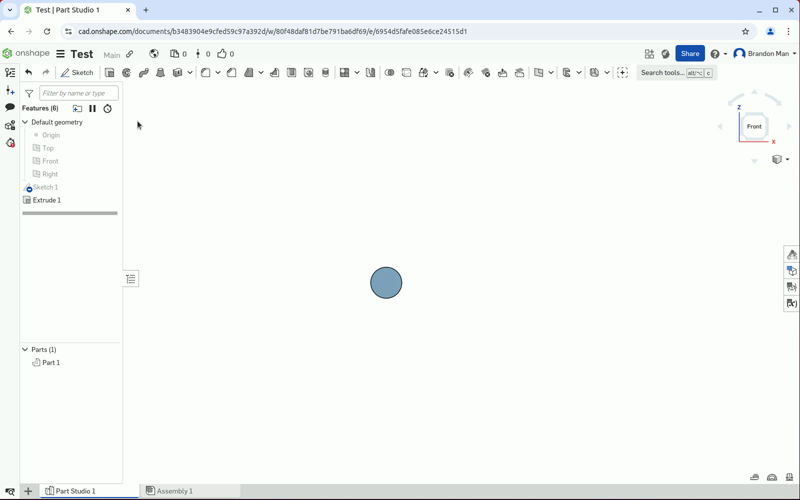
key(shift+h)
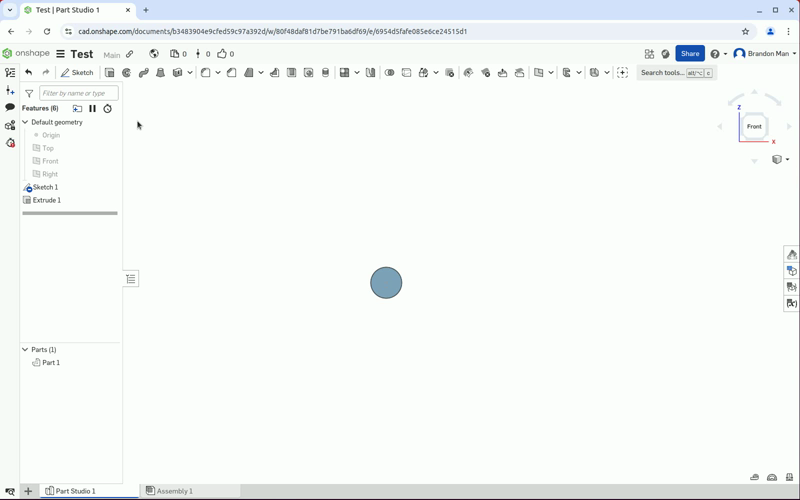
key(shift+h)
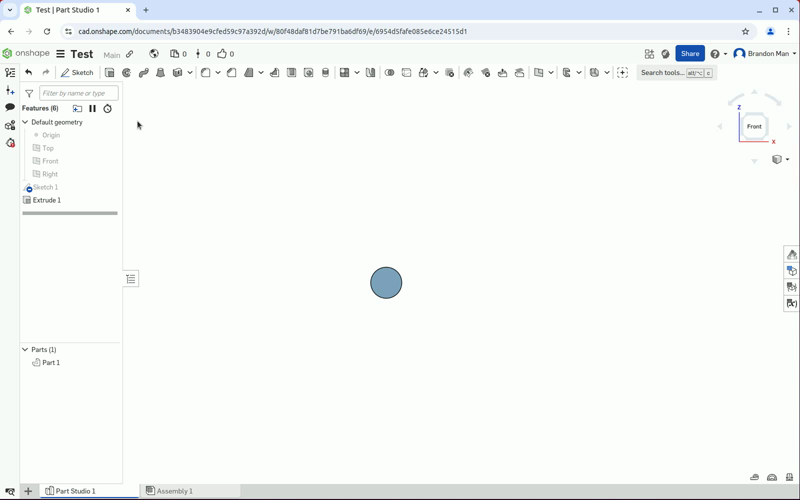
mouse_move(73, 189)
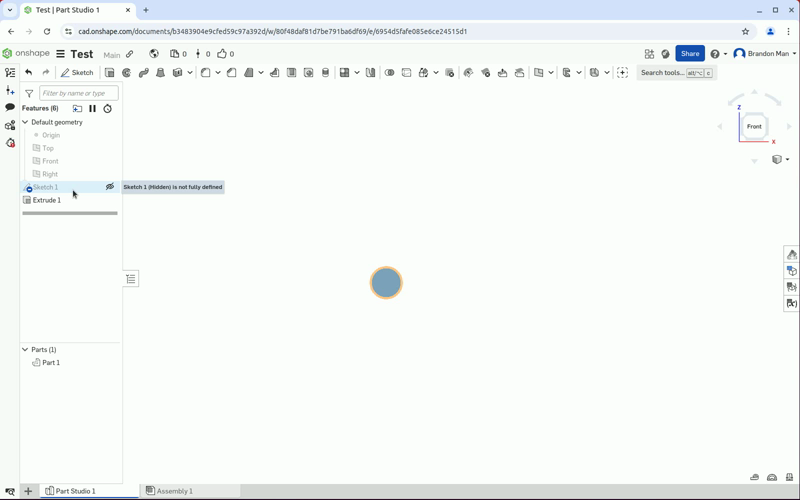
click(73, 189)
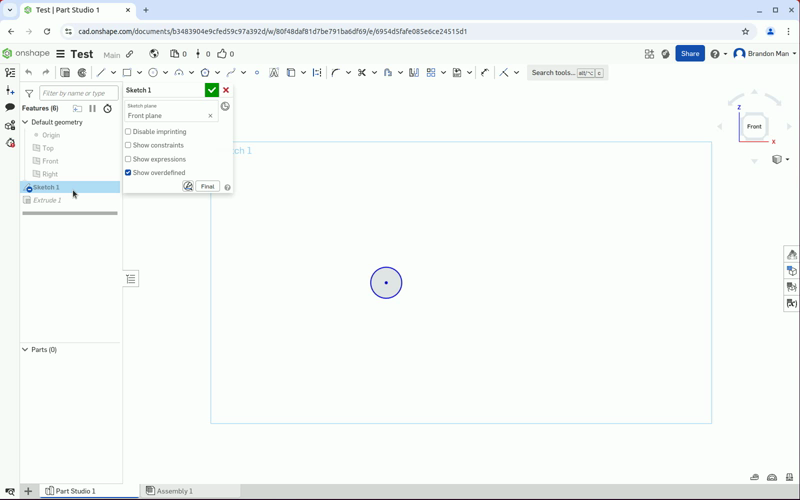
mouse_move(229, 92)
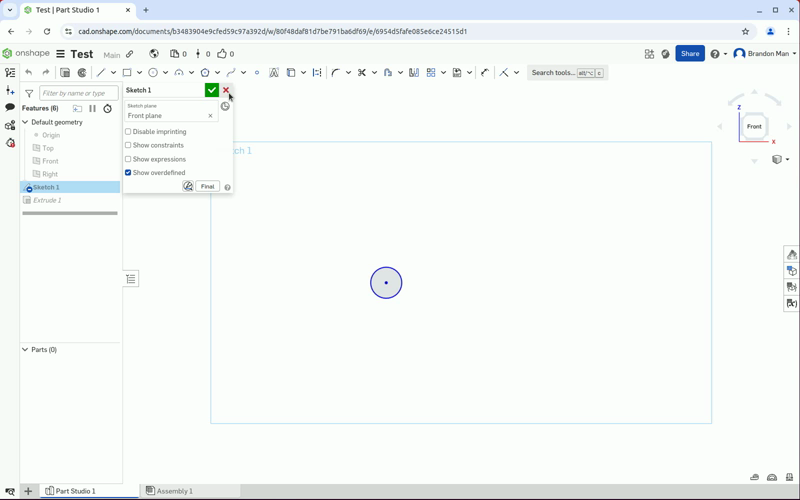
click(229, 92)
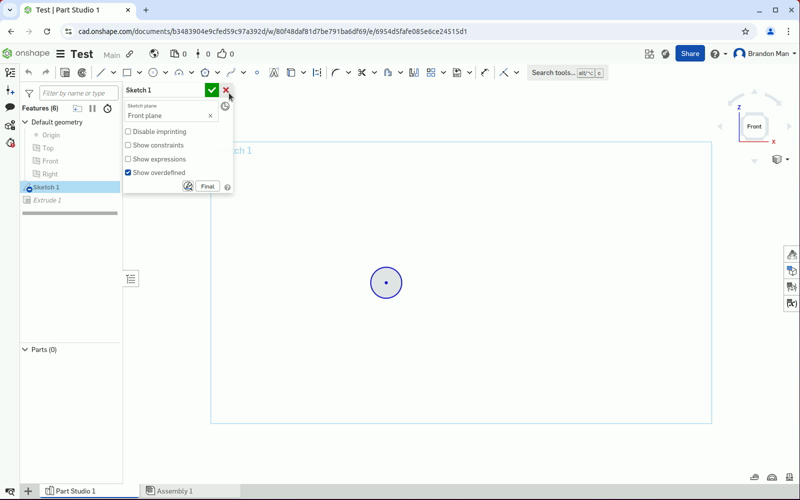
key(shift+s)
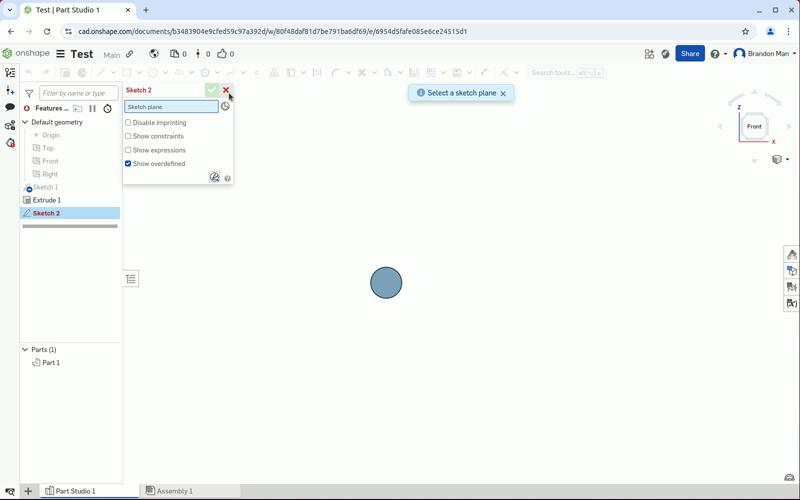
mouse_move(73, 163)
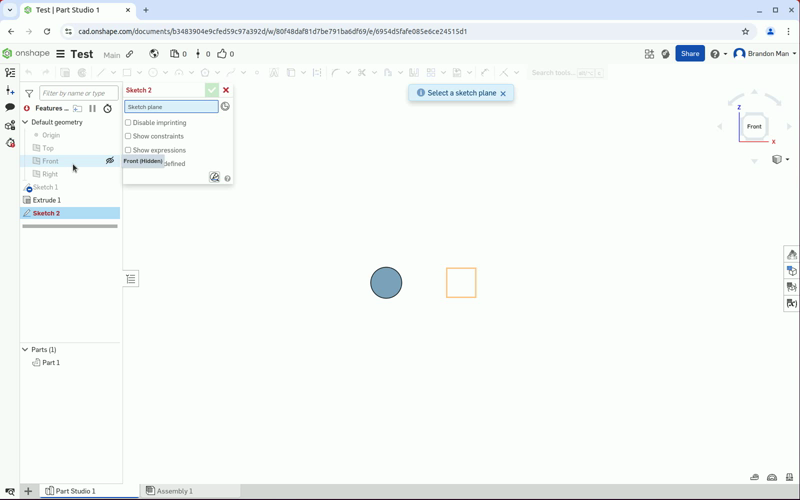
click(73, 163)
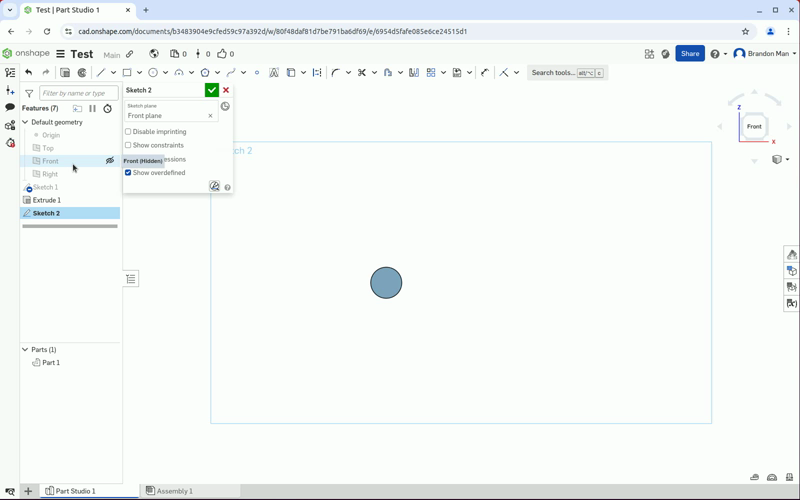
mouse_move(73, 352)
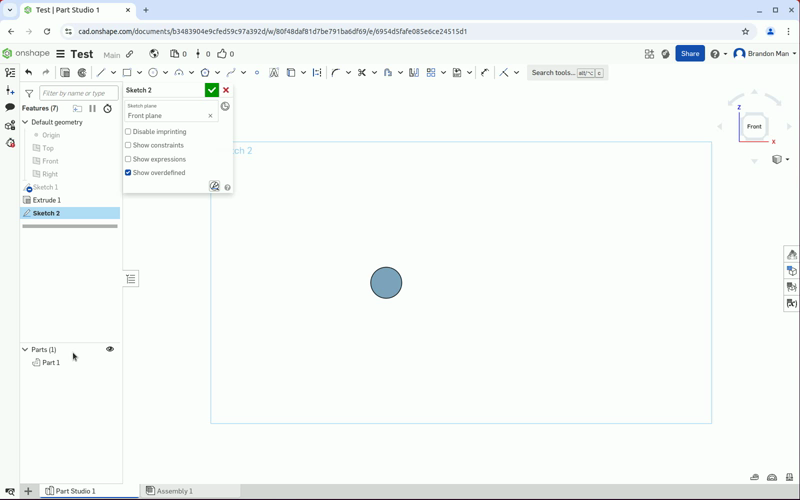
key(y)
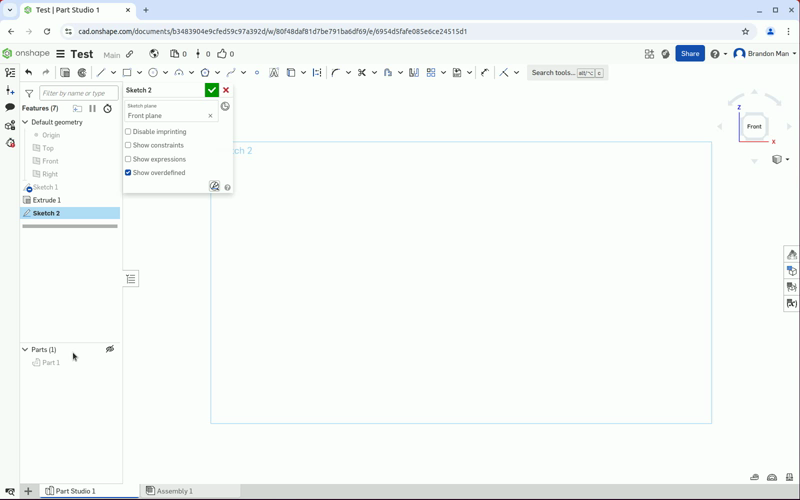
key(c)
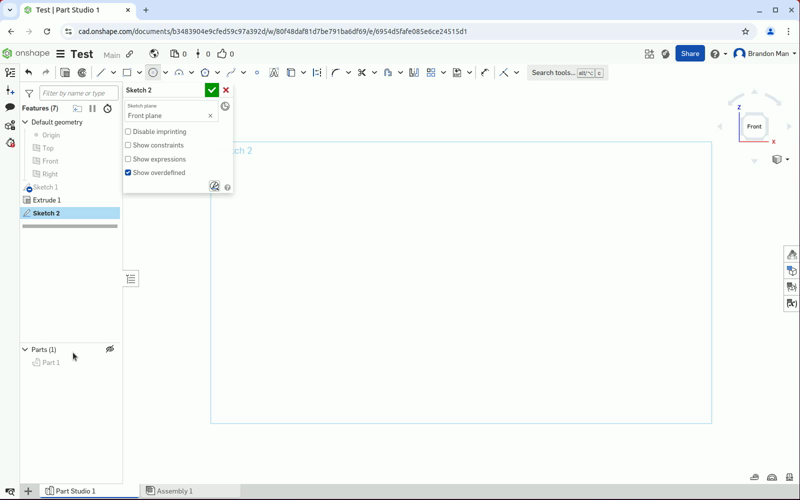
key_down(shift)
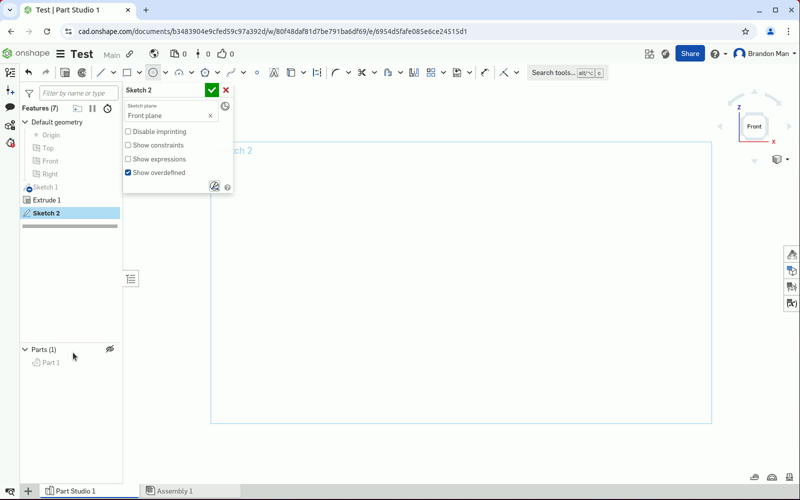
mouse_move(461, 207)
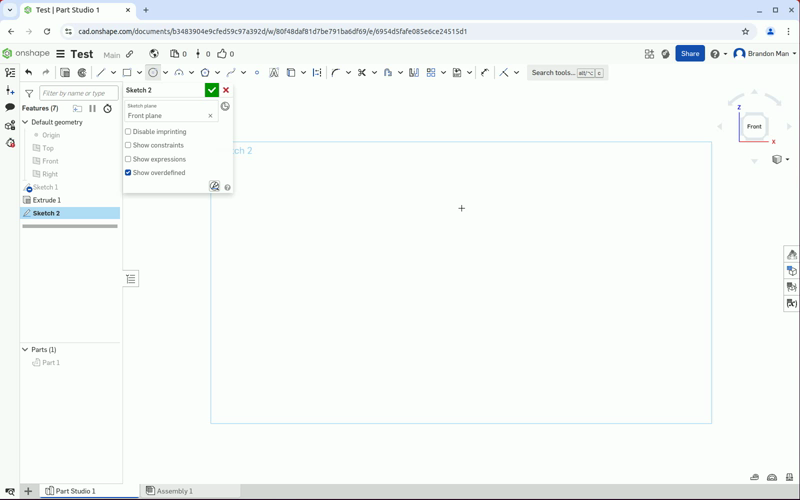
click(461, 207)
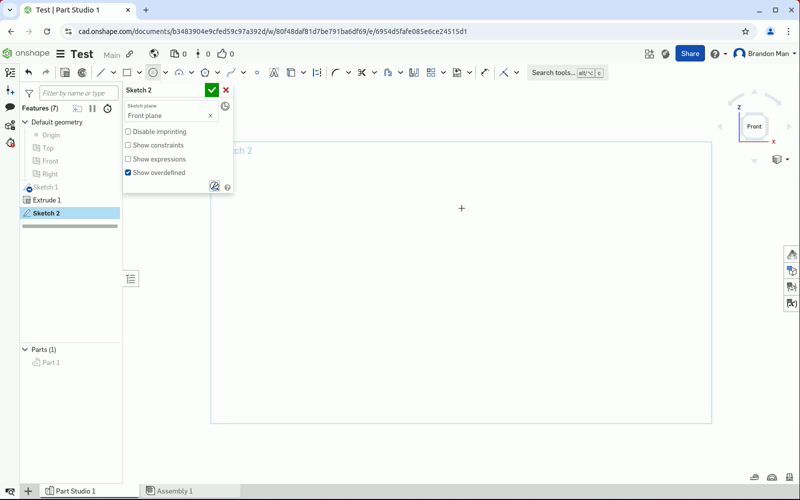
key_up(shift)
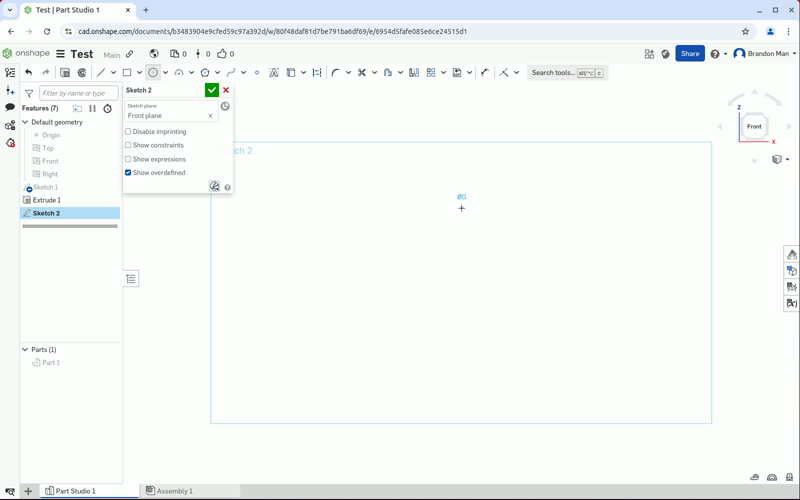
mouse_move(470, 207)
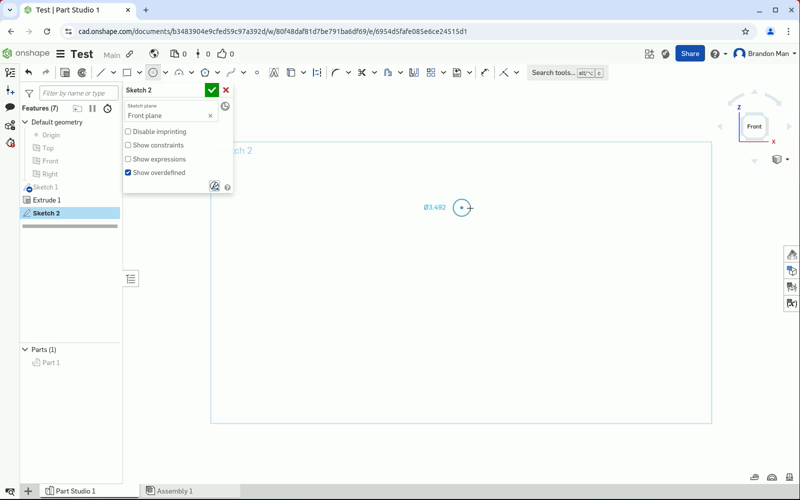
click(470, 207)
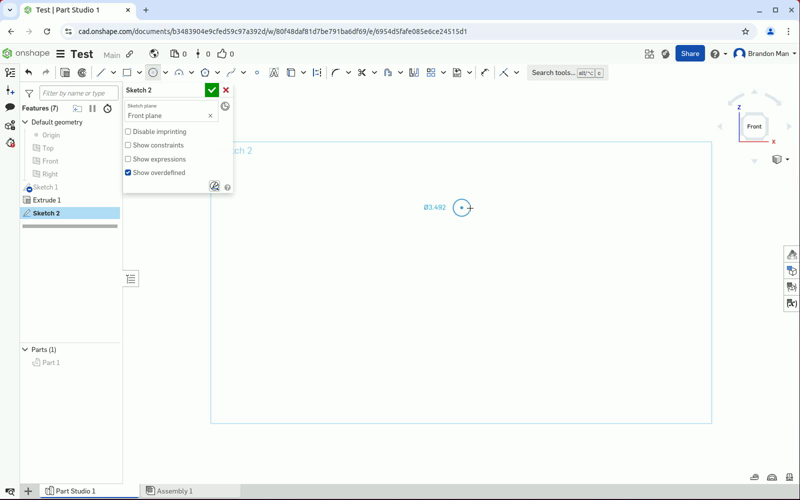
key(esc)
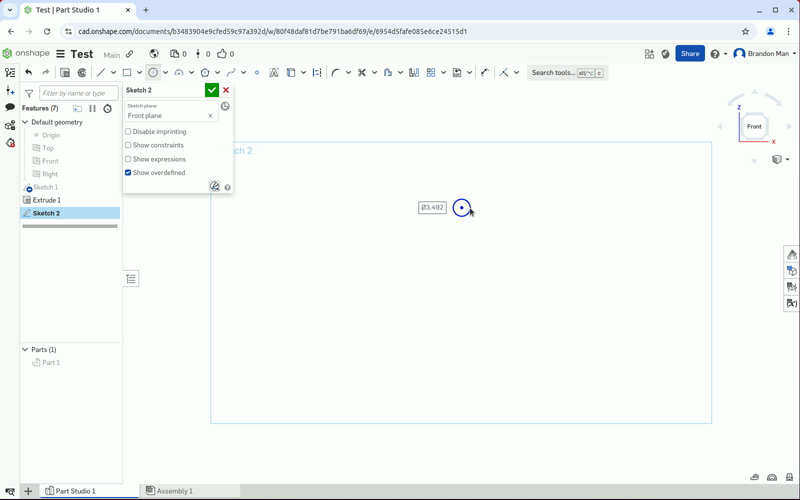
mouse_move(463, 215)
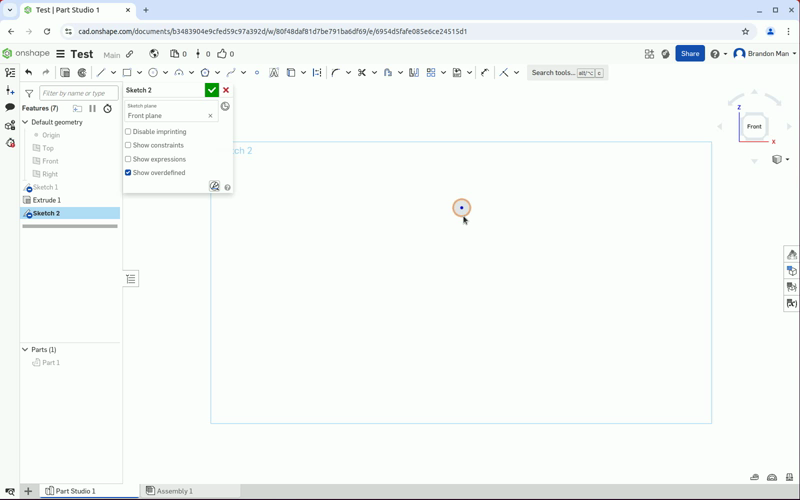
scroll(6)
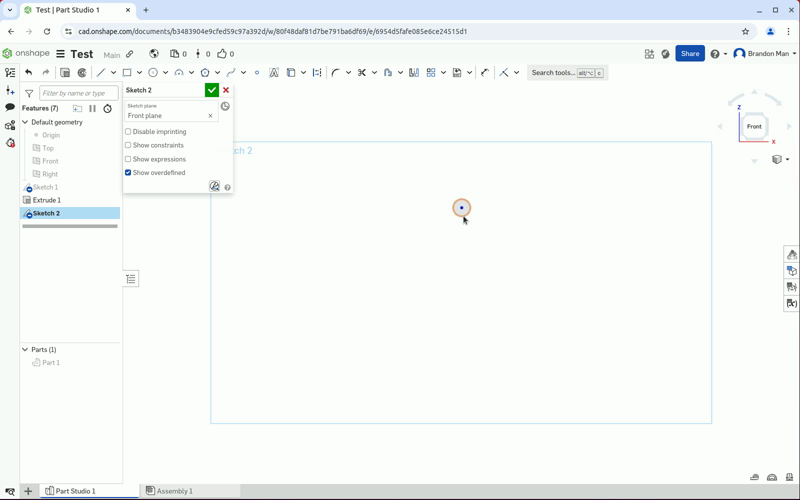
scroll(6)
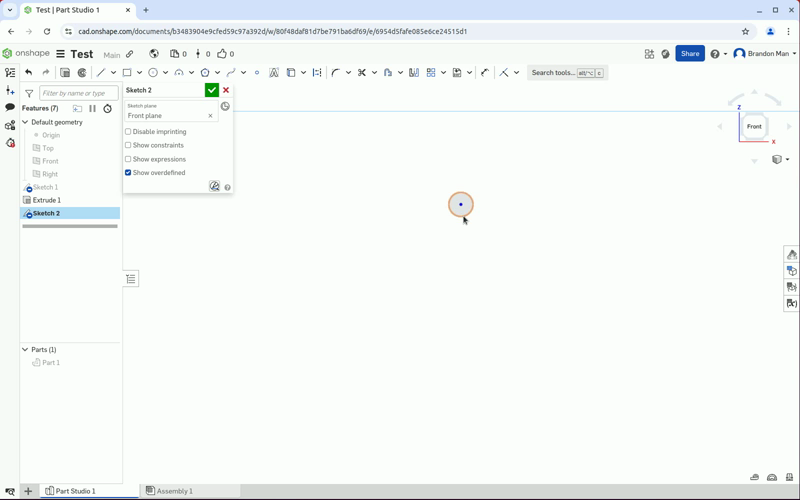
scroll(6)
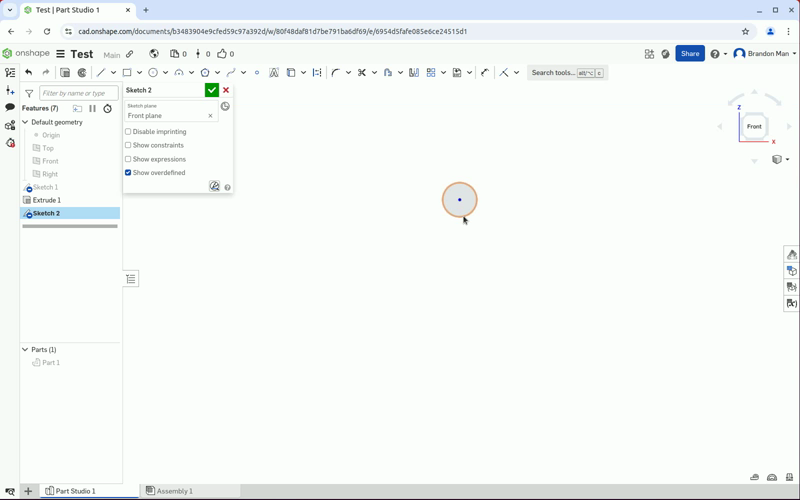
scroll(6)
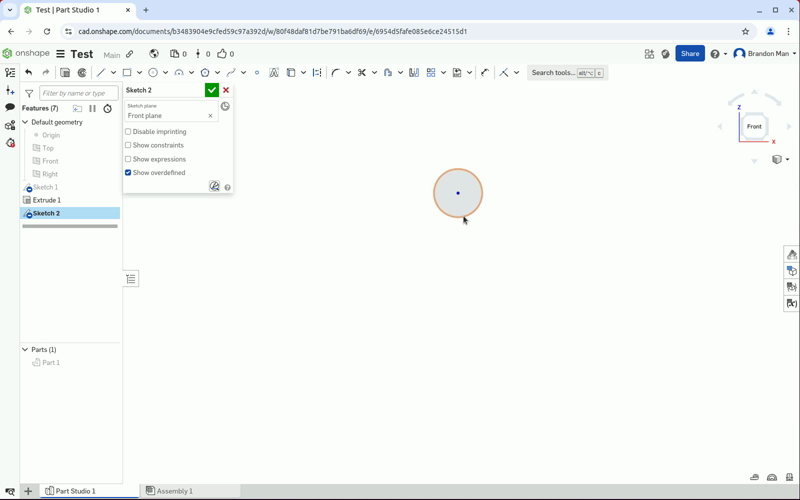
scroll(6)
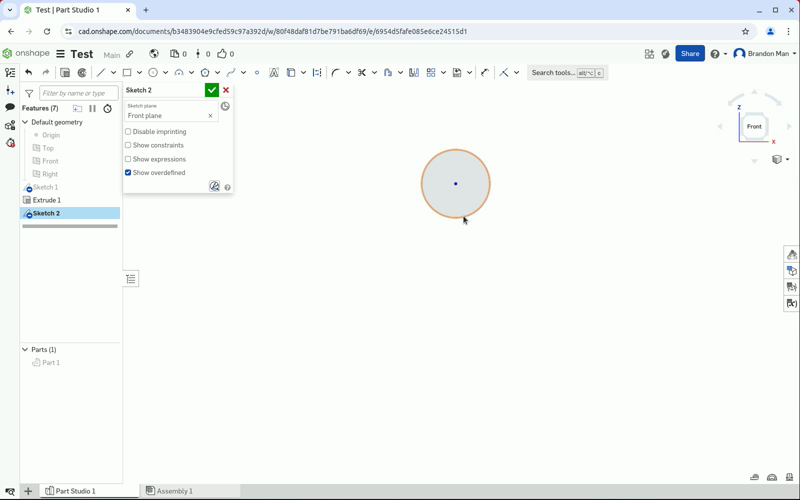
scroll(6)
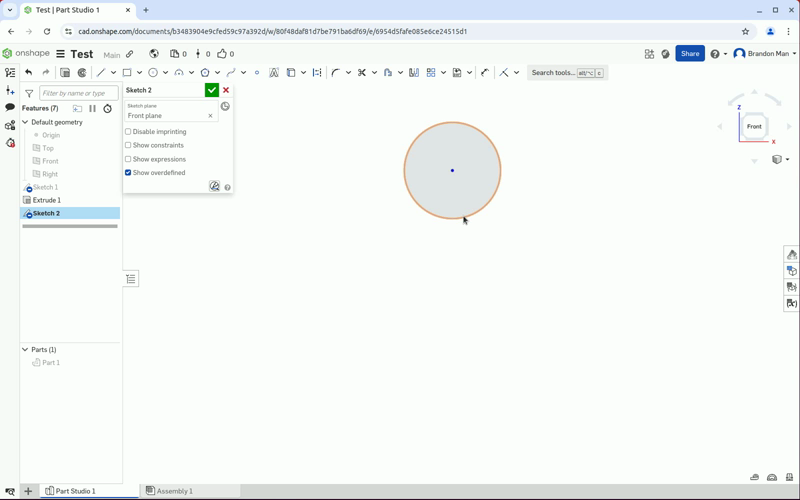
scroll(6)
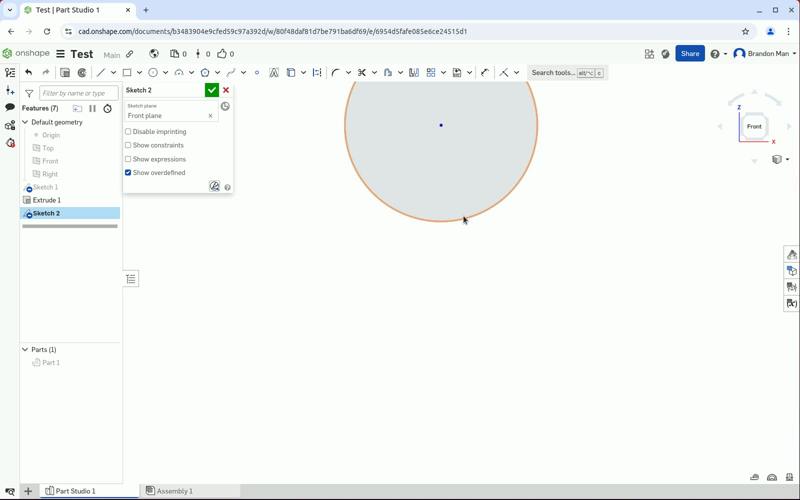
click(463, 215)
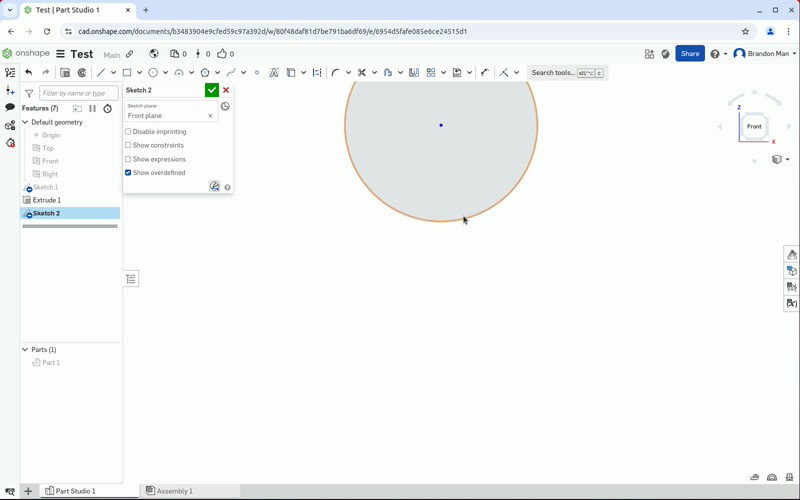
scroll(-6)
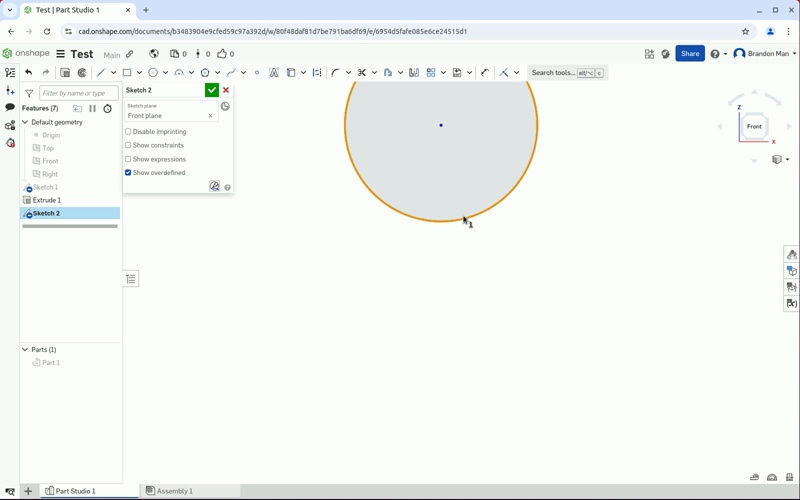
scroll(-6)
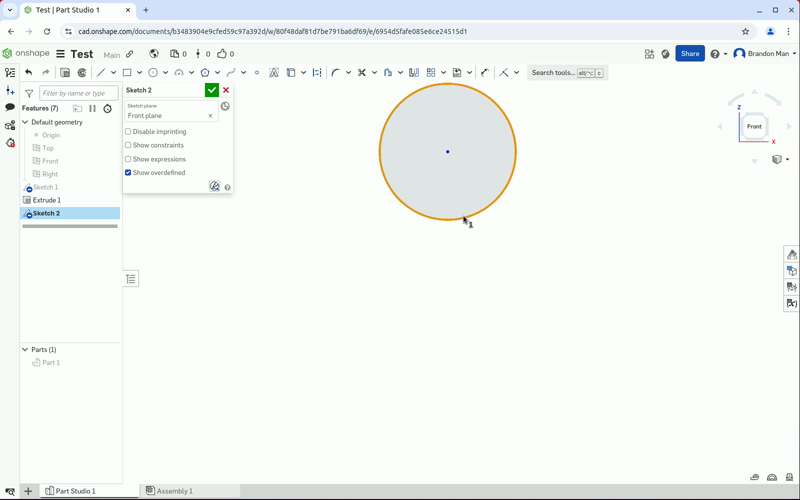
scroll(-6)
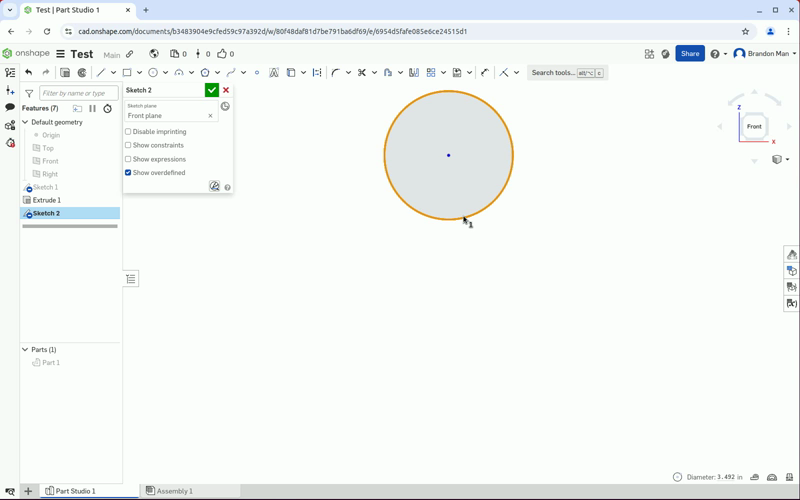
scroll(-6)
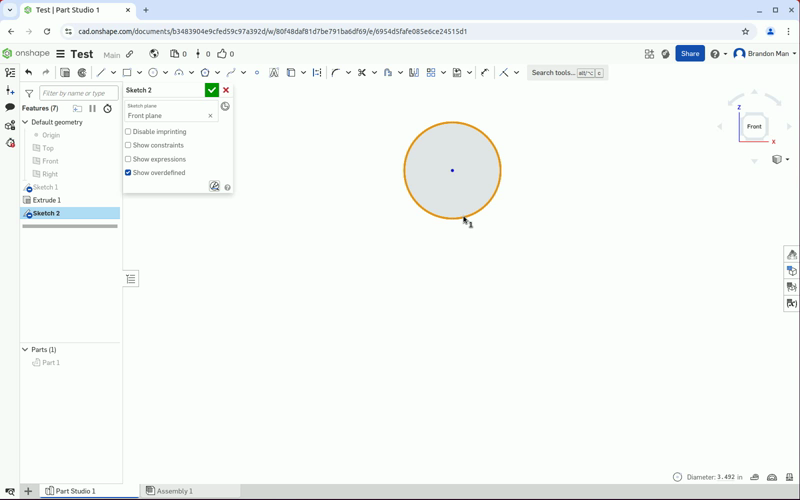
scroll(-6)
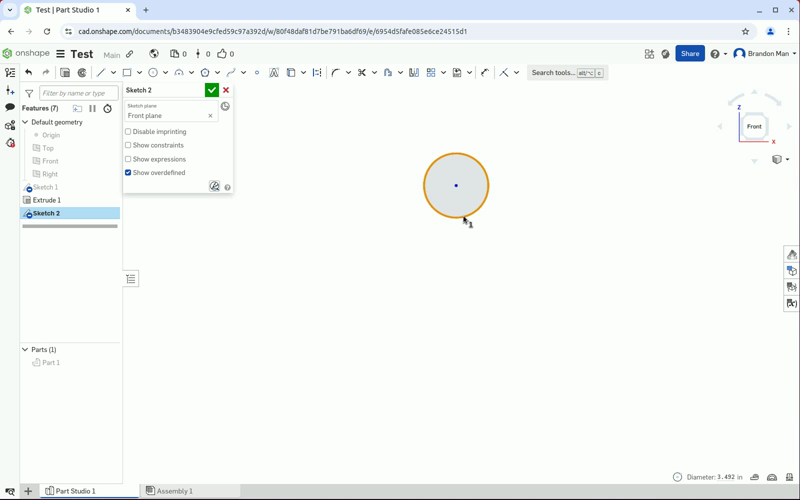
scroll(-6)
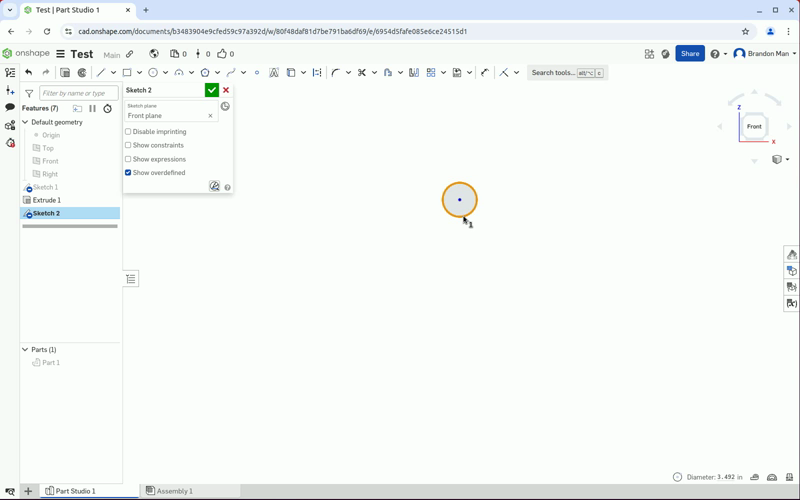
scroll(-6)
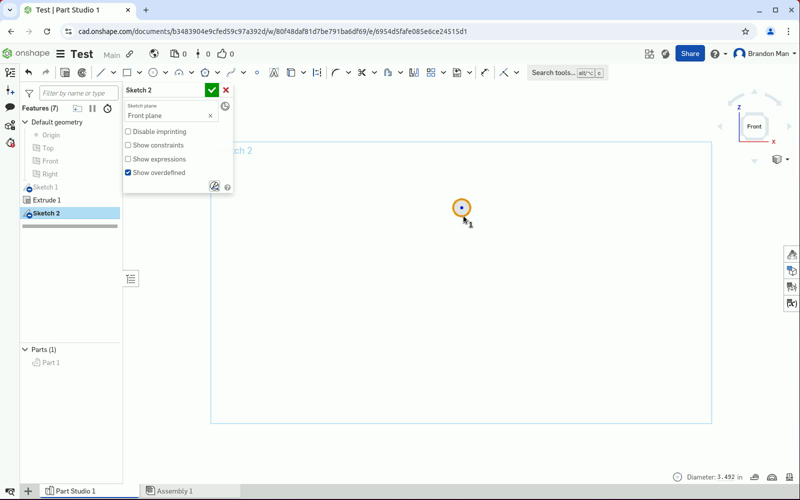
mouse_move(73, 352)
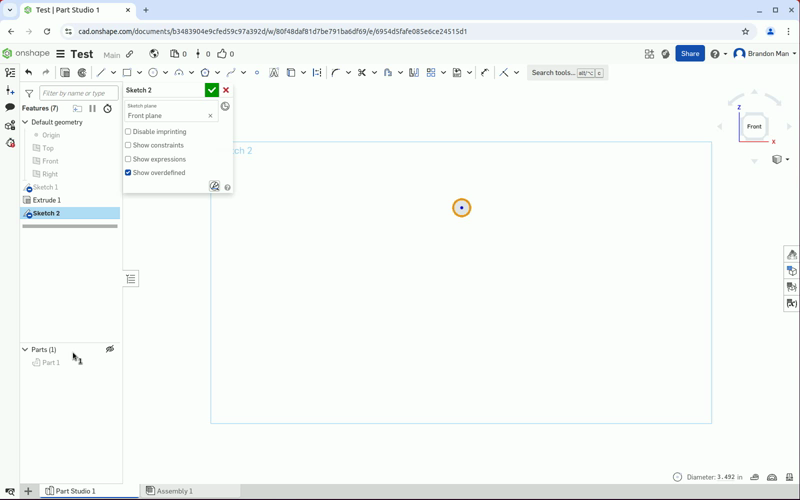
key(shift+y)
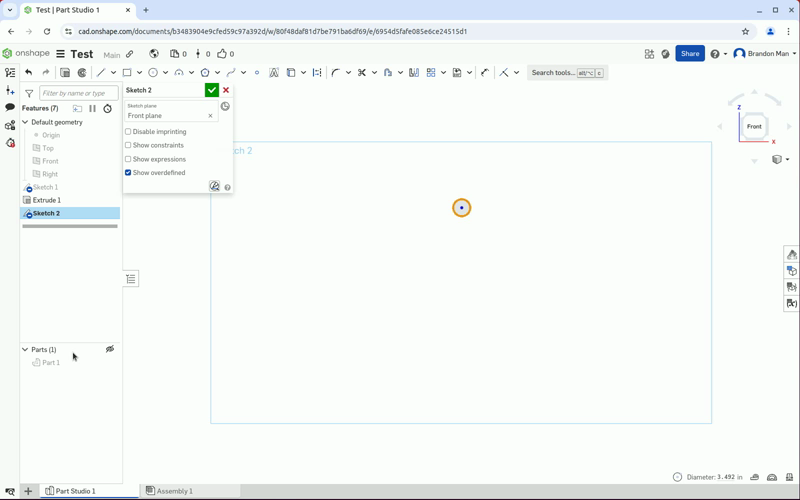
key(shift+e)
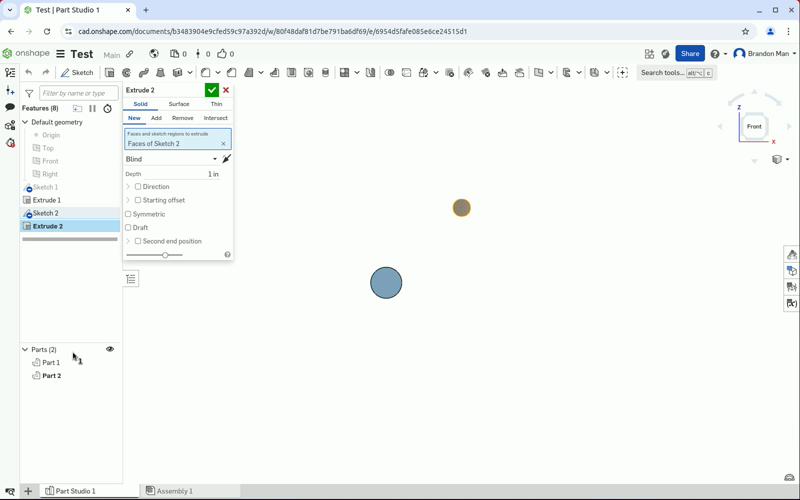
mouse_move(143, 106)
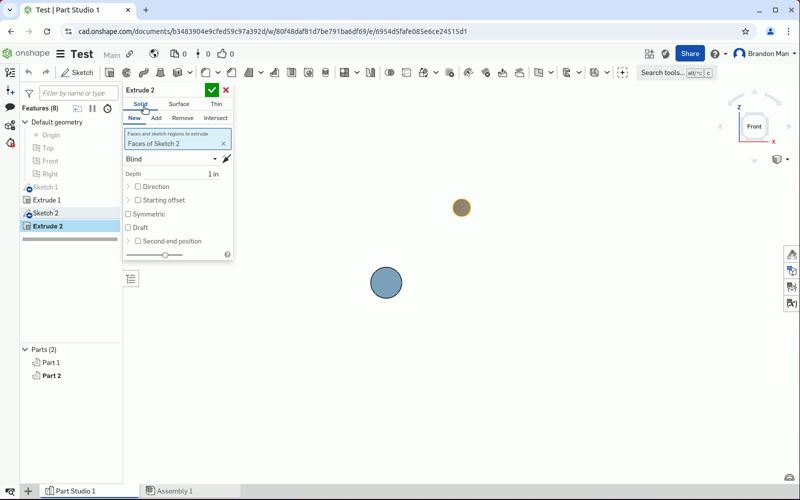
click(143, 106)
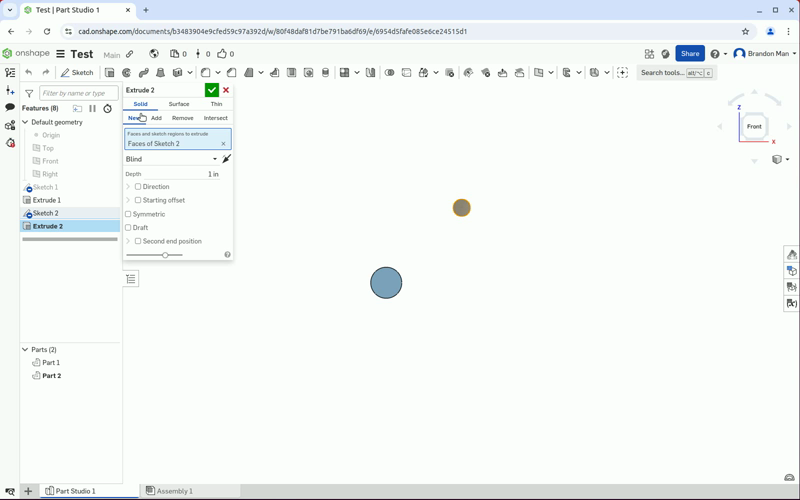
mouse_move(137, 120)
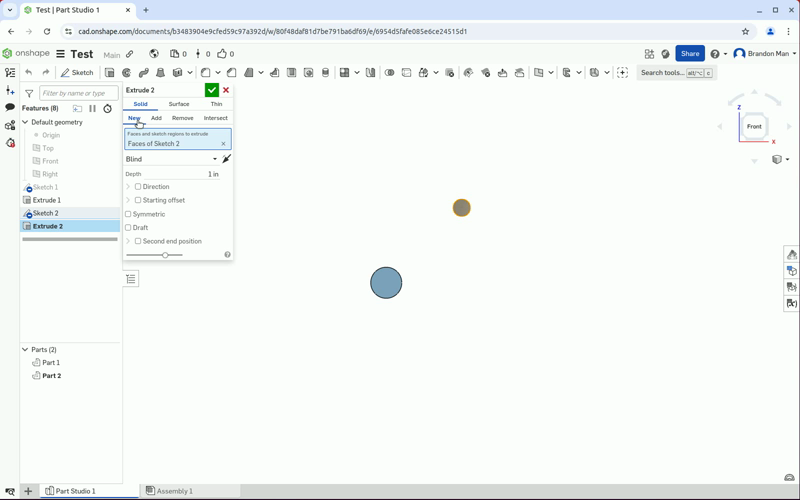
click(137, 120)
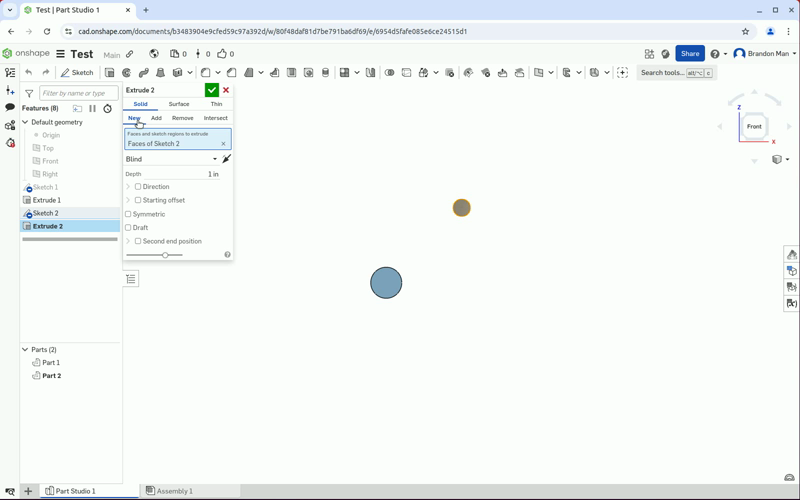
key(tab, 4)
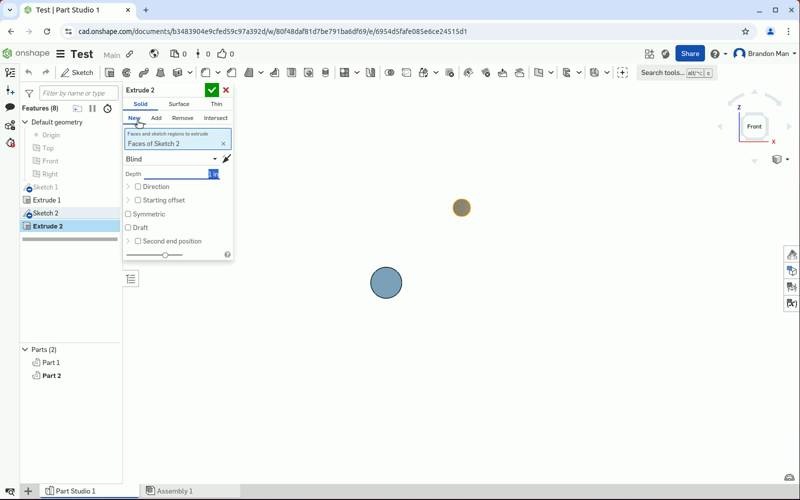
text(7.703)
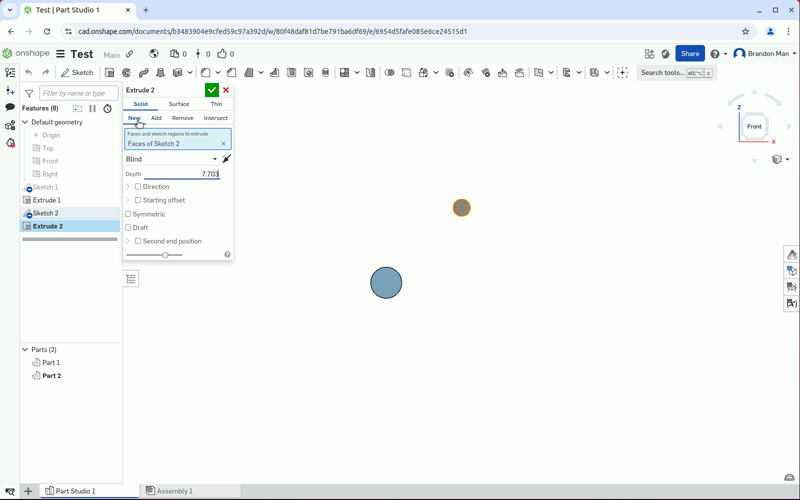
key(enter)
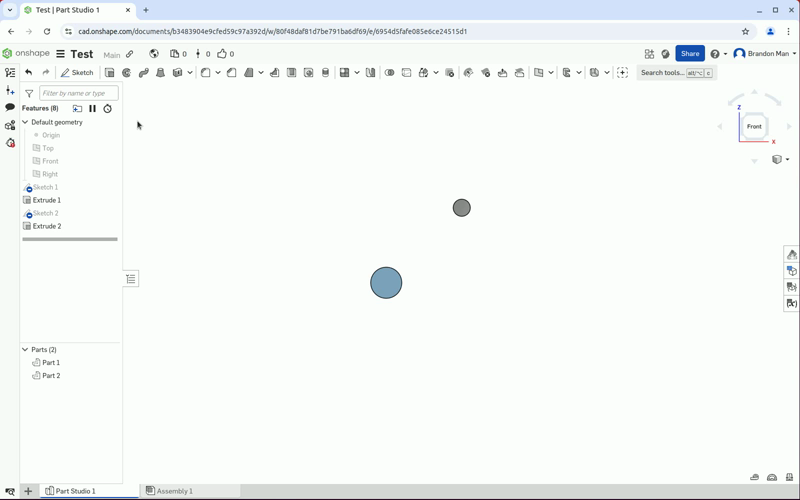
key(shift+h)
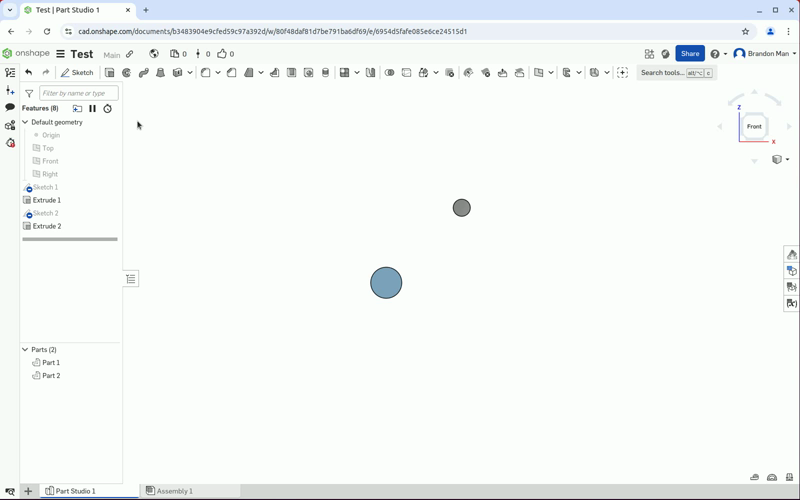
key(shift+h)
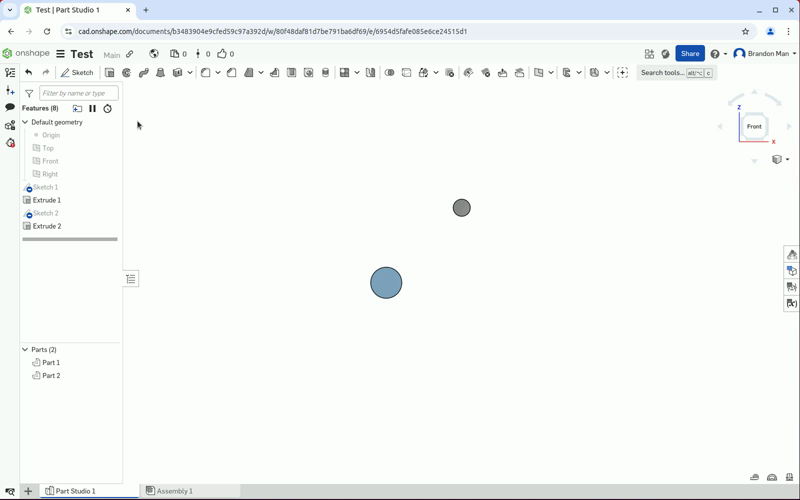
mouse_move(73, 189)
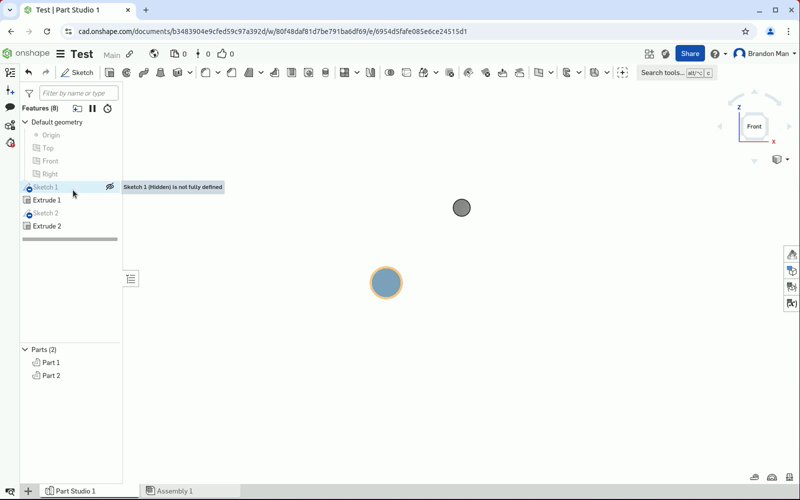
click(73, 189)
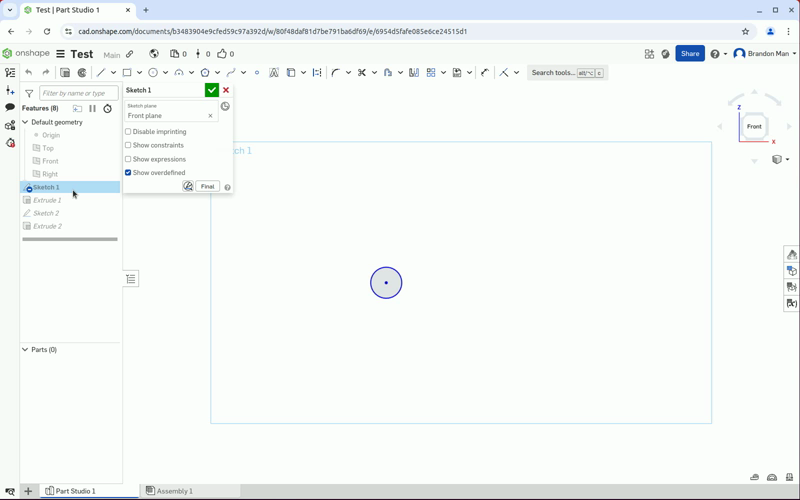
mouse_move(229, 92)
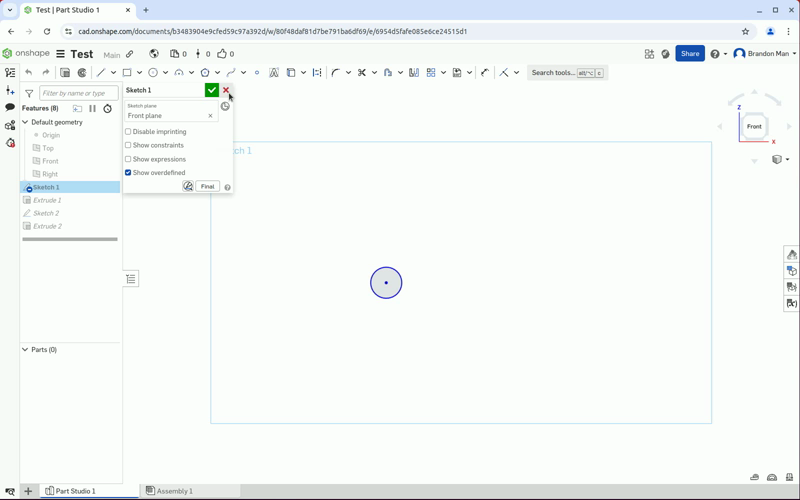
click(229, 92)
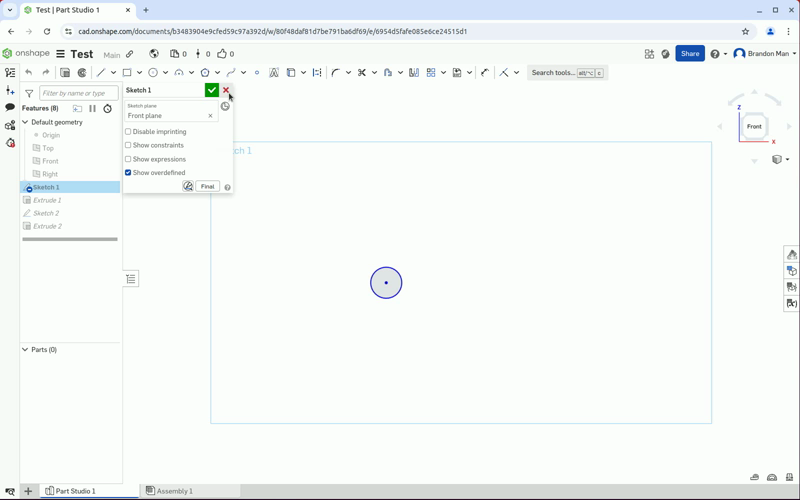
key(shift+s)
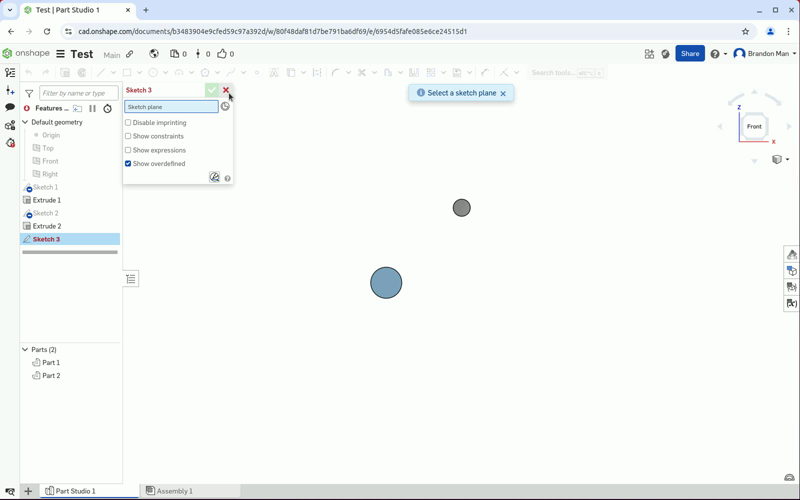
mouse_move(73, 163)
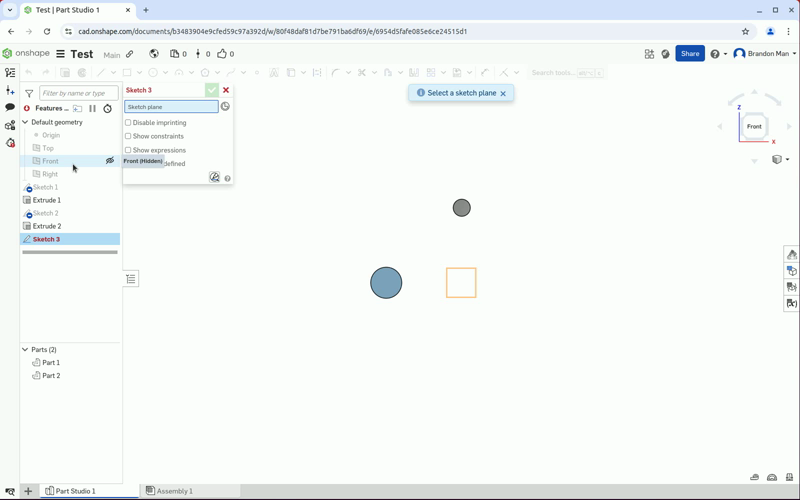
click(73, 163)
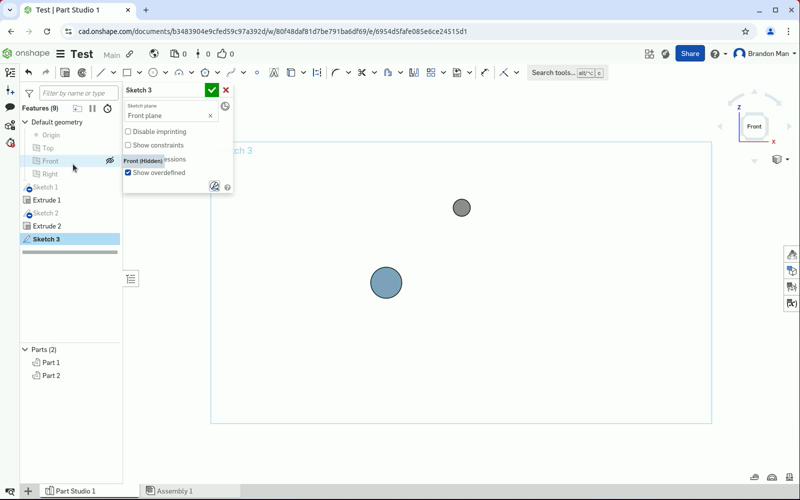
mouse_move(73, 352)
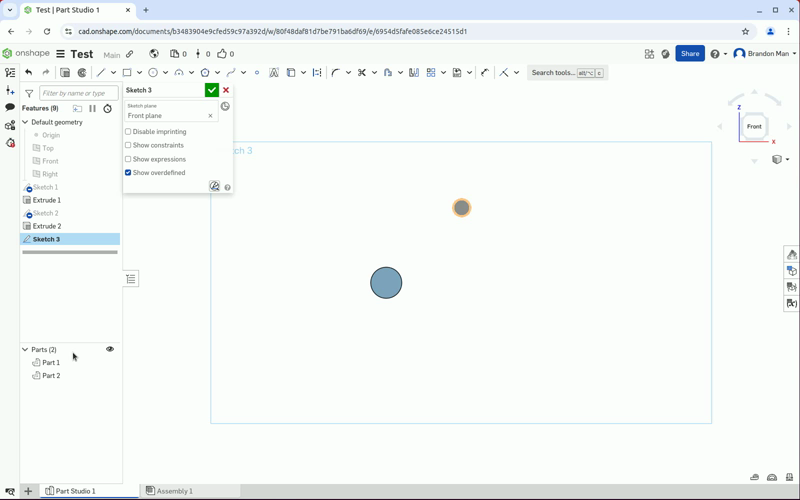
key(y)
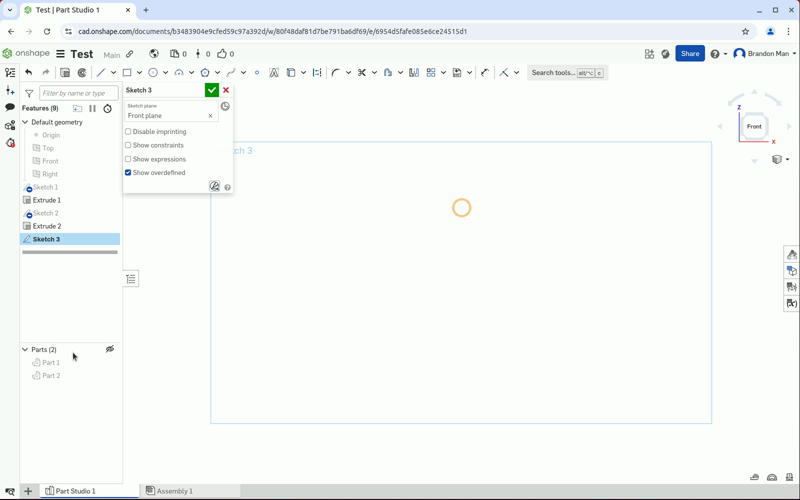
key(c)
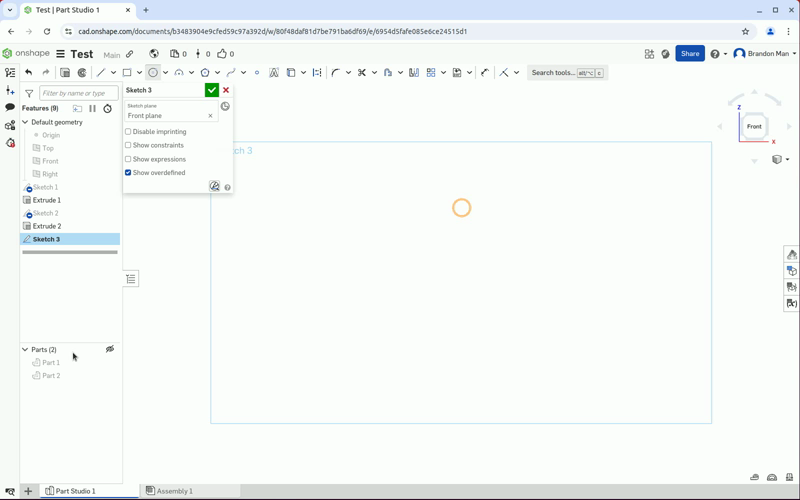
key_down(shift)
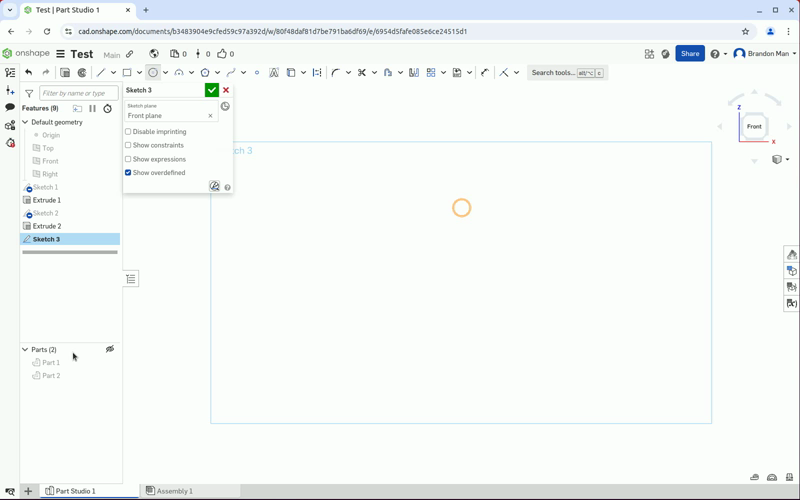
mouse_move(536, 282)
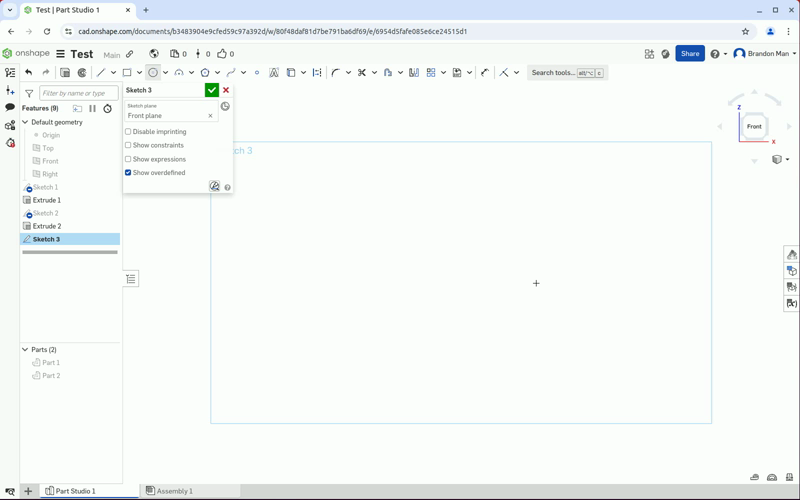
click(536, 282)
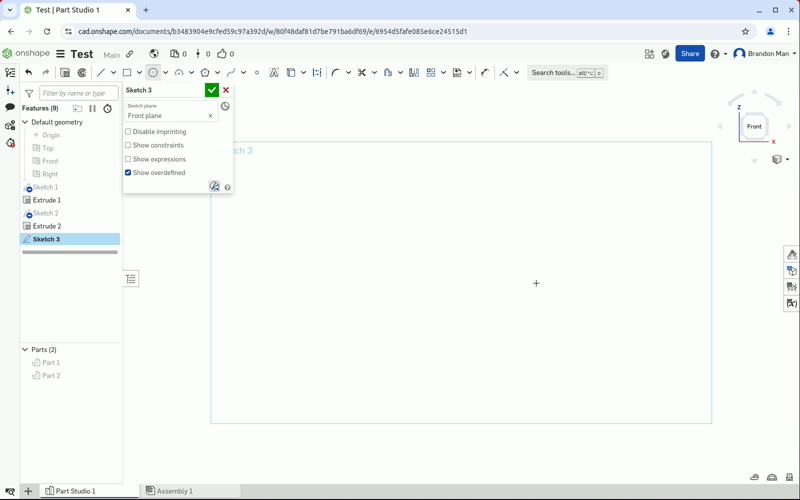
key_up(shift)
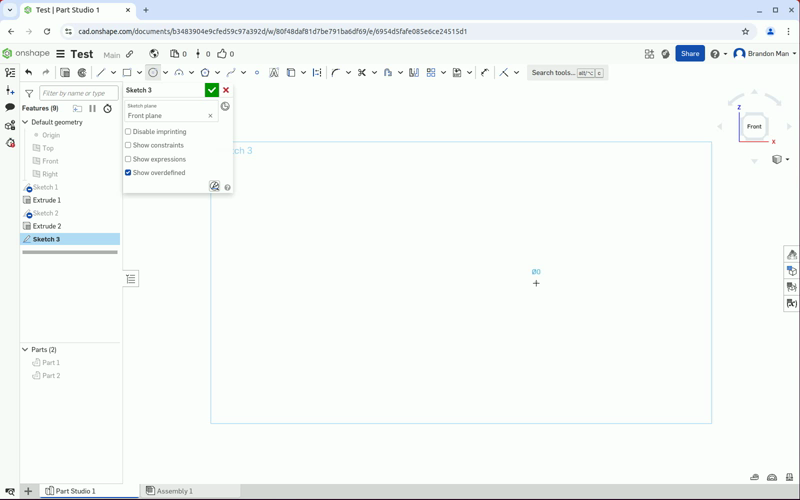
mouse_move(552, 282)
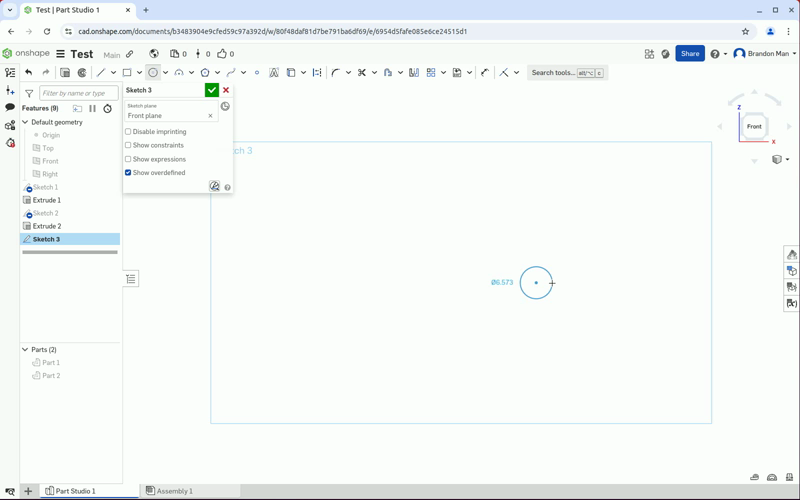
click(552, 282)
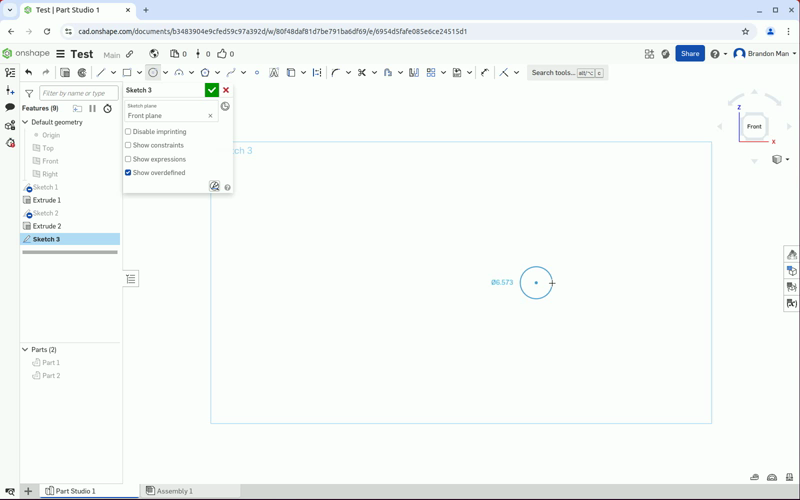
key(esc)
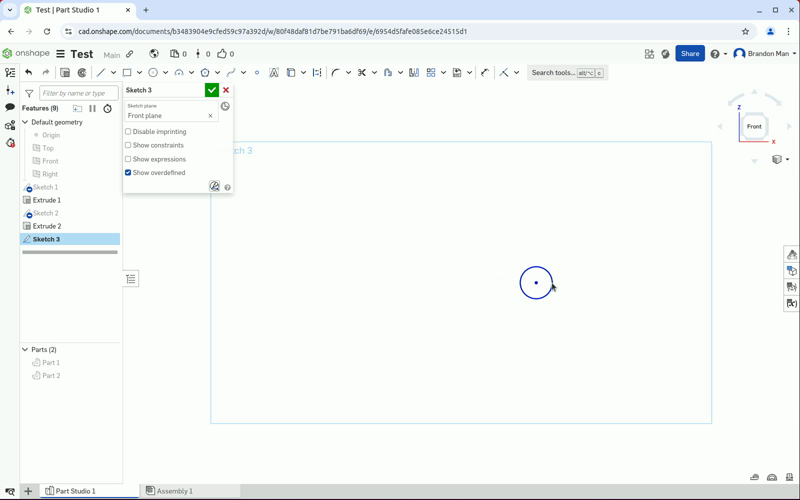
mouse_move(535, 292)
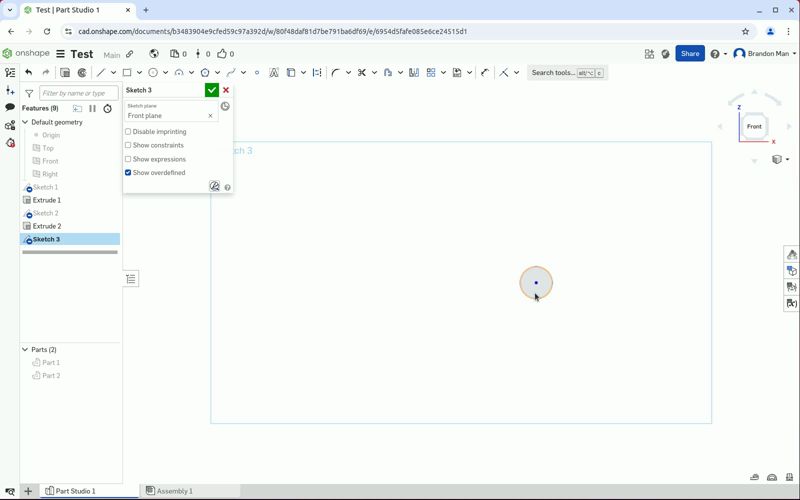
scroll(6)
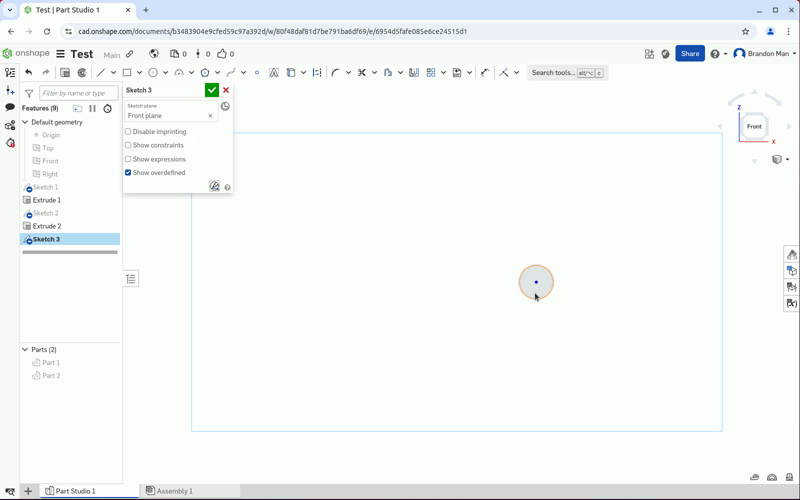
scroll(6)
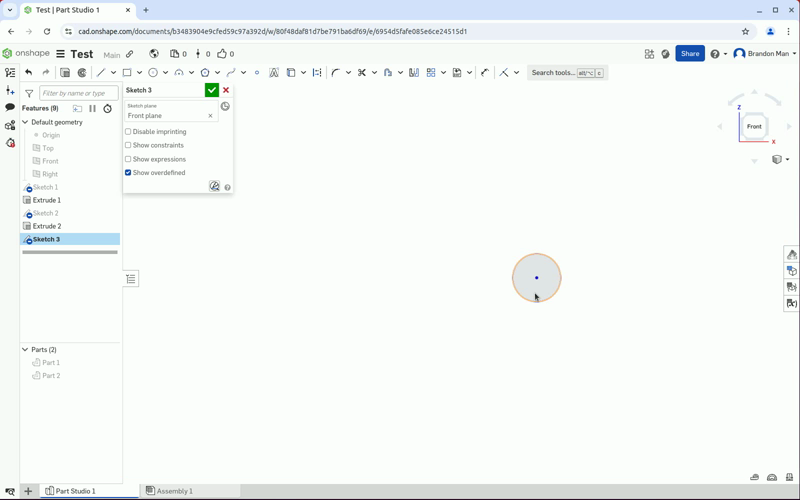
scroll(6)
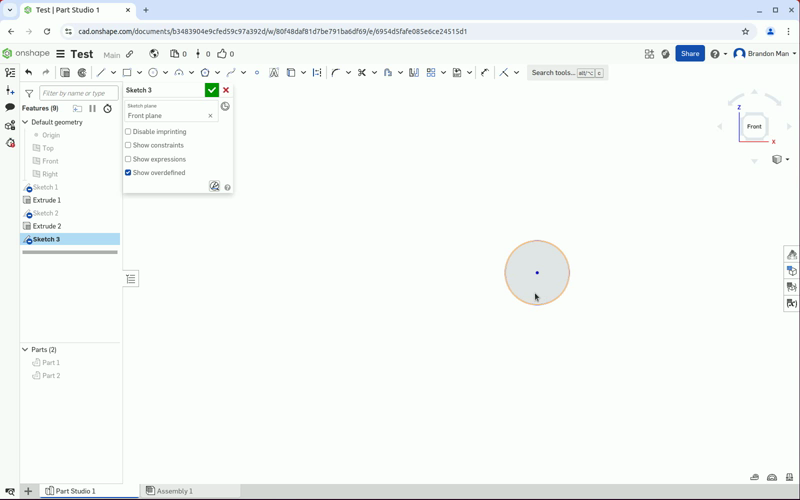
scroll(6)
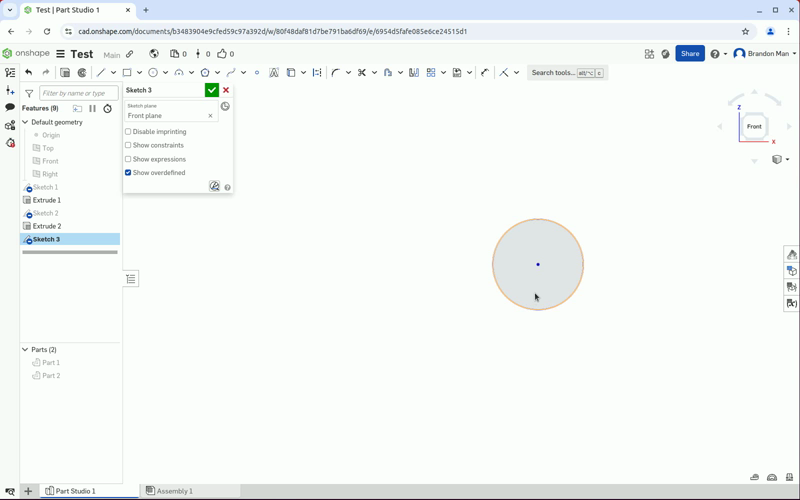
scroll(6)
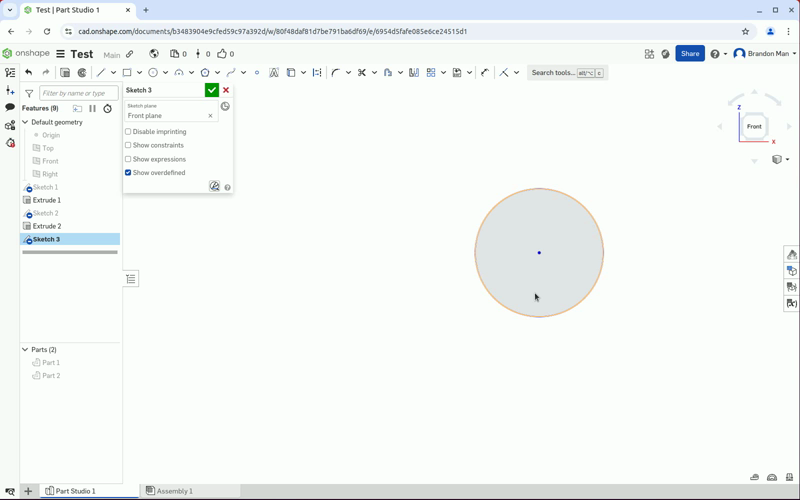
scroll(6)
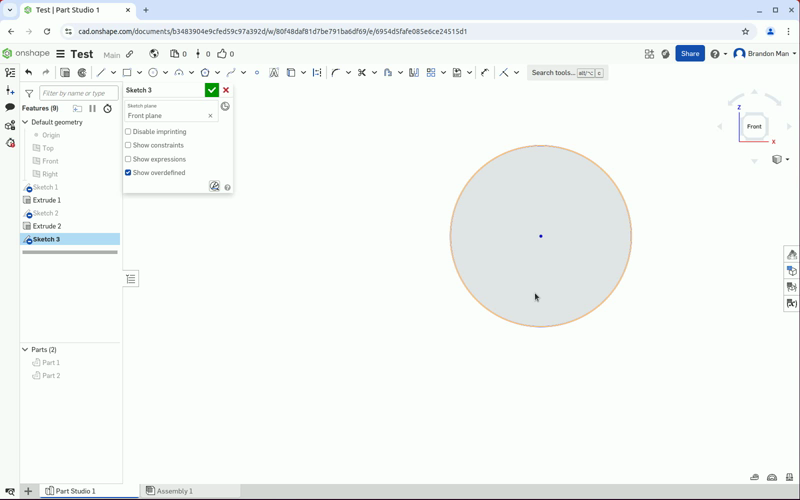
scroll(6)
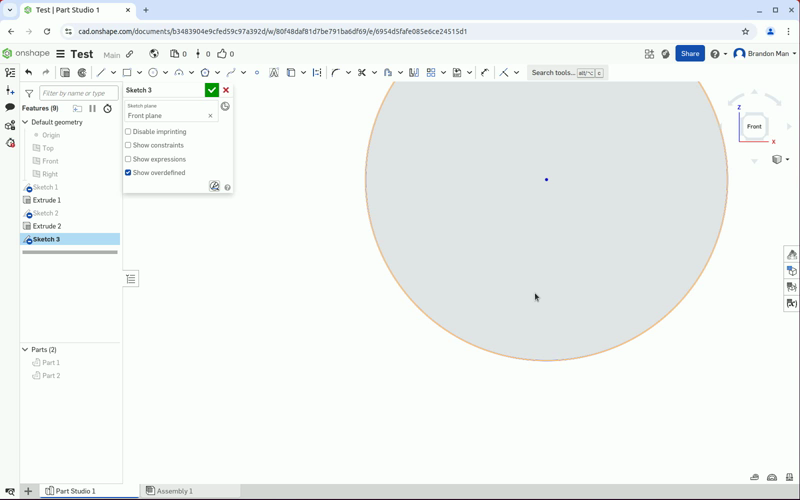
click(535, 292)
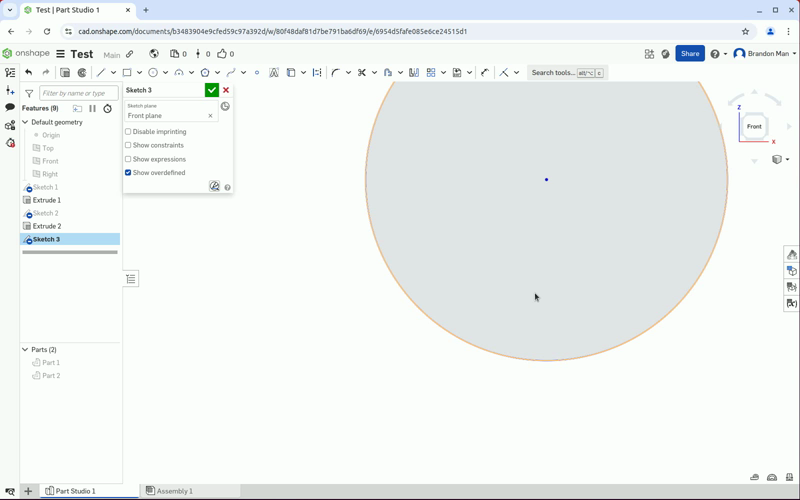
scroll(-6)
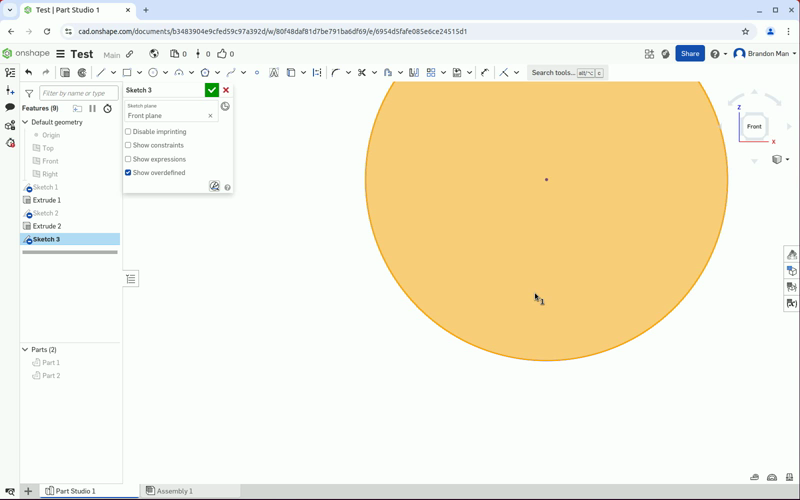
scroll(-6)
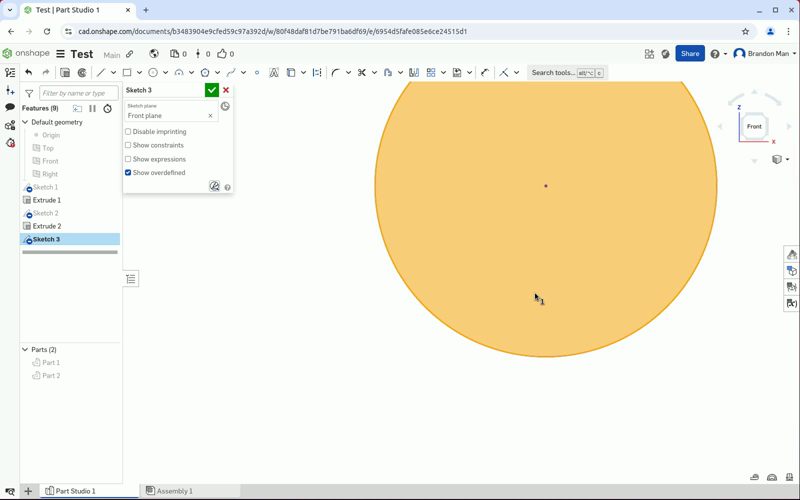
scroll(-6)
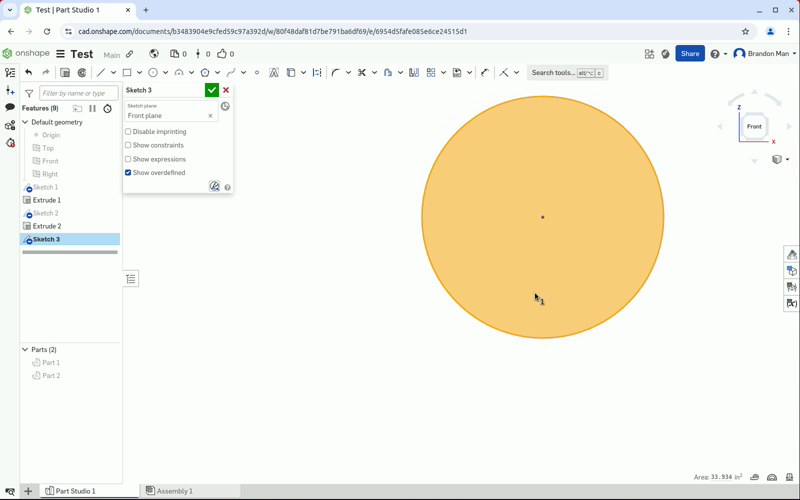
scroll(-6)
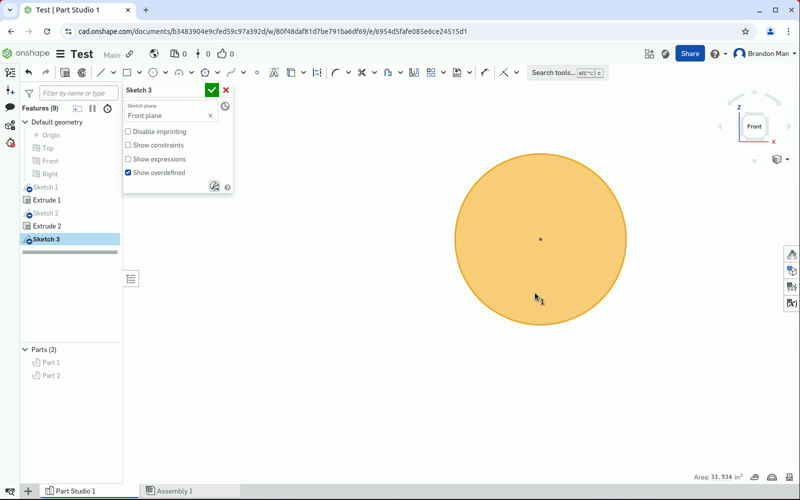
scroll(-6)
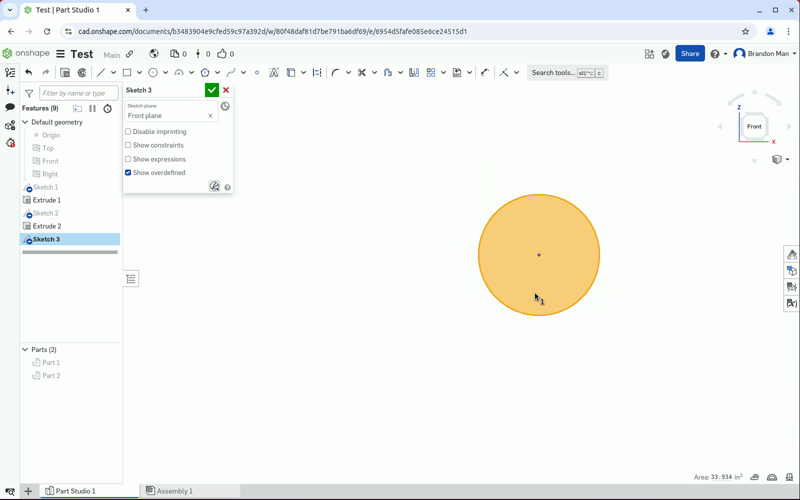
scroll(-6)
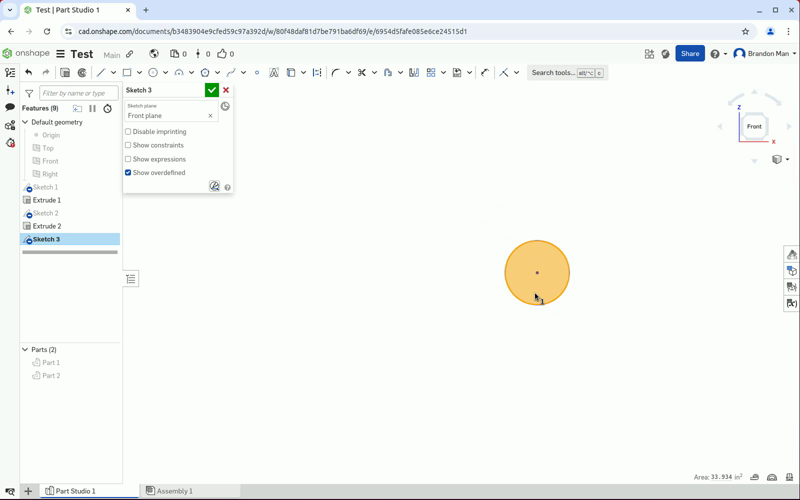
scroll(-6)
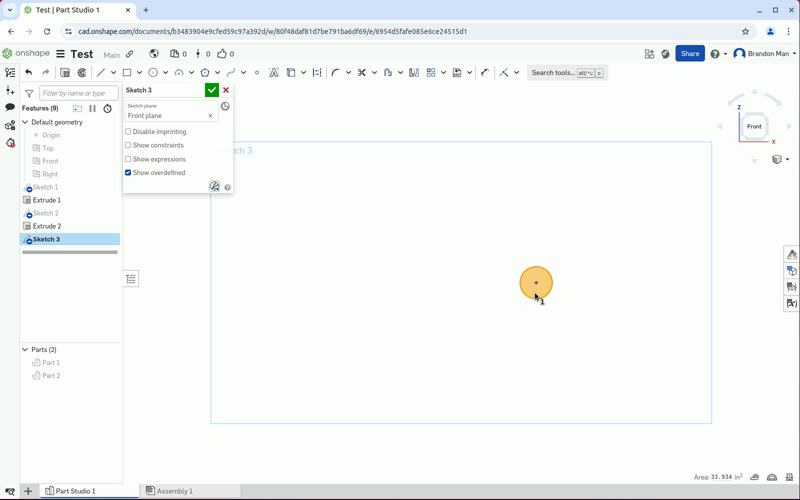
mouse_move(73, 352)
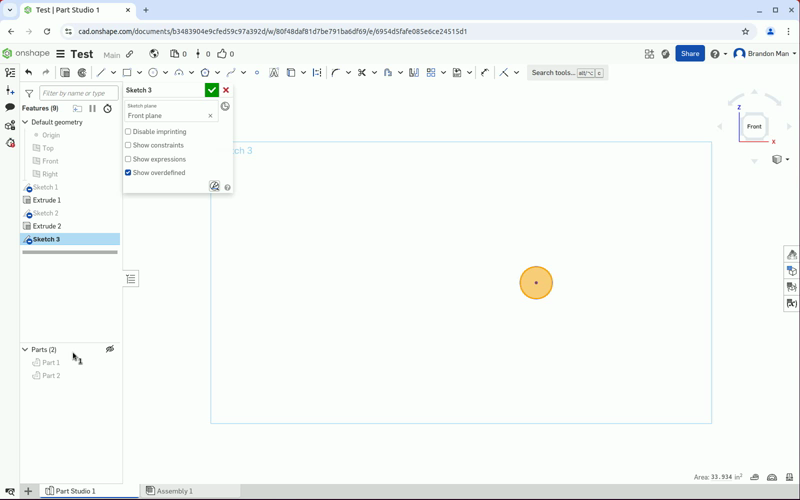
key(shift+y)
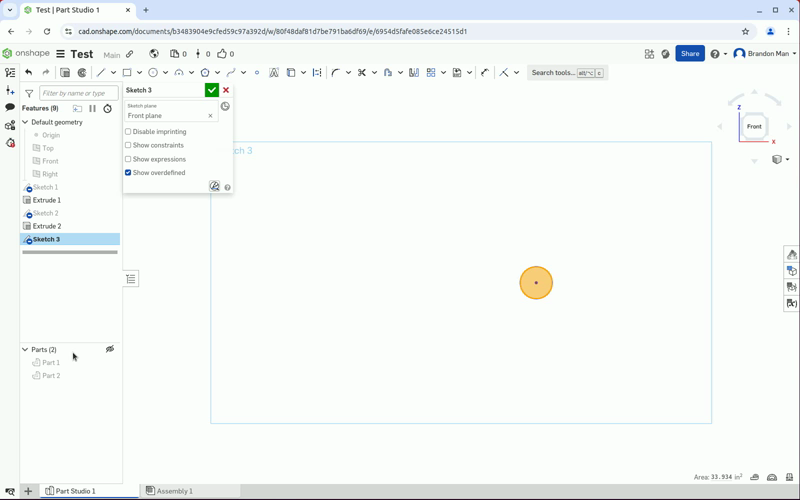
key(shift+e)
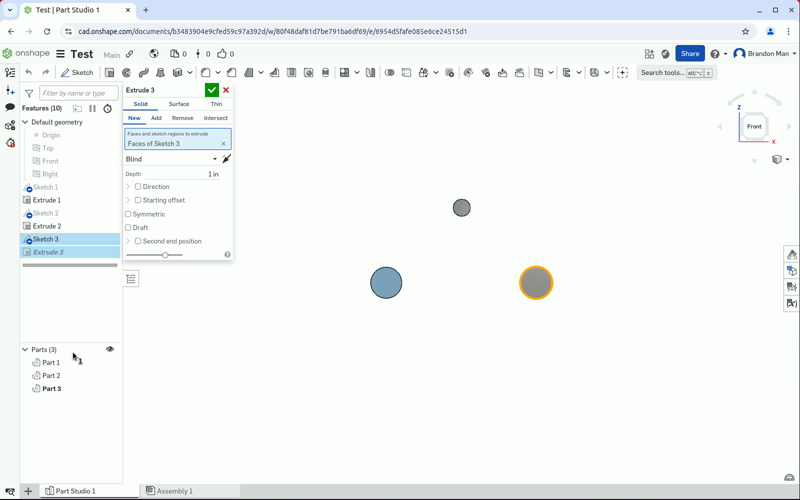
mouse_move(143, 106)
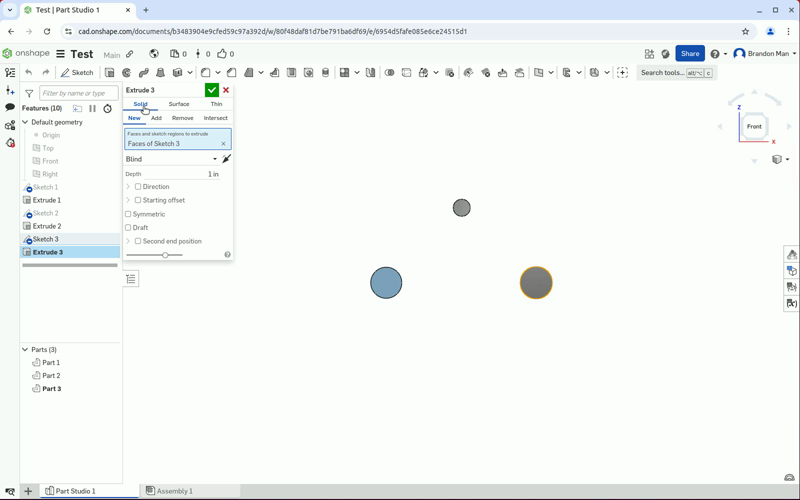
click(143, 106)
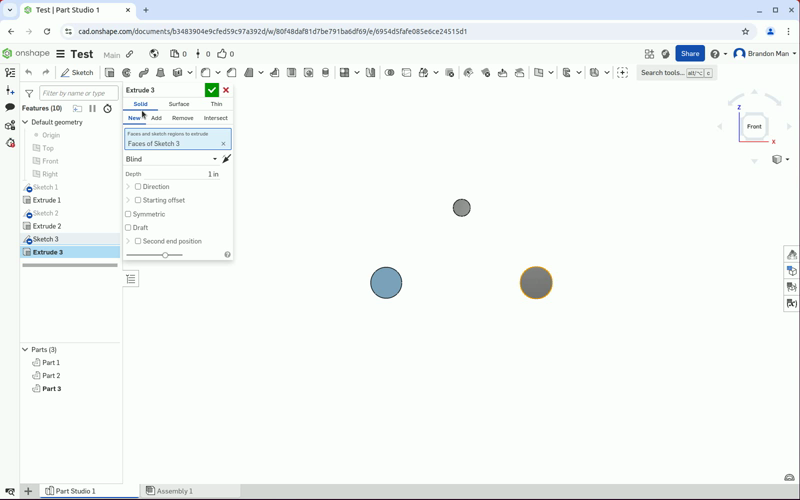
mouse_move(137, 120)
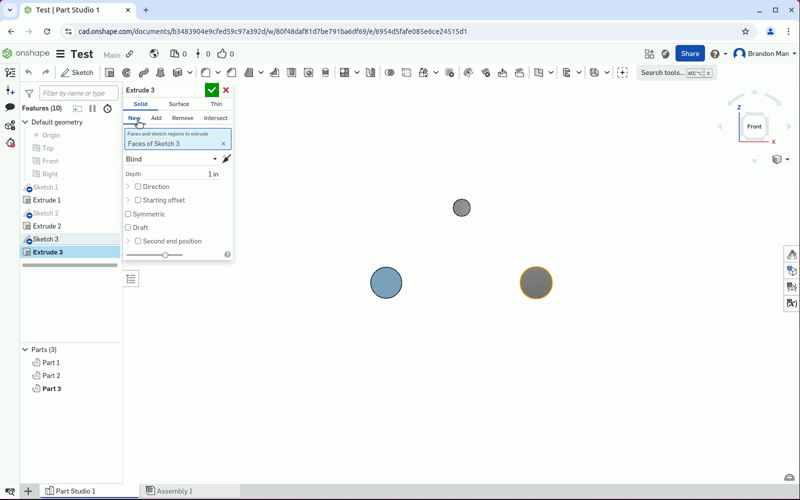
click(137, 120)
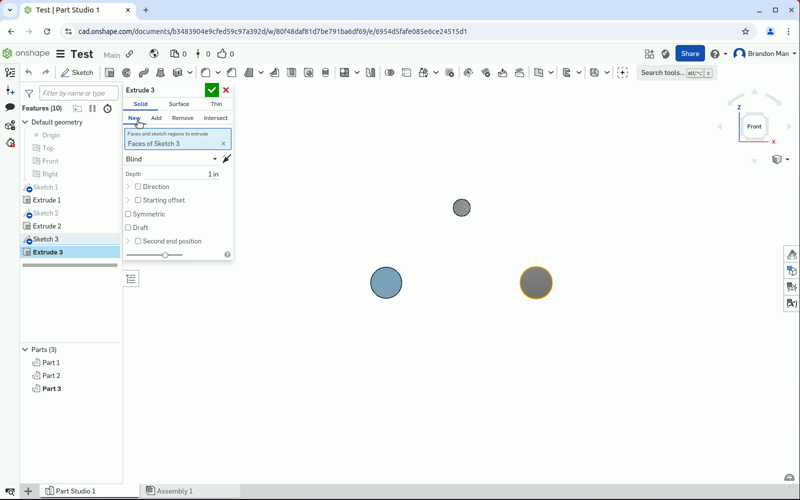
key(tab, 4)
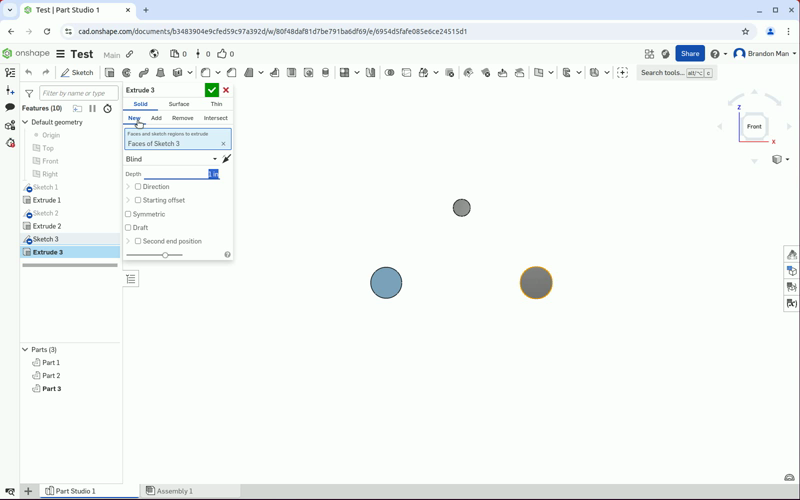
text(7.703)
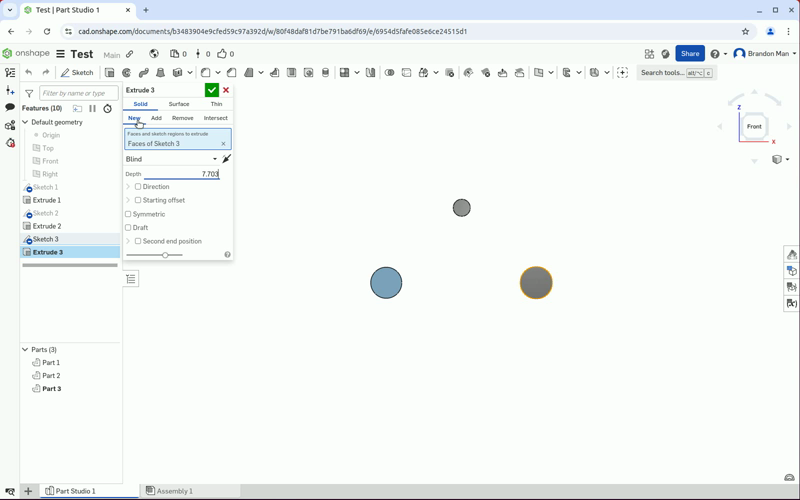
key(enter)
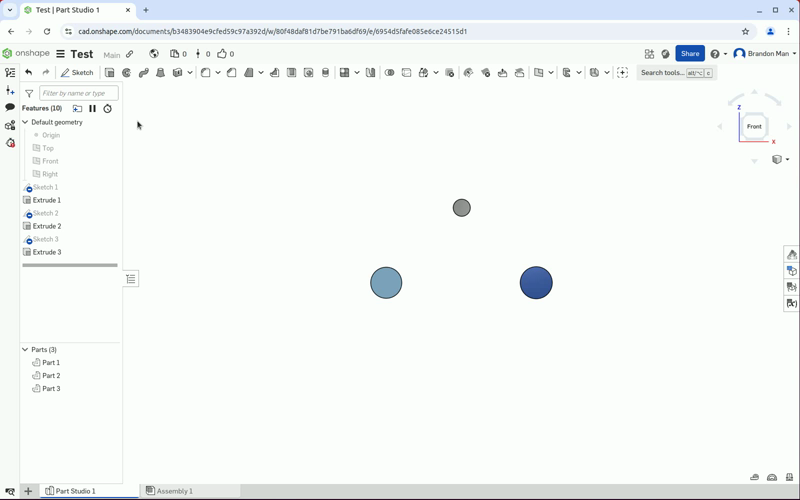
key(shift+h)
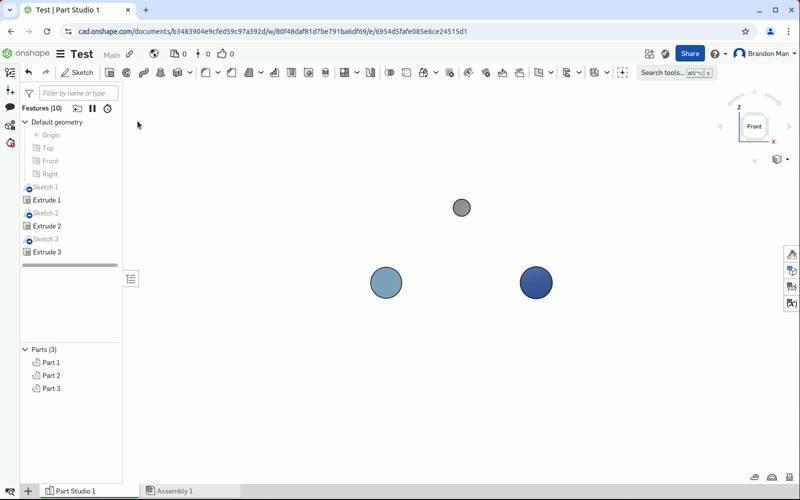
key(shift+h)
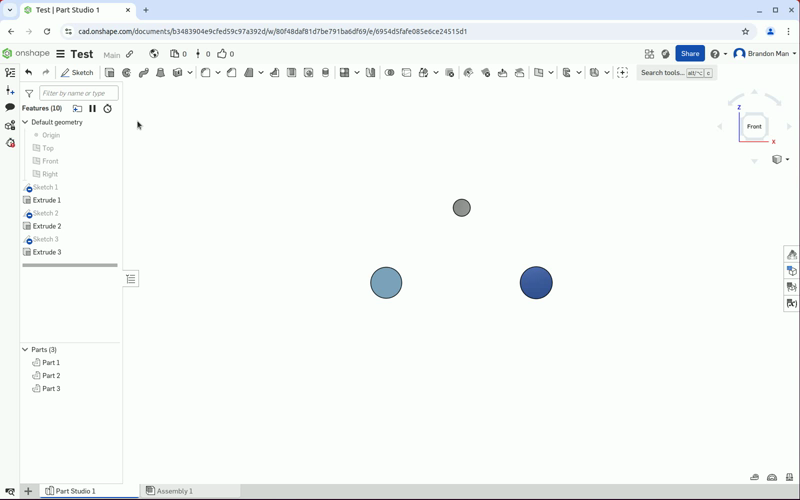
mouse_move(73, 189)
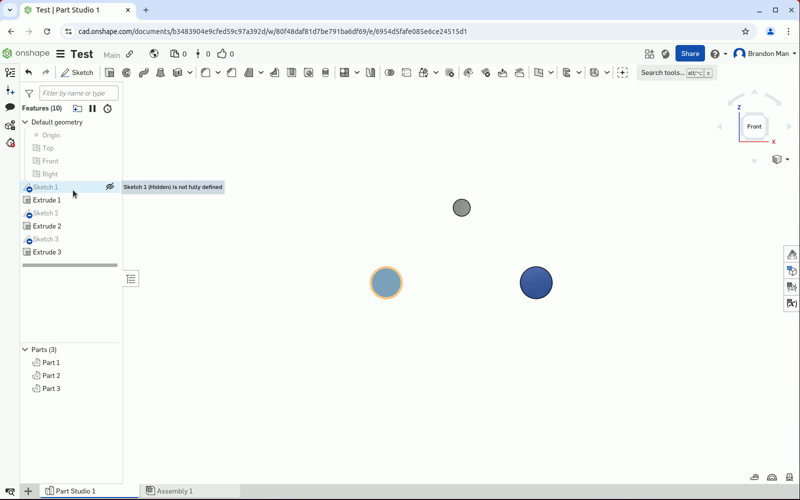
click(73, 189)
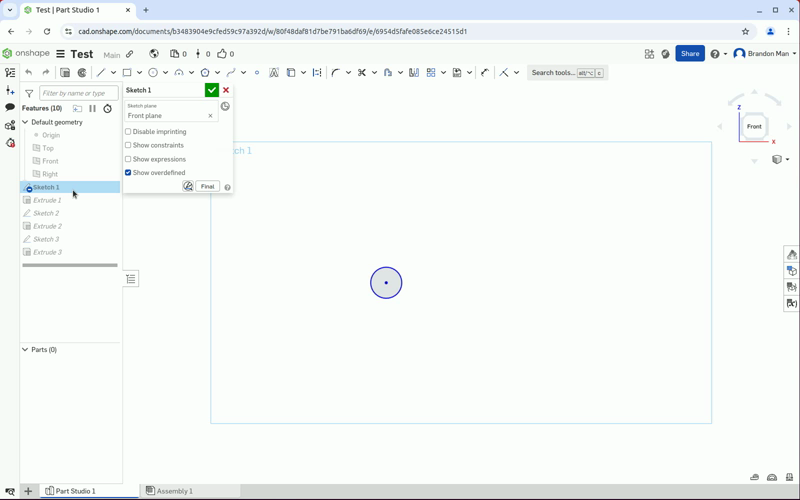
mouse_move(229, 92)
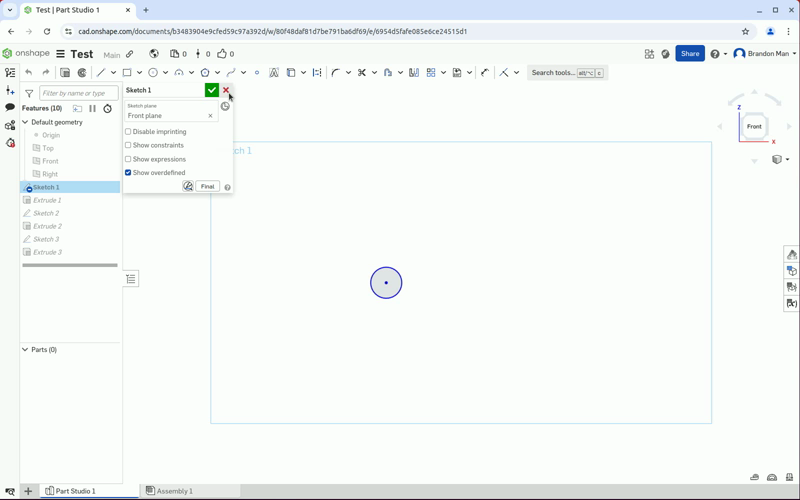
click(229, 92)
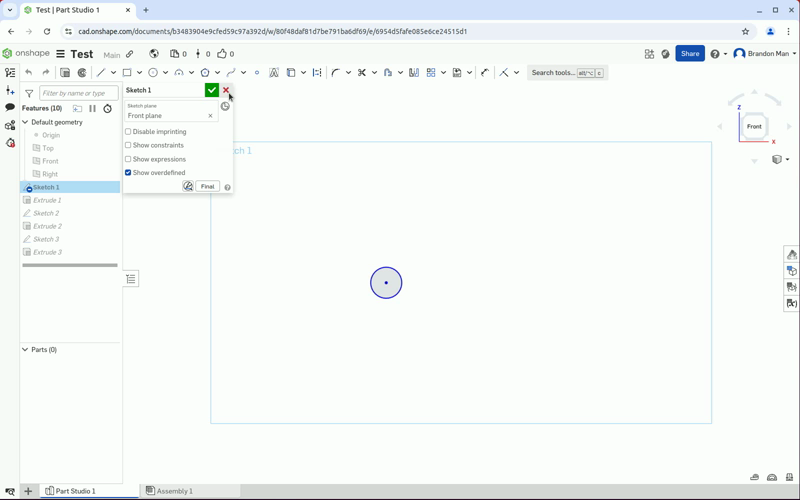
key(shift+s)
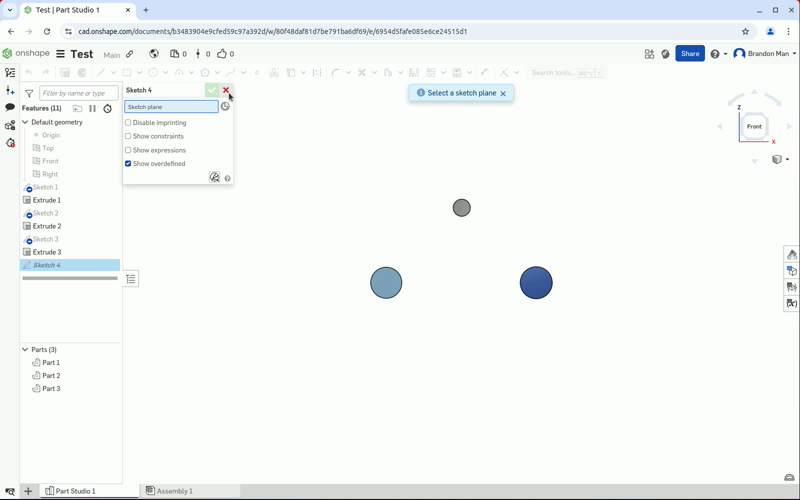
mouse_move(73, 163)
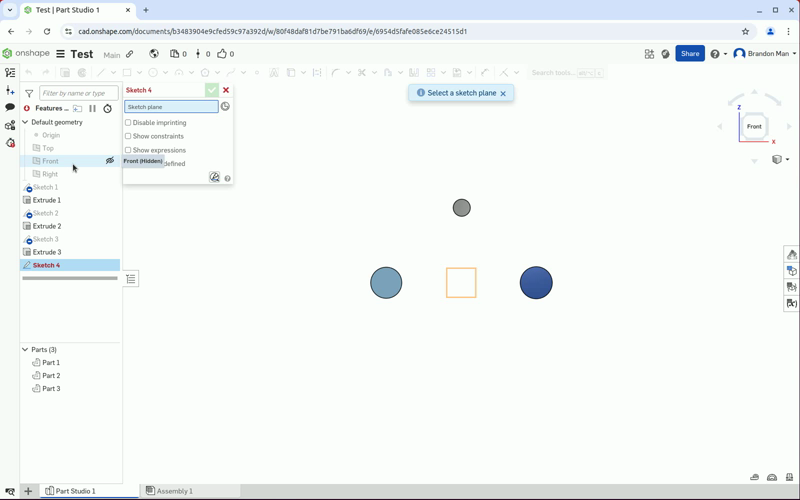
click(73, 163)
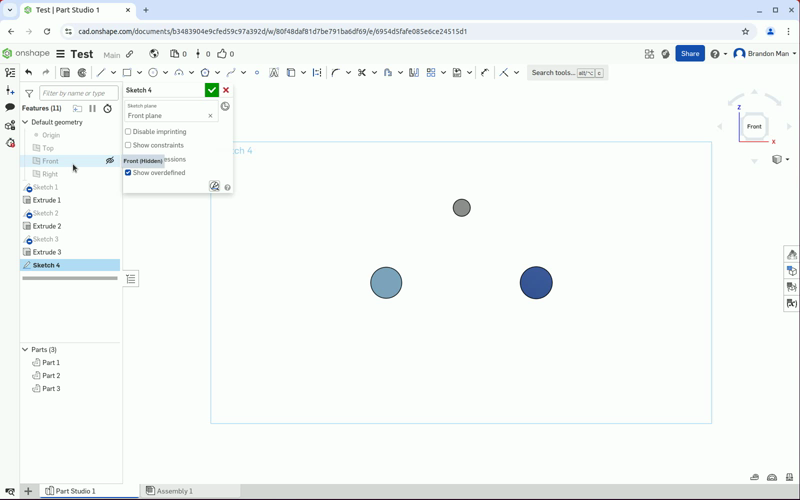
mouse_move(73, 352)
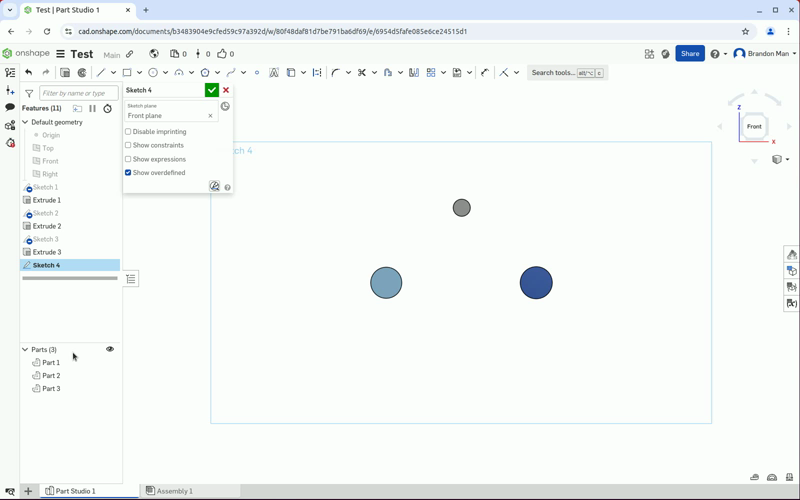
key(y)
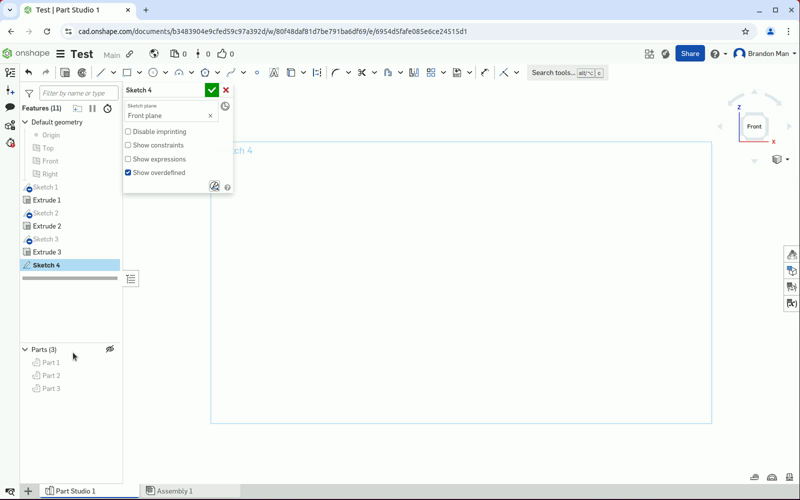
key(c)
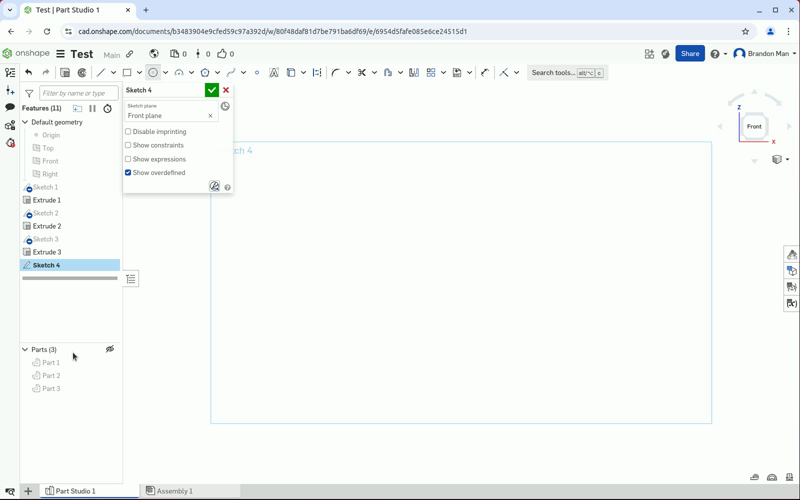
key_down(shift)
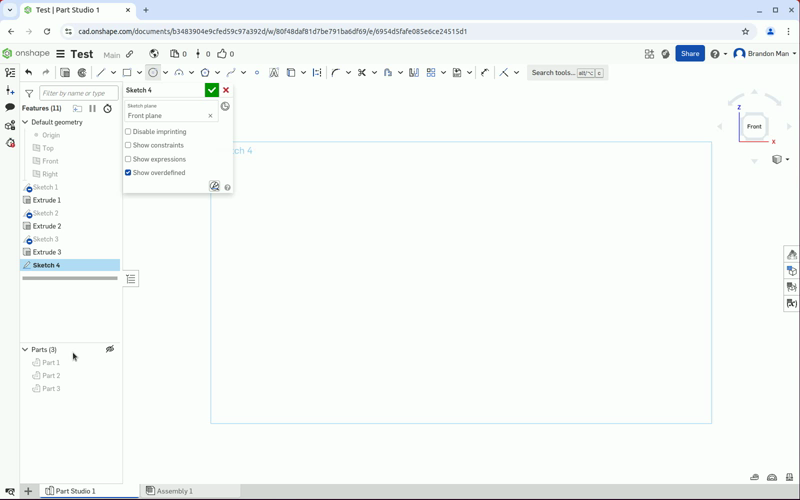
mouse_move(461, 357)
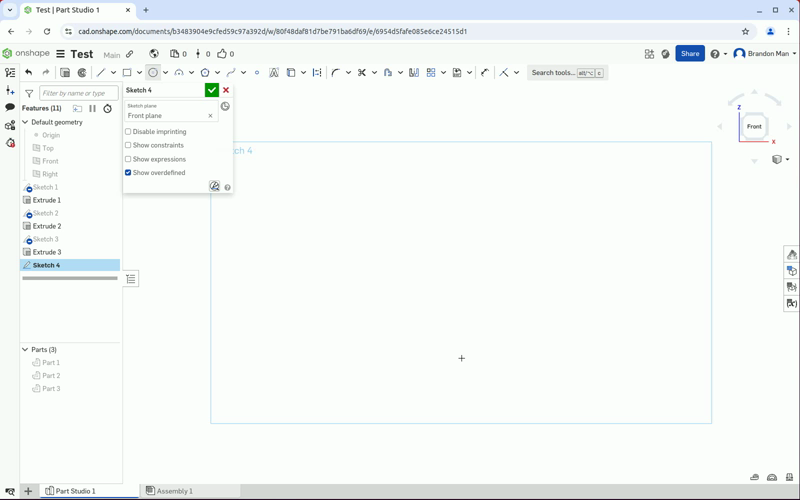
click(461, 357)
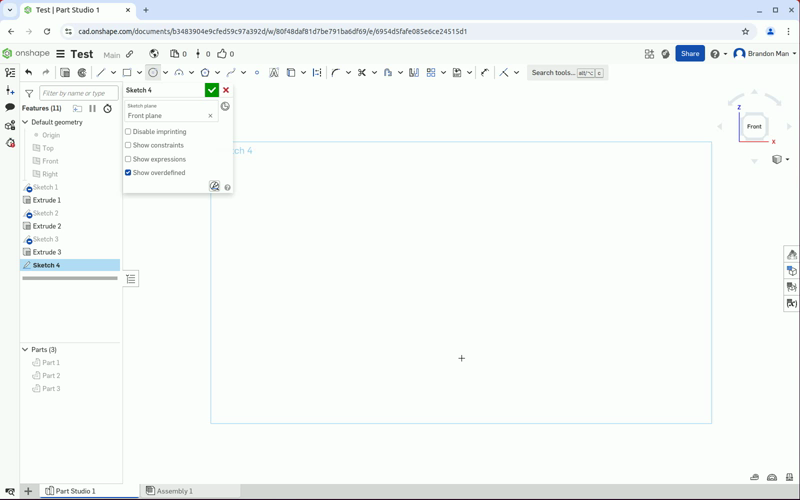
key_up(shift)
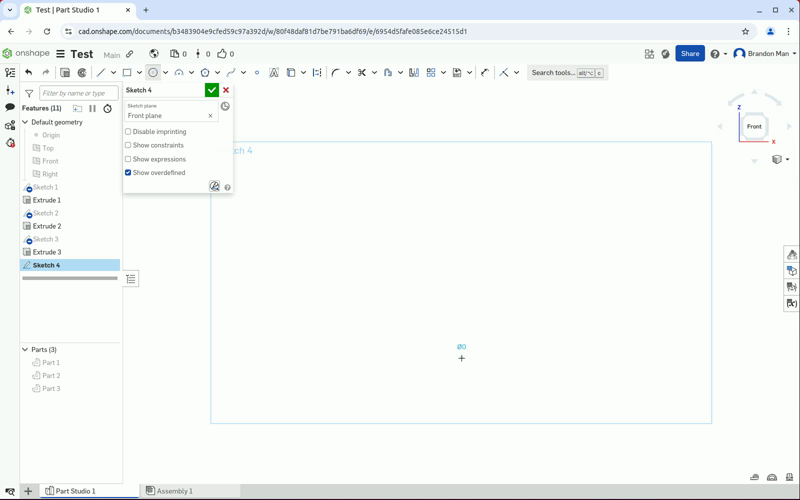
mouse_move(470, 357)
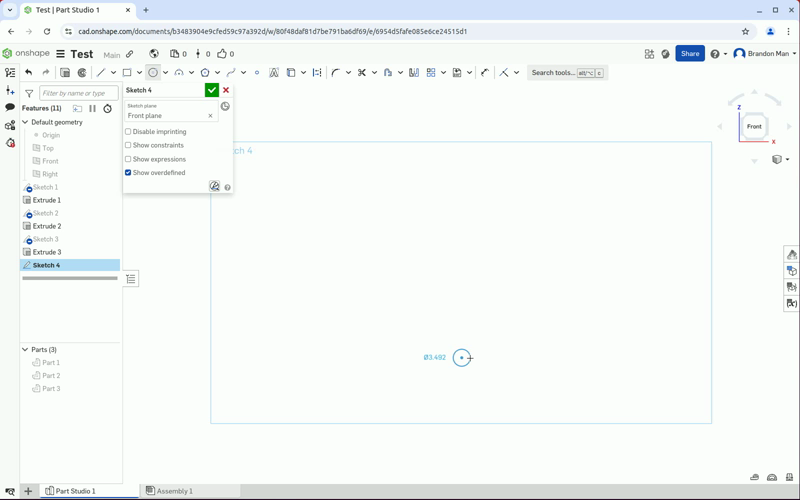
click(470, 357)
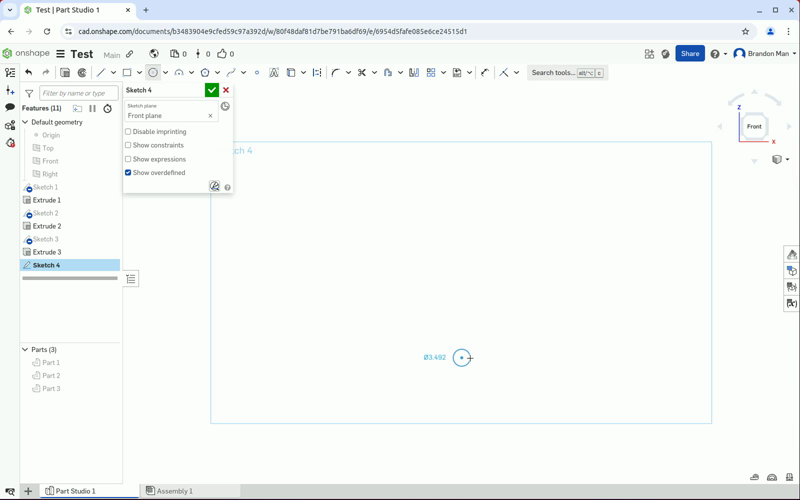
key(esc)
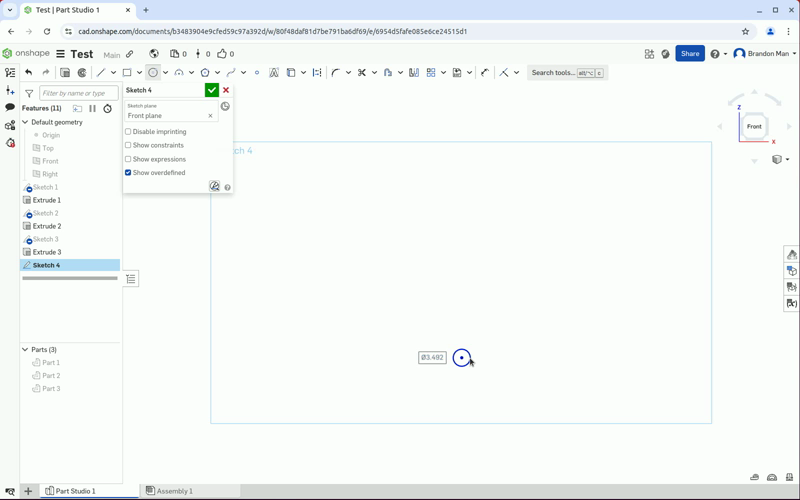
mouse_move(461, 360)
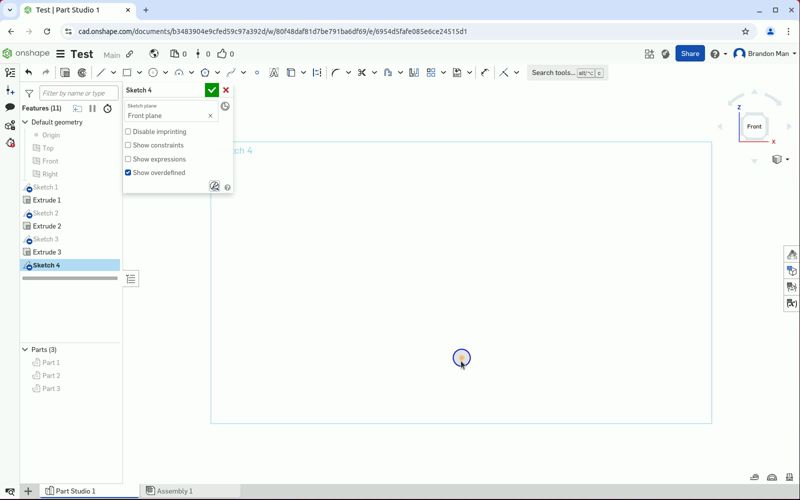
scroll(6)
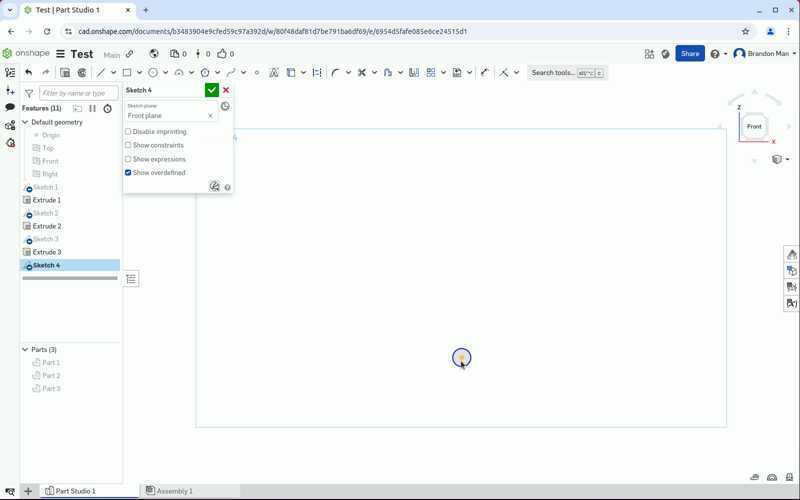
scroll(6)
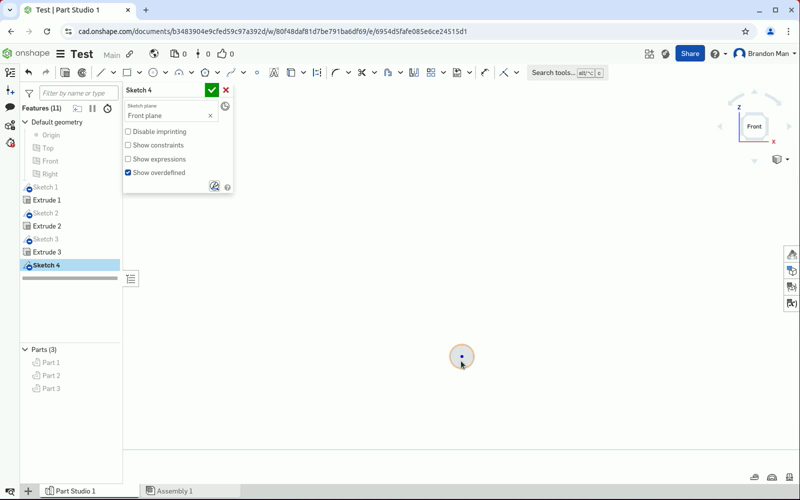
scroll(6)
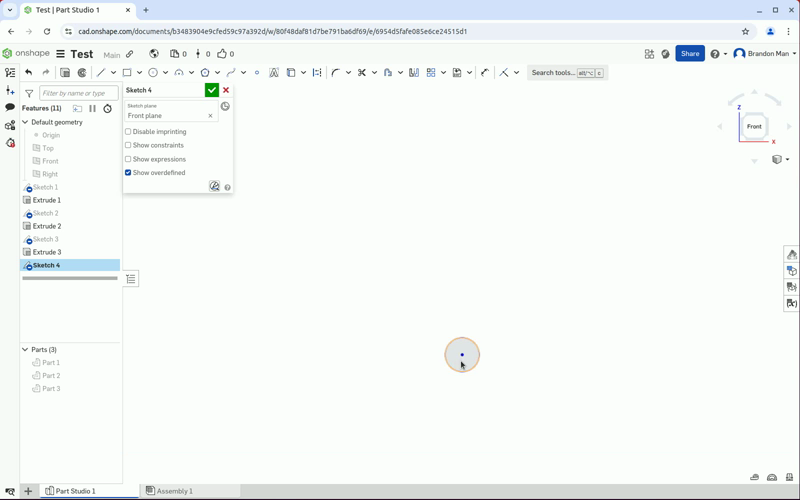
scroll(6)
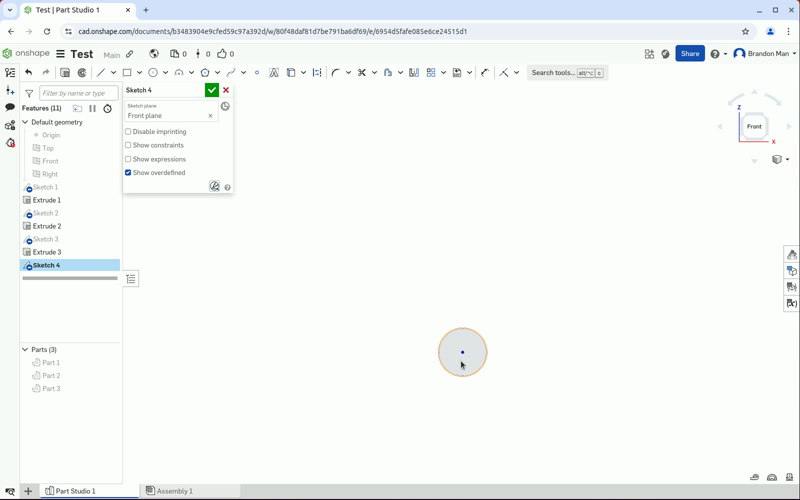
scroll(6)
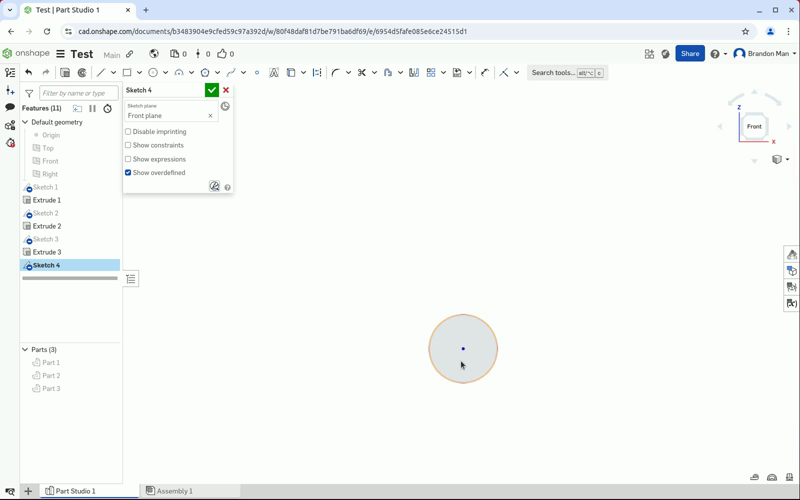
scroll(6)
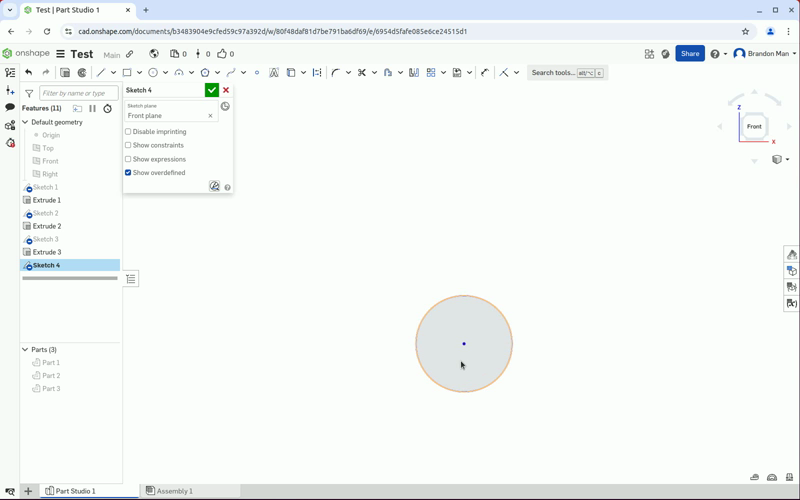
scroll(6)
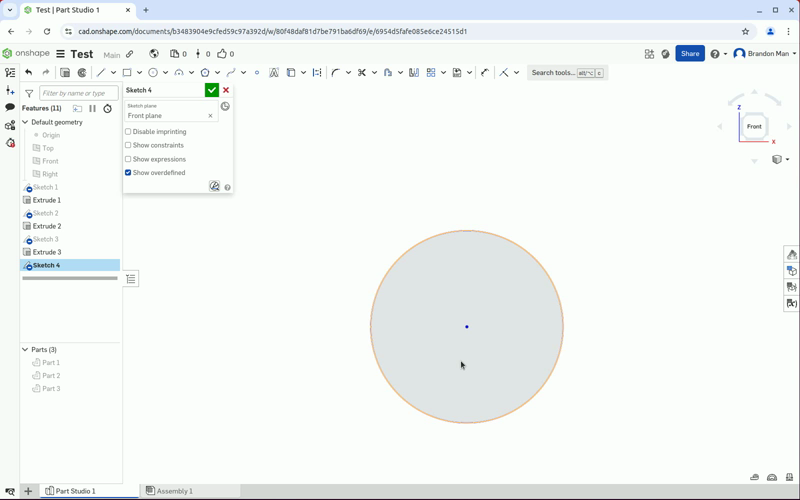
click(461, 360)
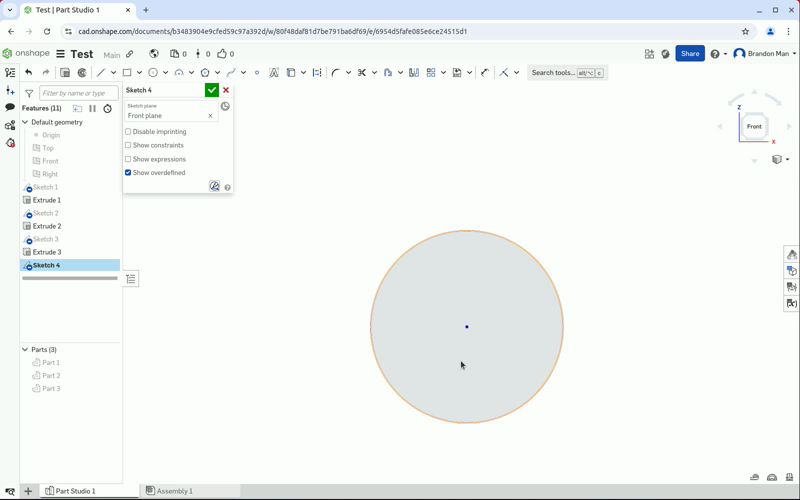
scroll(-6)
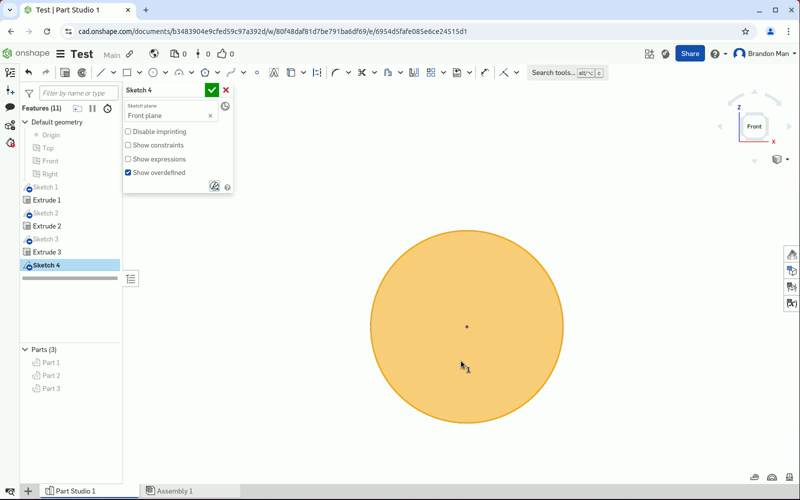
scroll(-6)
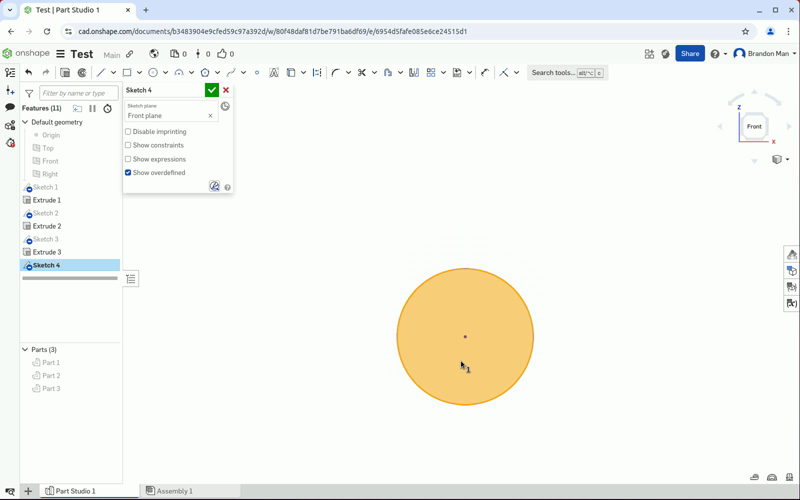
scroll(-6)
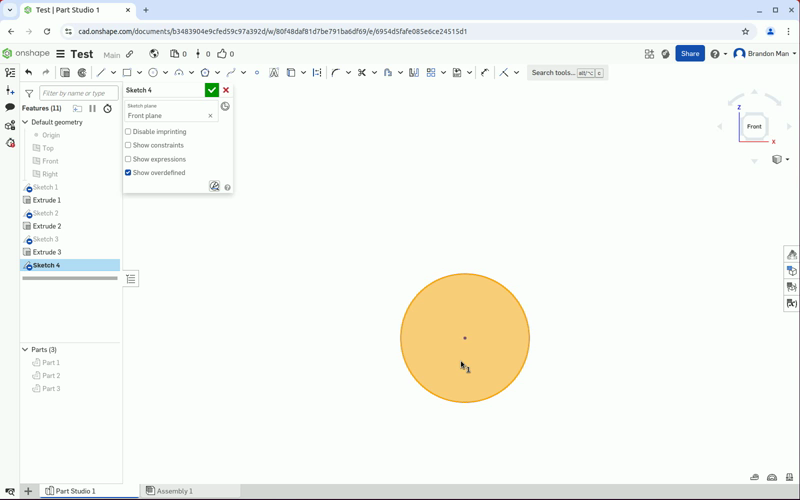
scroll(-6)
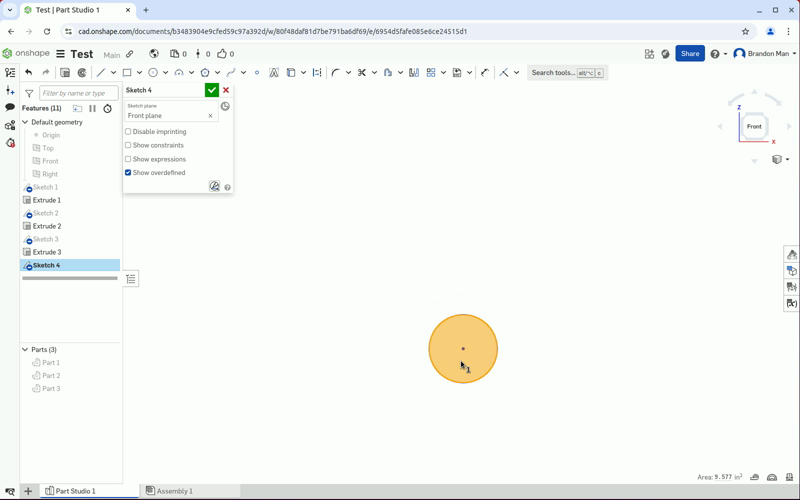
scroll(-6)
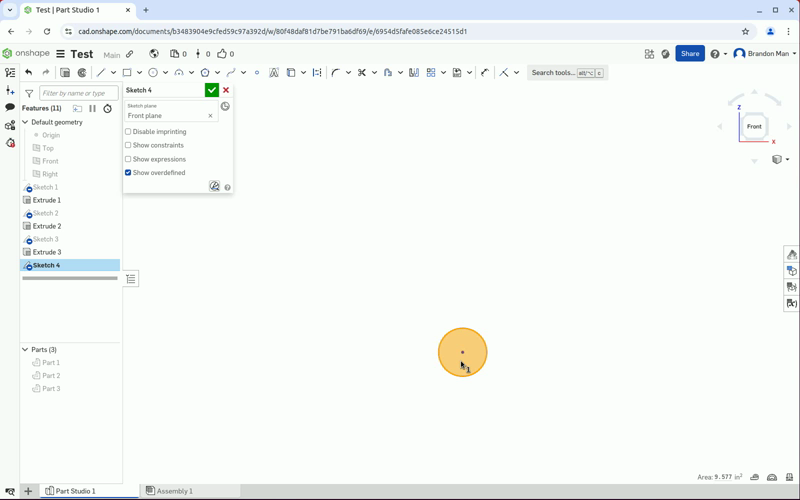
scroll(-6)
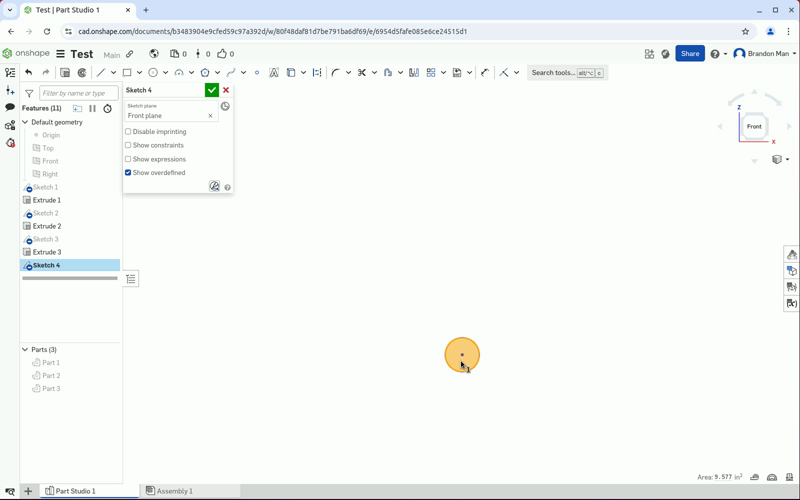
scroll(-6)
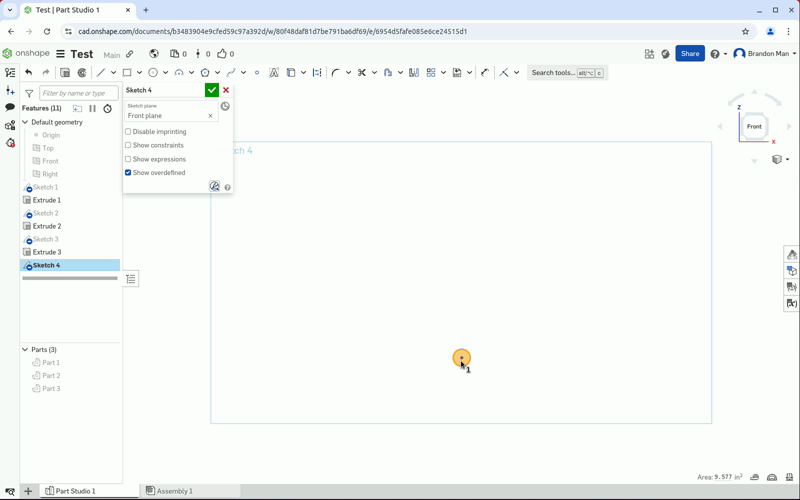
mouse_move(73, 352)
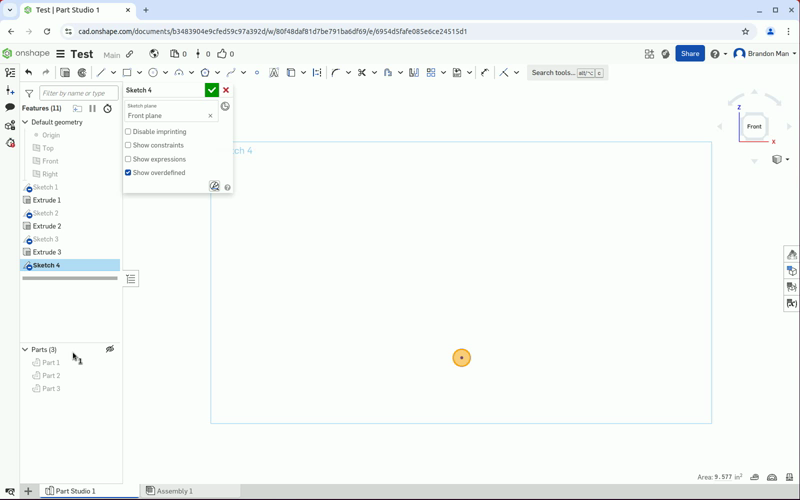
key(shift+y)
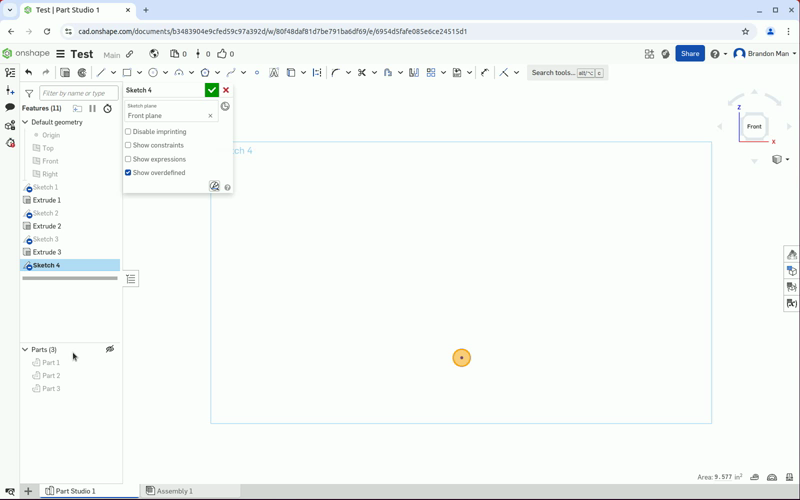
key(shift+e)
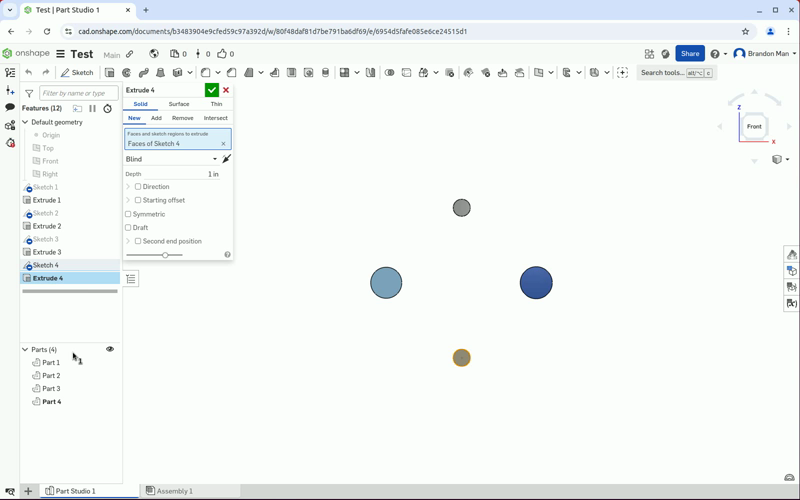
mouse_move(143, 106)
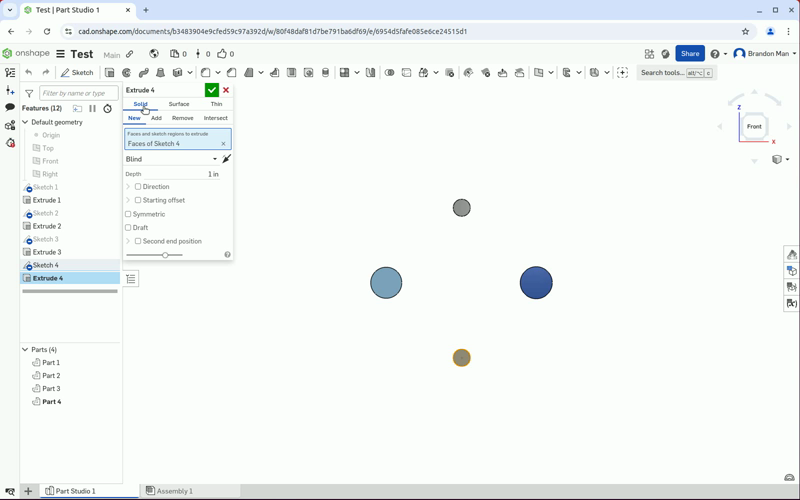
click(143, 106)
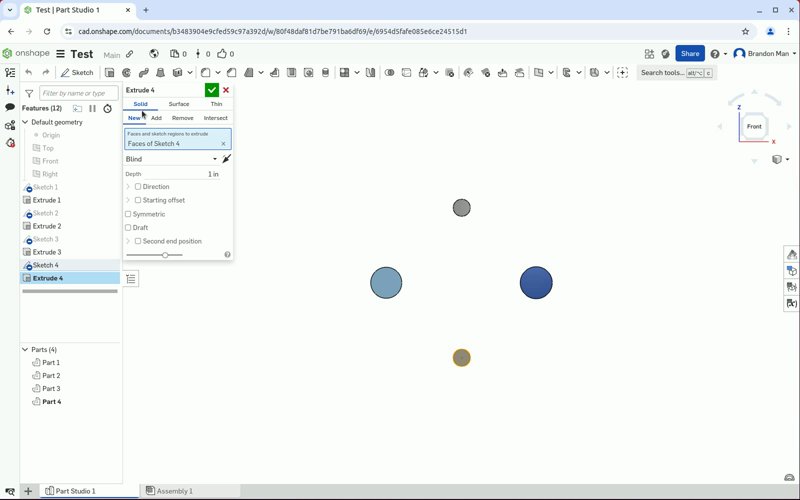
mouse_move(137, 120)
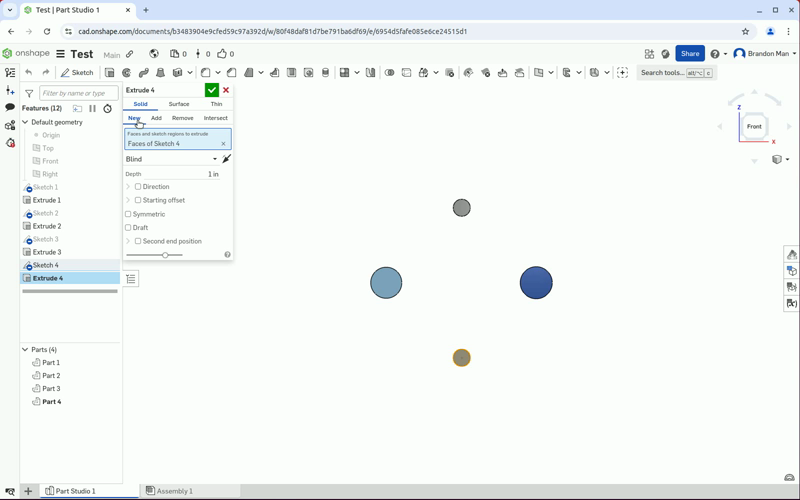
click(137, 120)
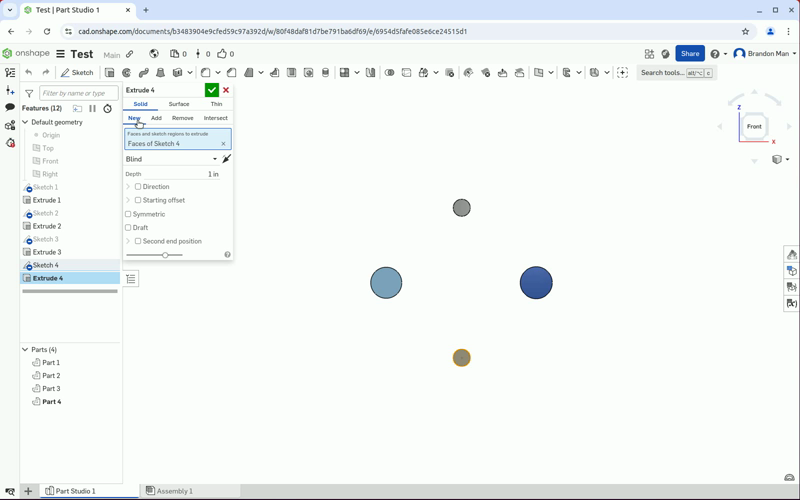
key(tab, 4)
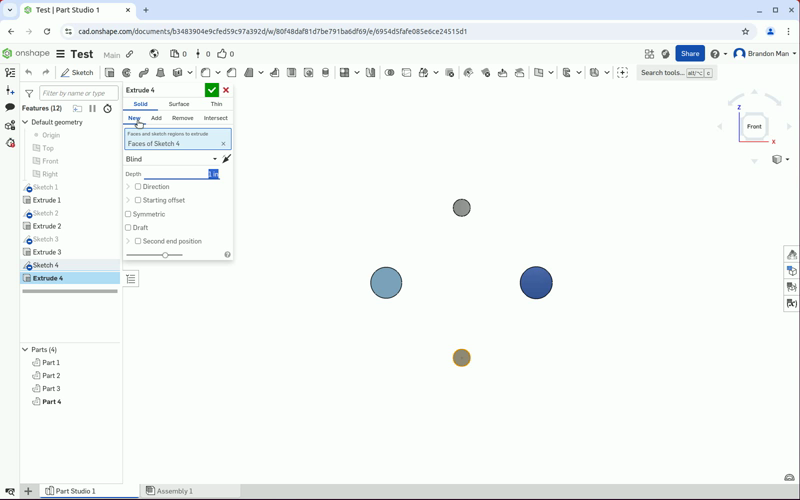
text(7.703)
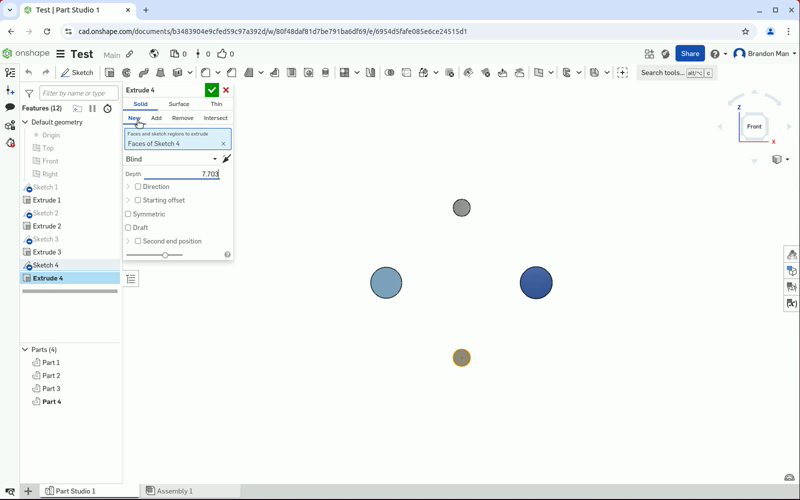
key(enter)
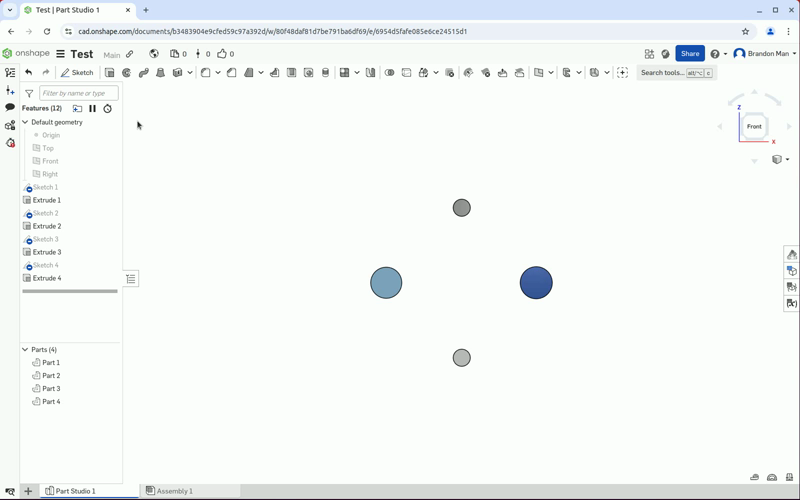
key(shift+h)
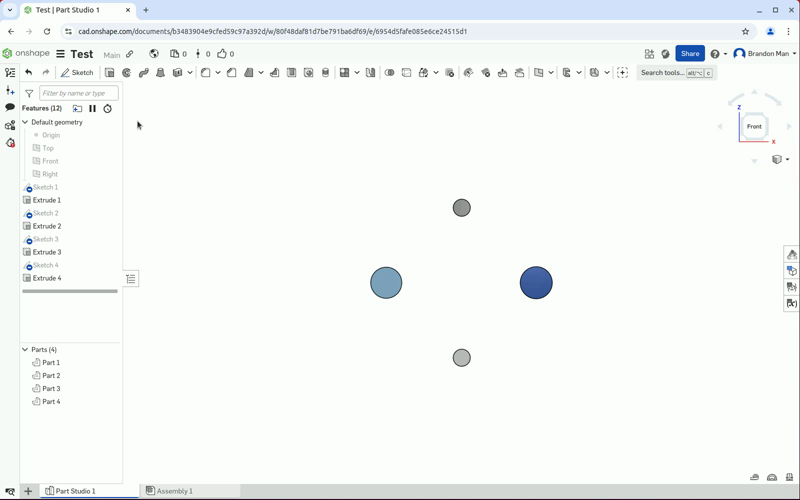
key(shift+h)
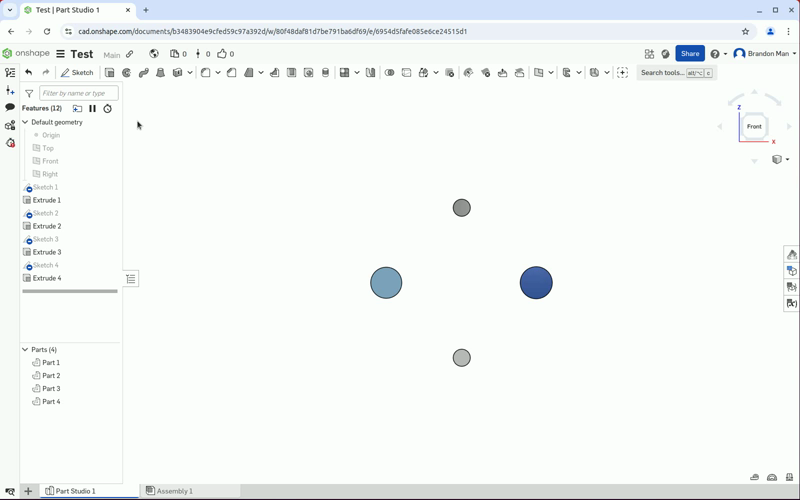
mouse_move(73, 189)
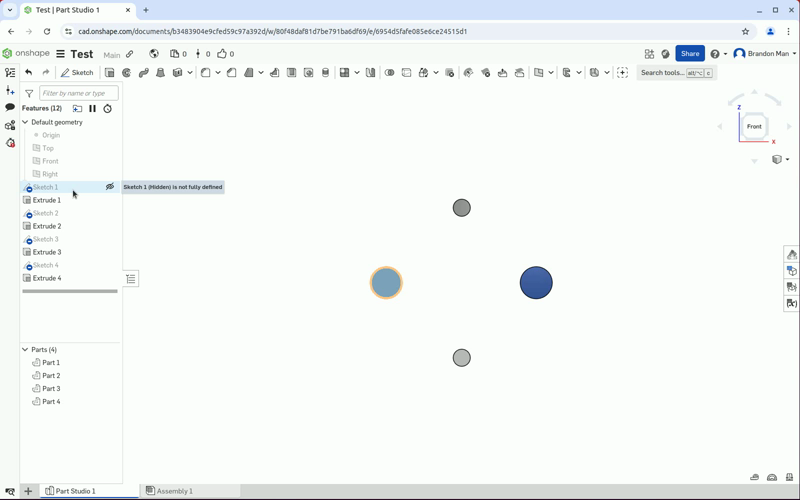
click(73, 189)
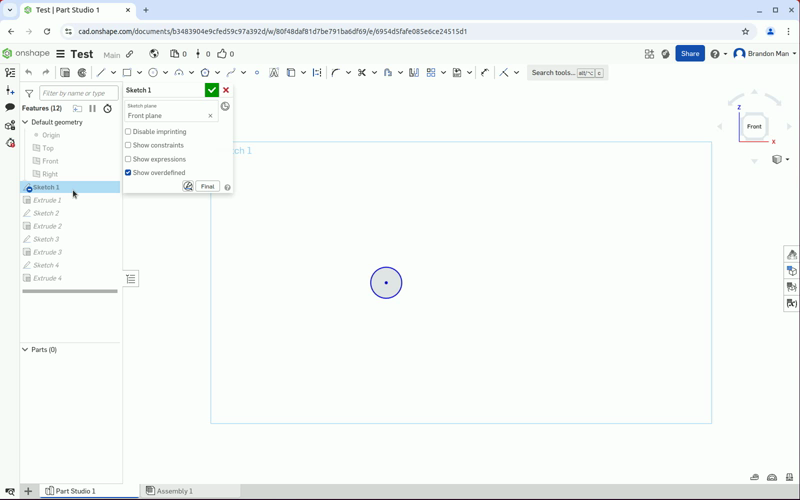
mouse_move(229, 92)
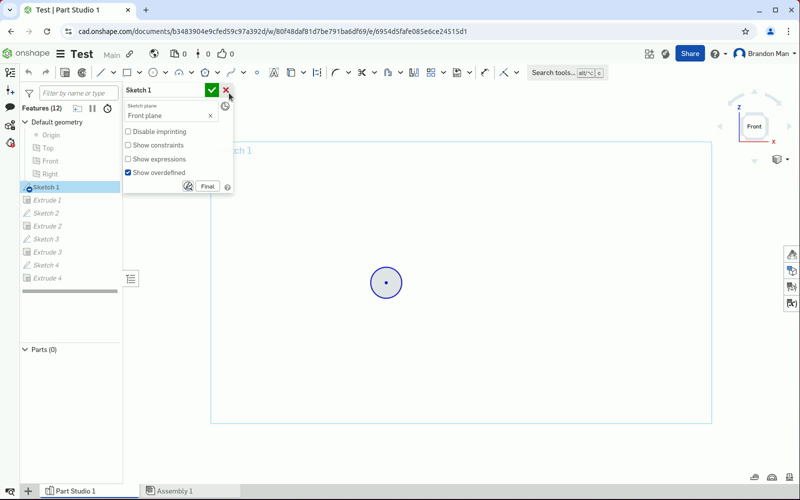
click(229, 92)
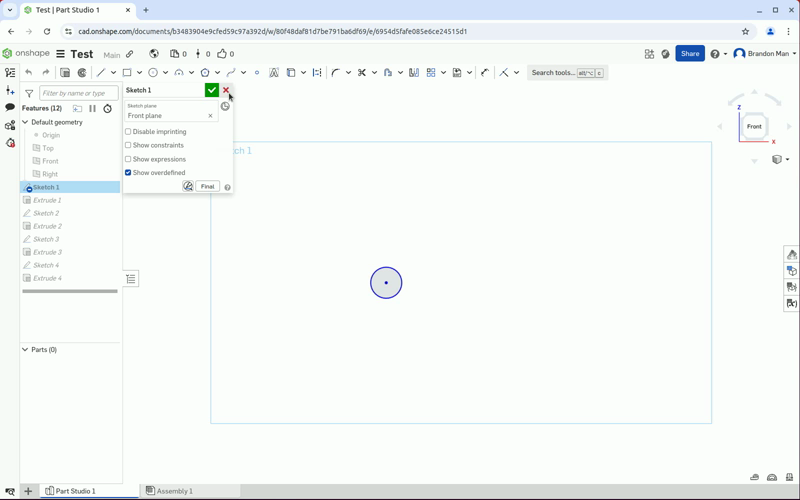
key(shift+s)
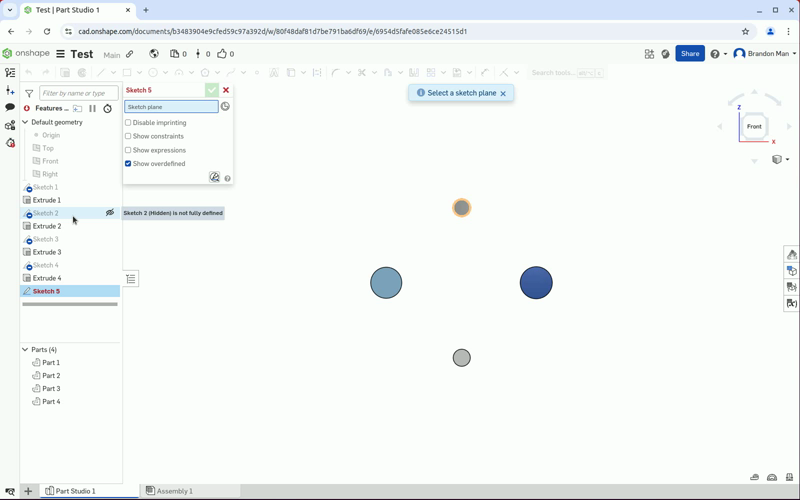
scroll(3)
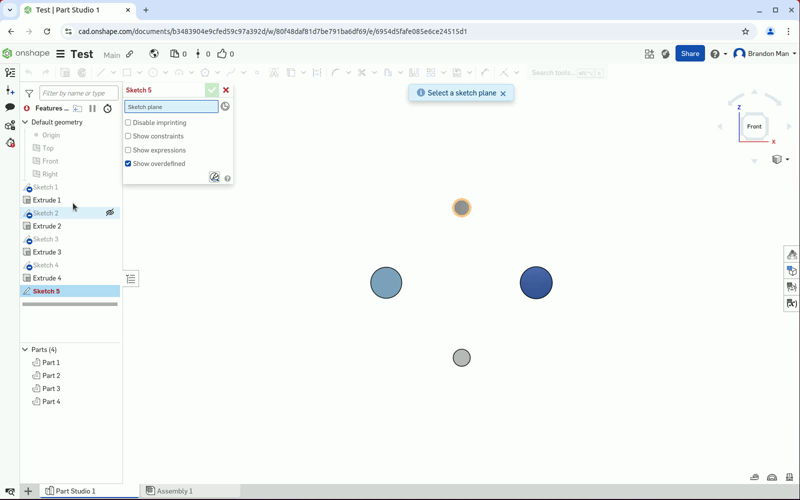
mouse_move(73, 163)
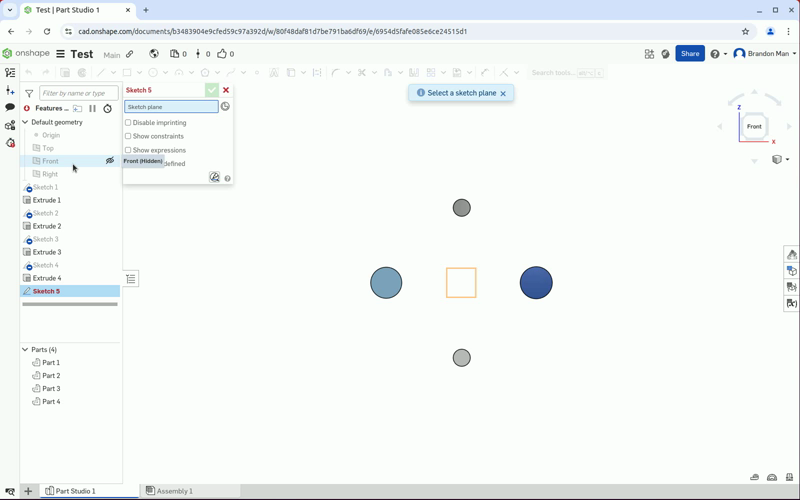
click(73, 163)
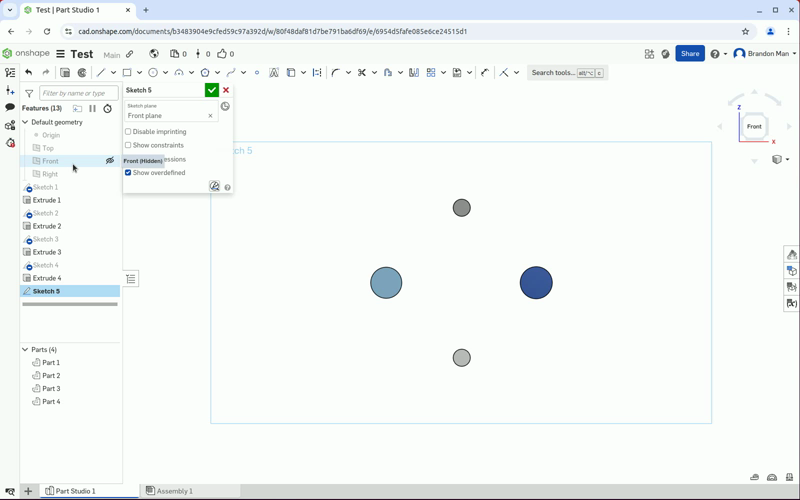
mouse_move(73, 352)
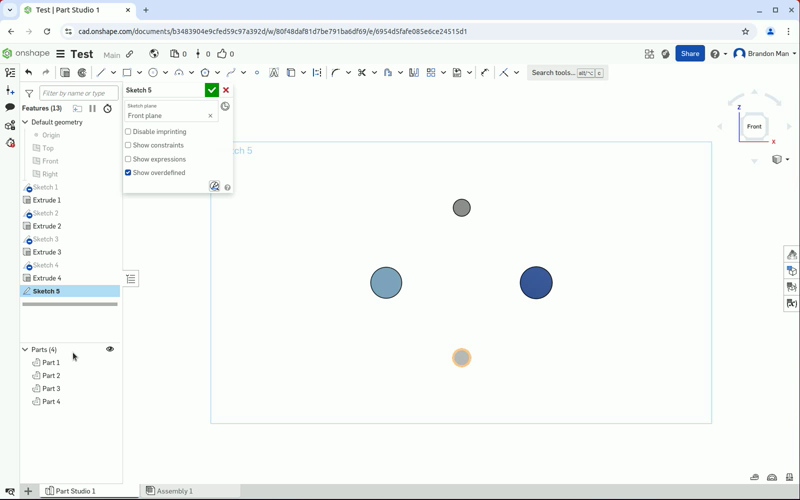
key(y)
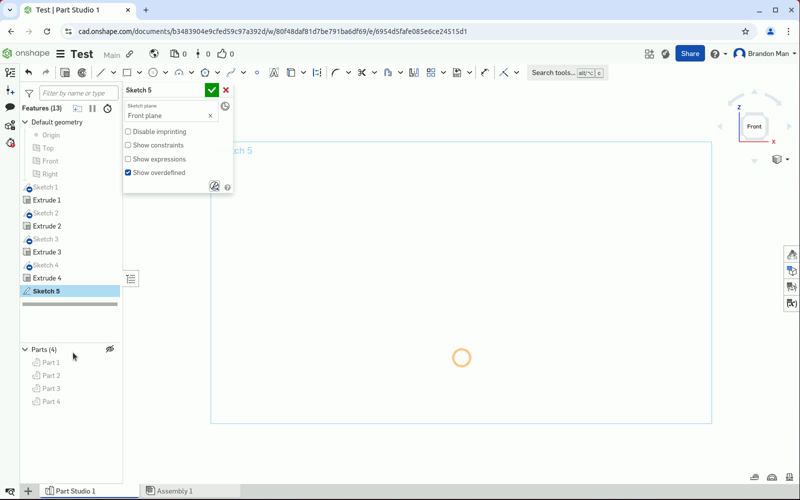
key(c)
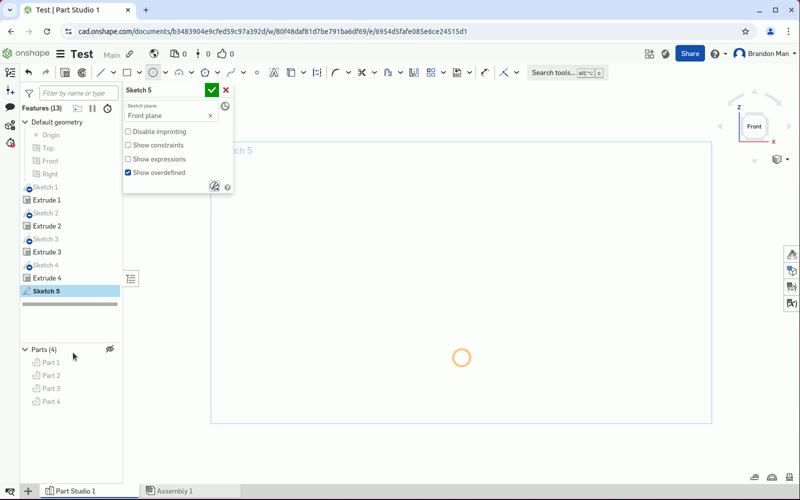
key_down(shift)
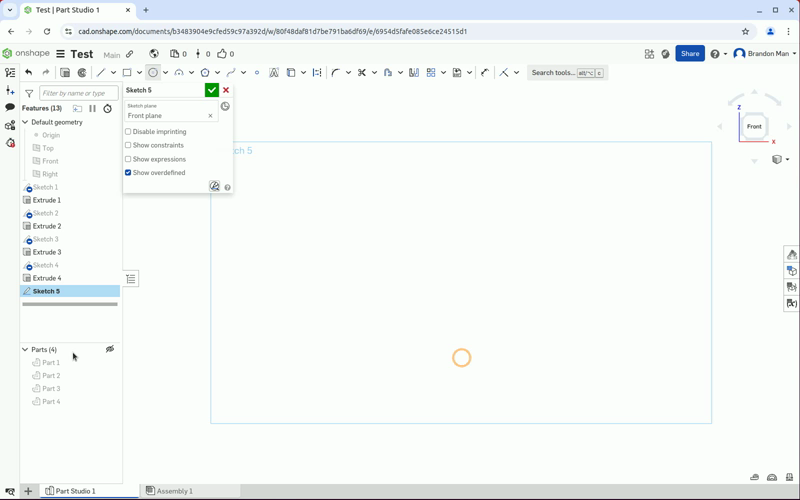
mouse_move(461, 282)
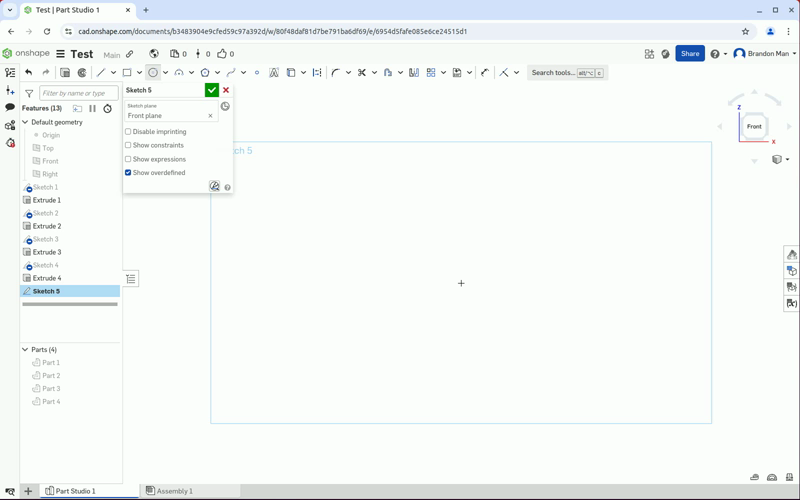
click(461, 282)
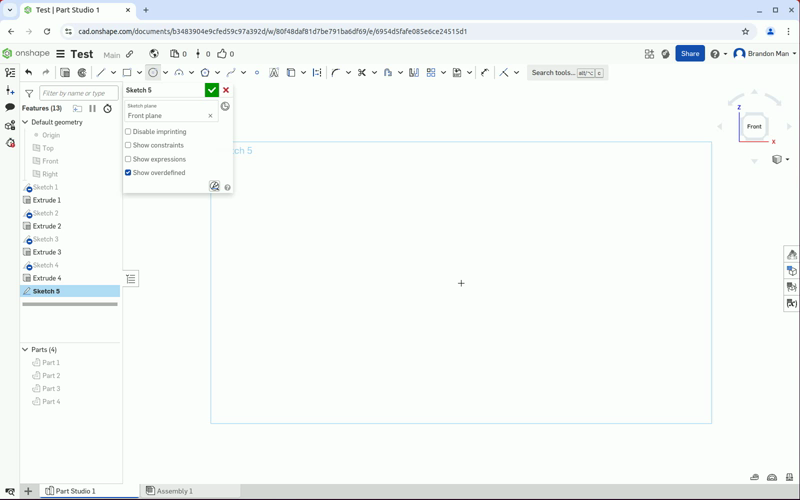
key_up(shift)
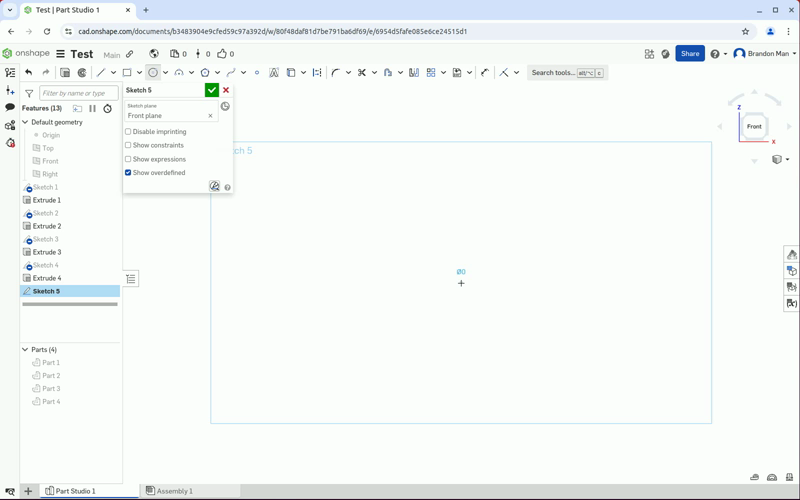
mouse_move(499, 282)
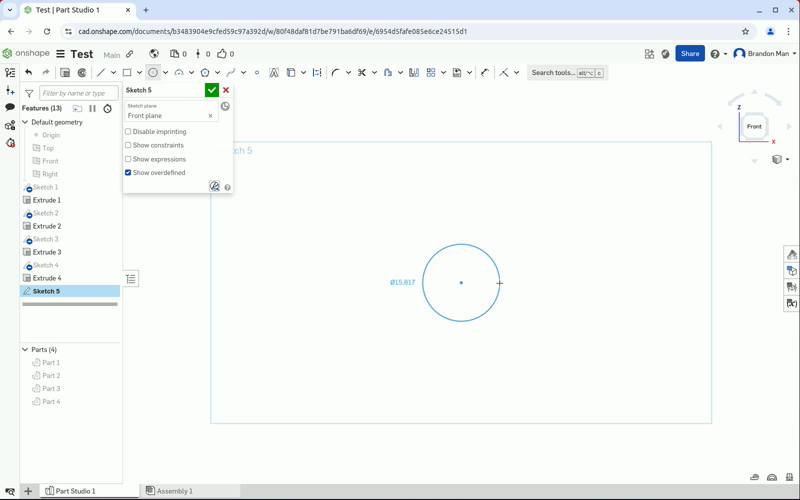
click(499, 282)
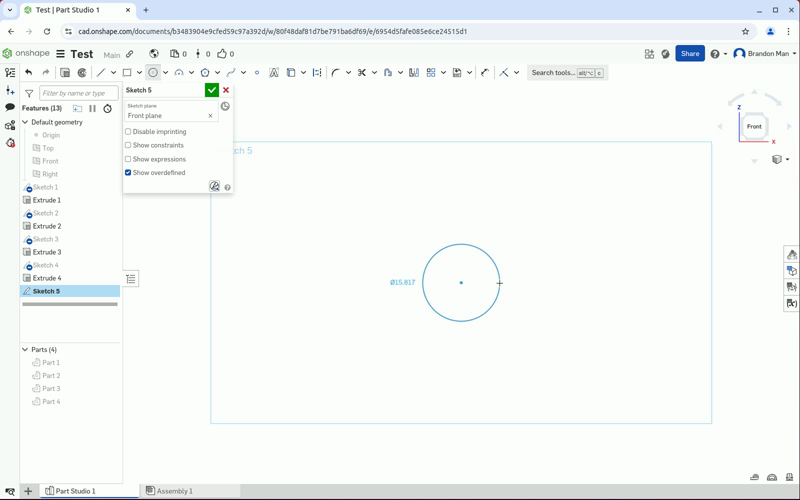
key(esc)
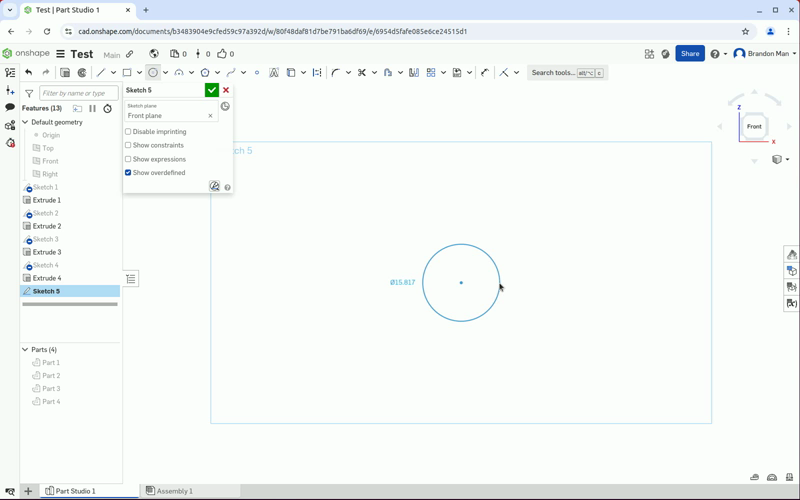
mouse_move(433, 297)
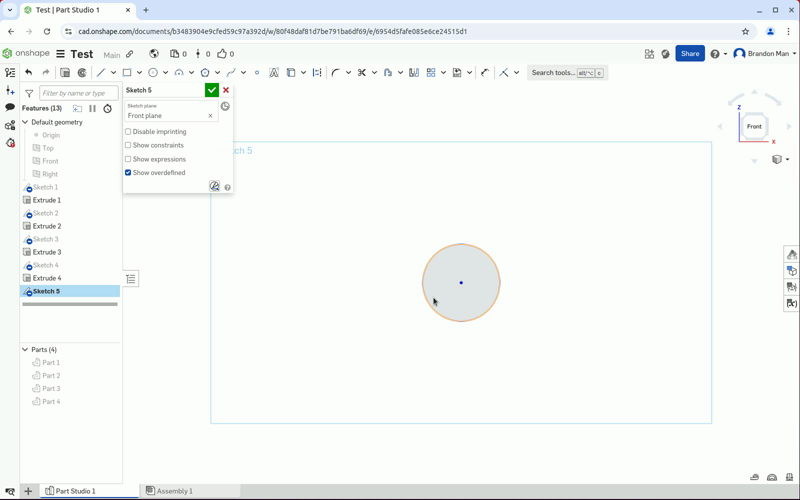
click(433, 297)
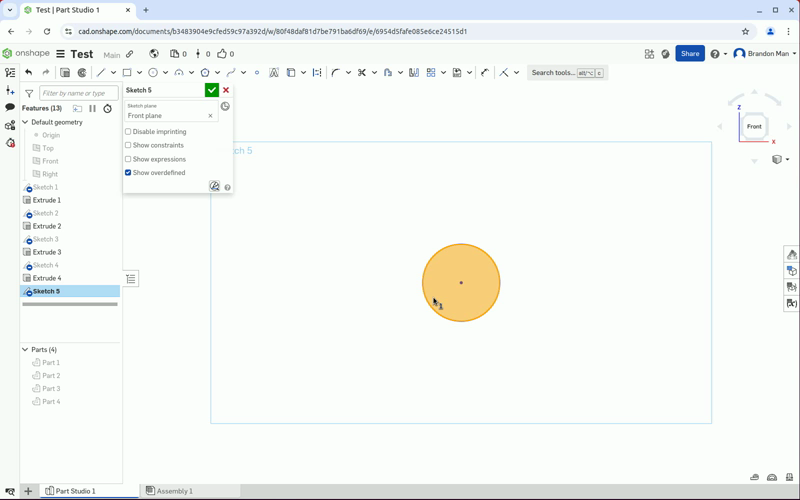
mouse_move(73, 352)
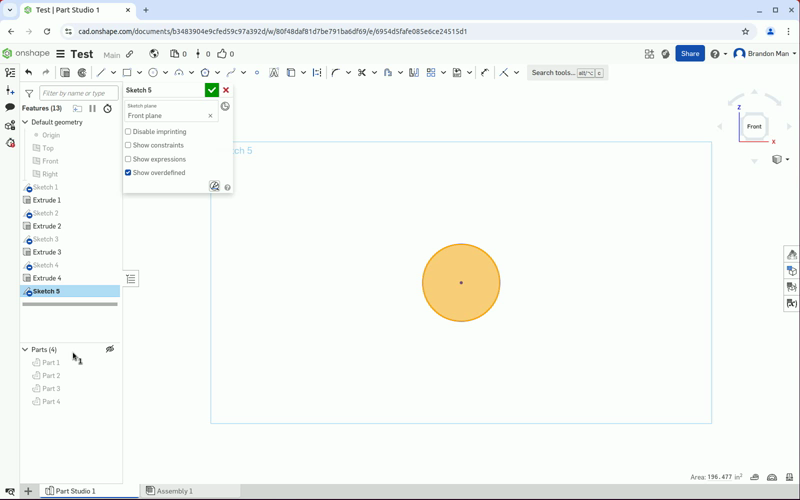
key(shift+y)
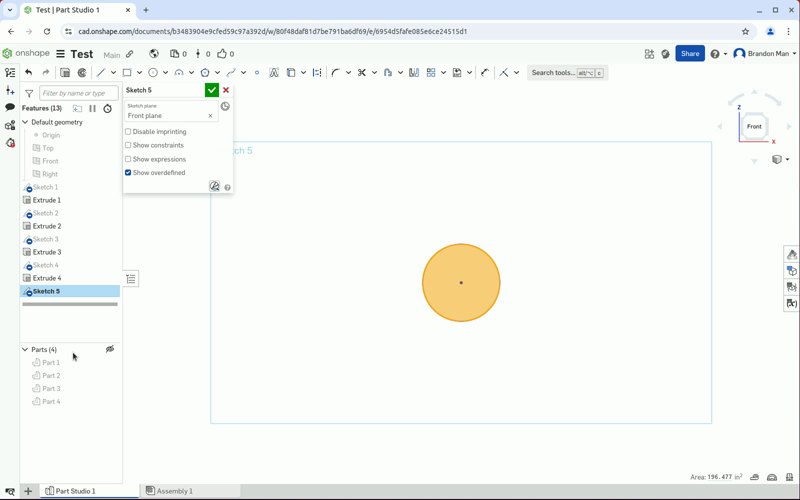
key(shift+e)
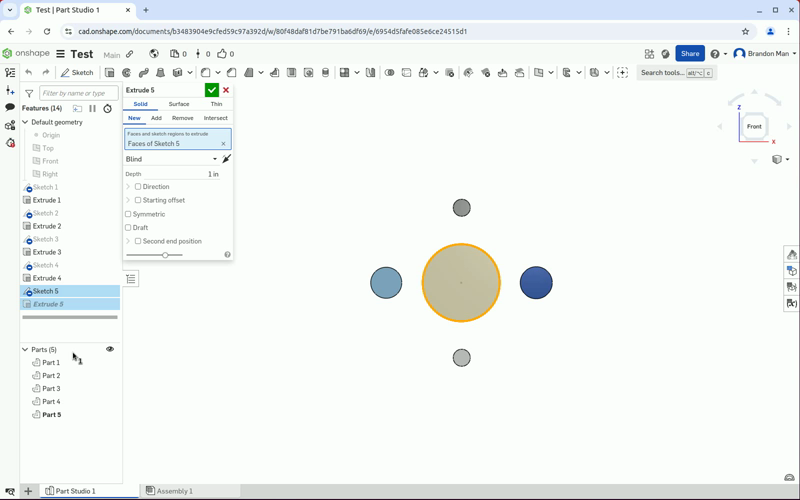
mouse_move(143, 106)
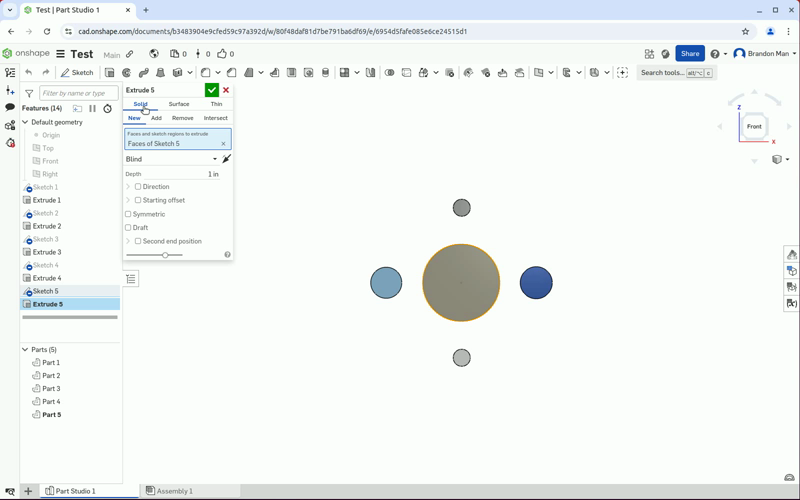
click(143, 106)
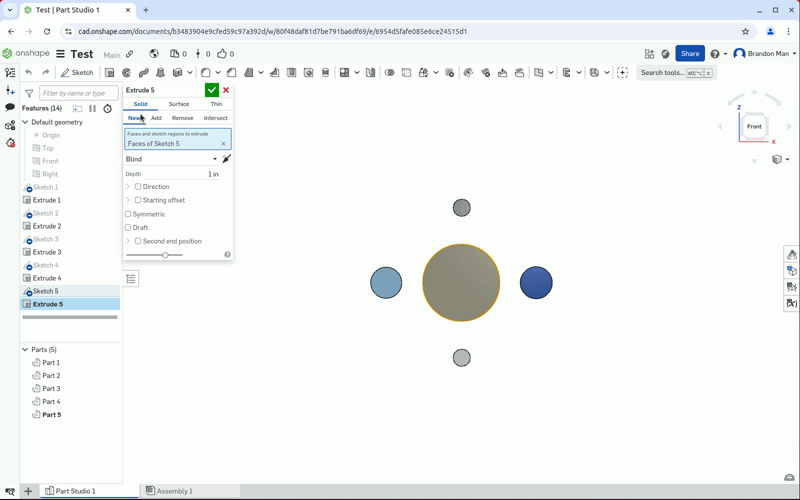
mouse_move(137, 120)
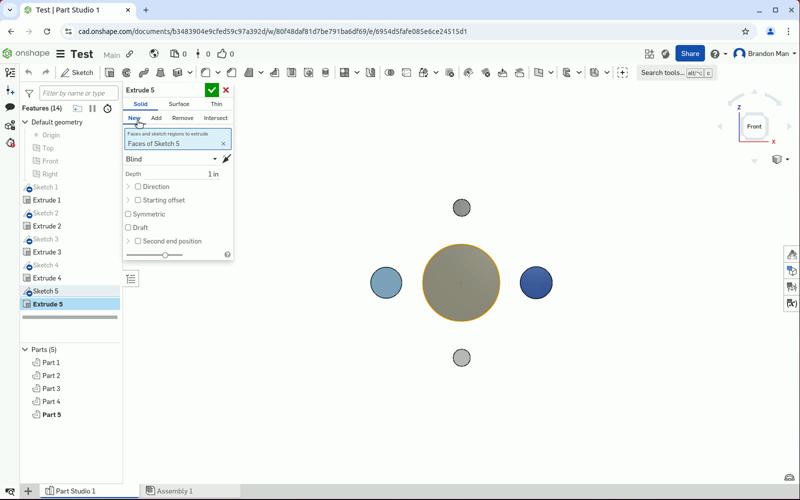
click(137, 120)
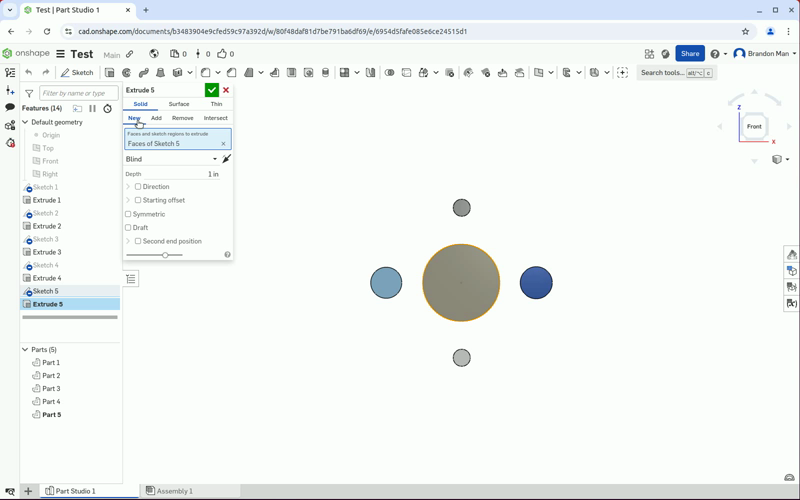
key(tab, 4)
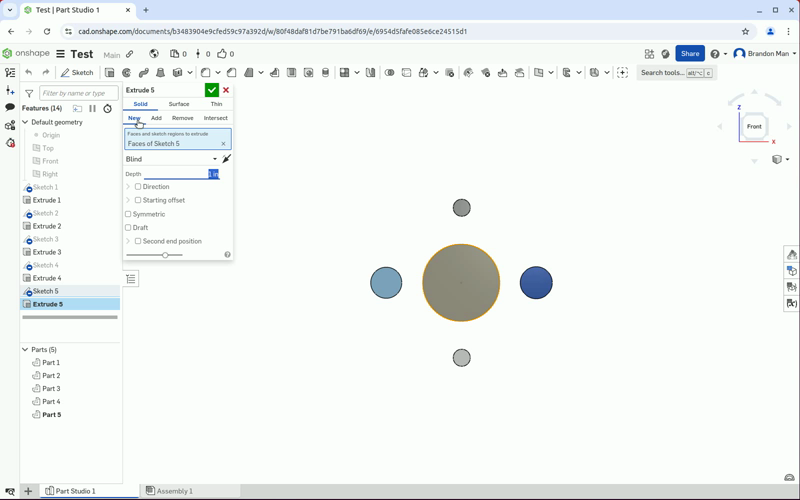
text(7.703)
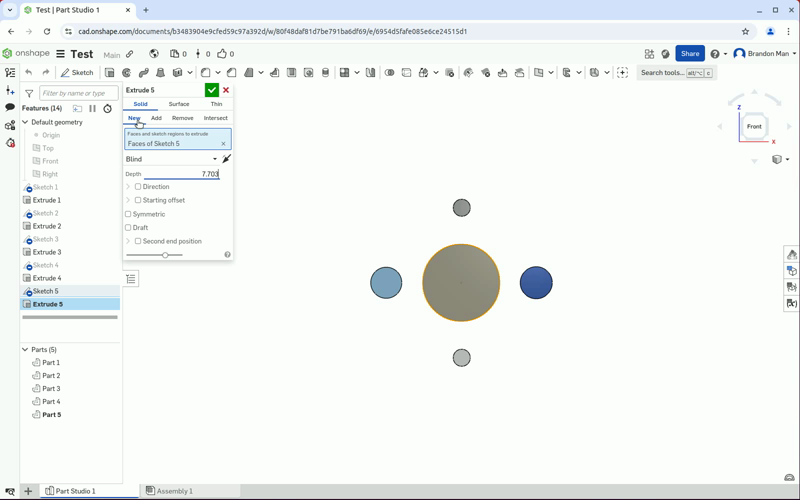
key(enter)
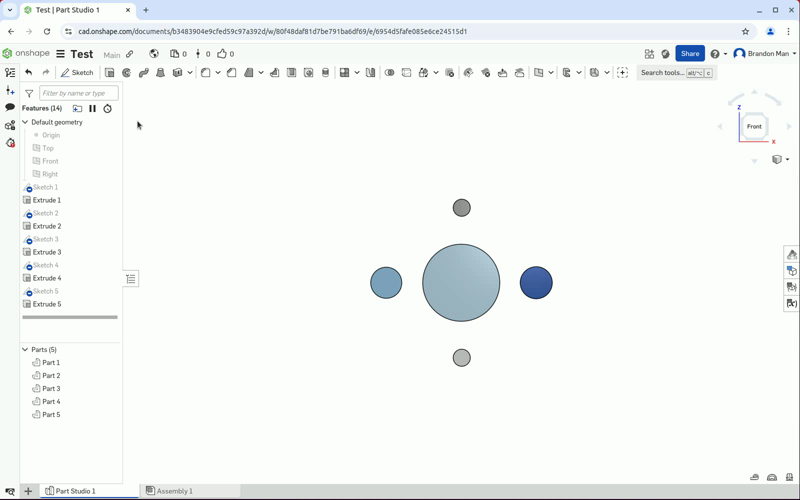
key(shift+h)
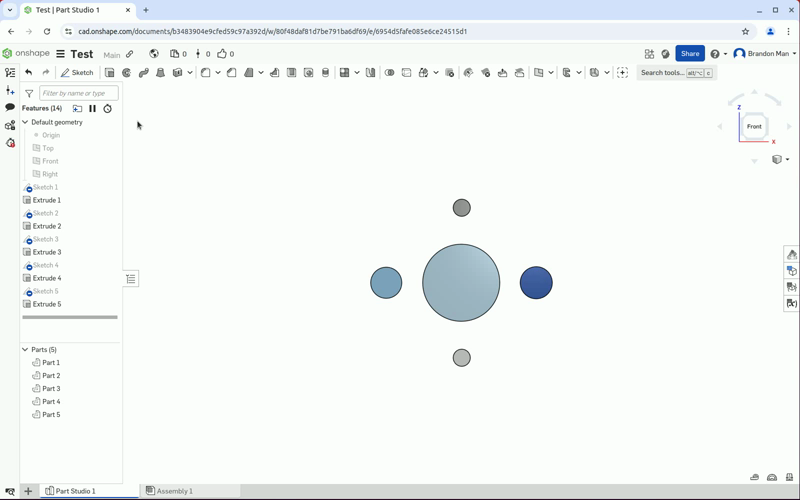
key(shift+h)
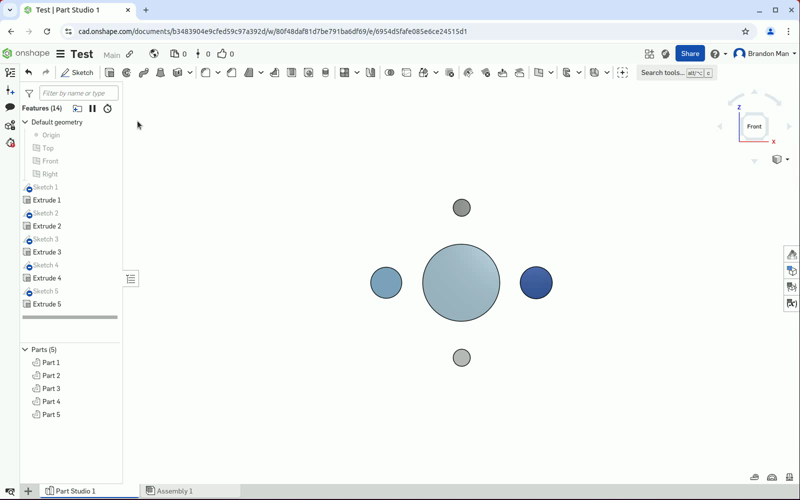
mouse_move(73, 189)
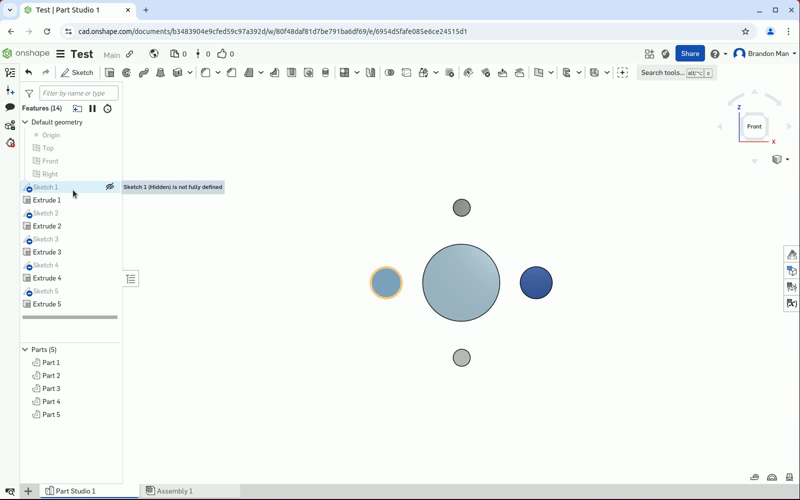
click(73, 189)
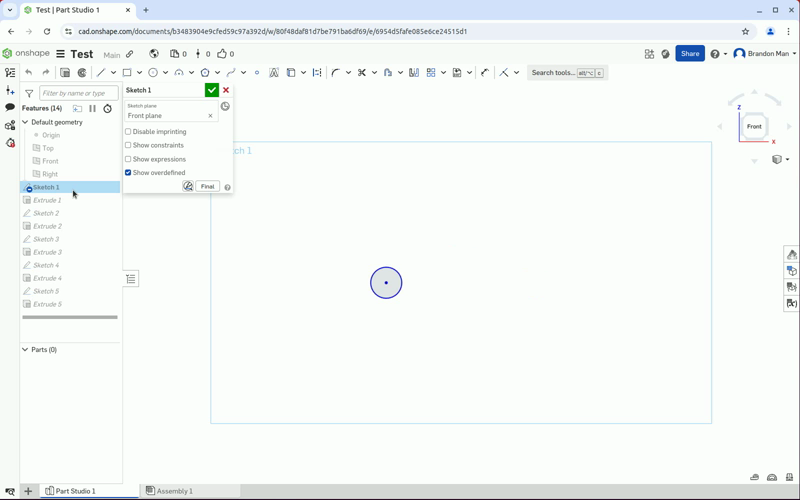
mouse_move(229, 92)
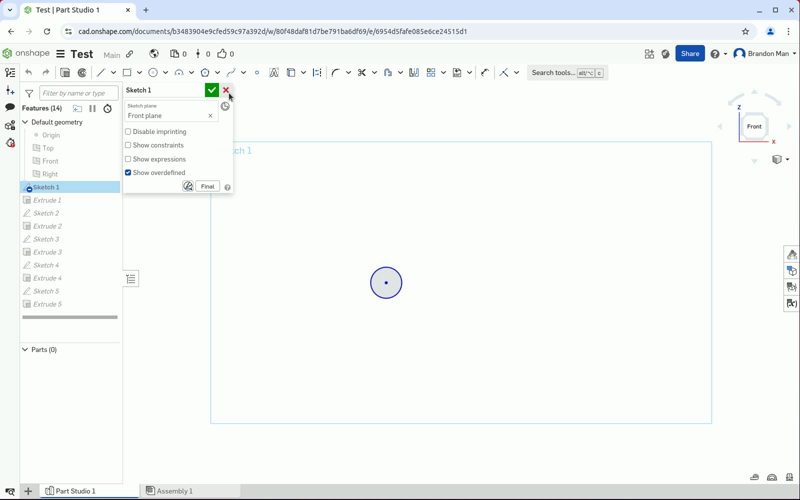
click(229, 92)
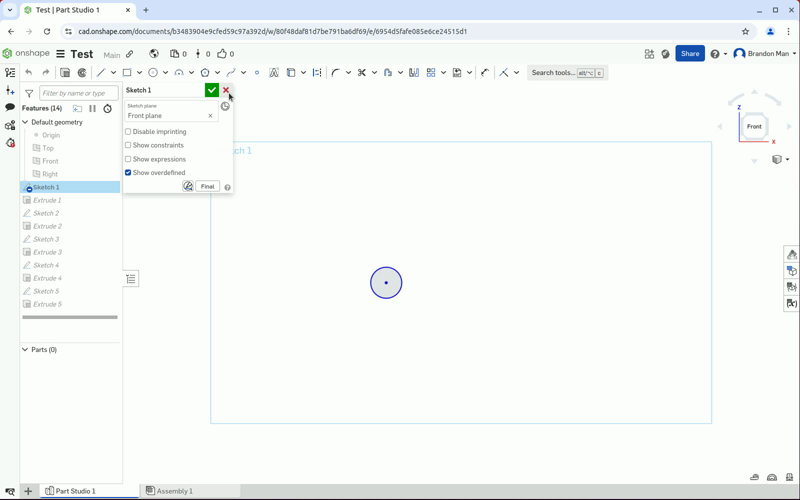
key(shift+s)
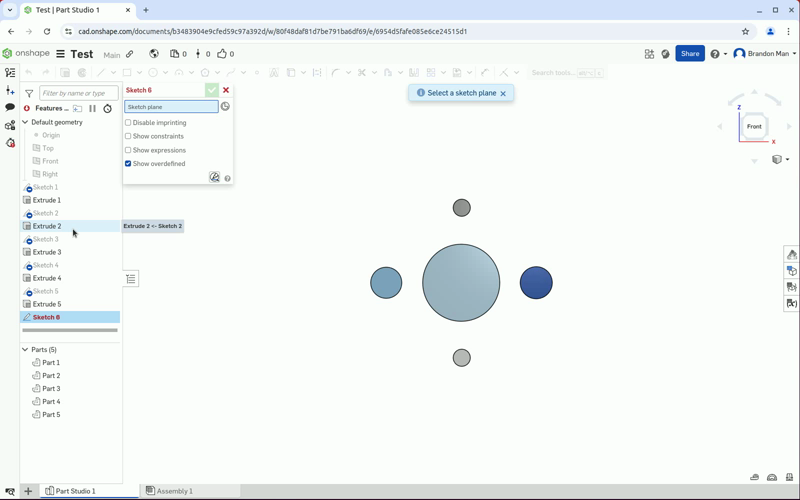
scroll(3)
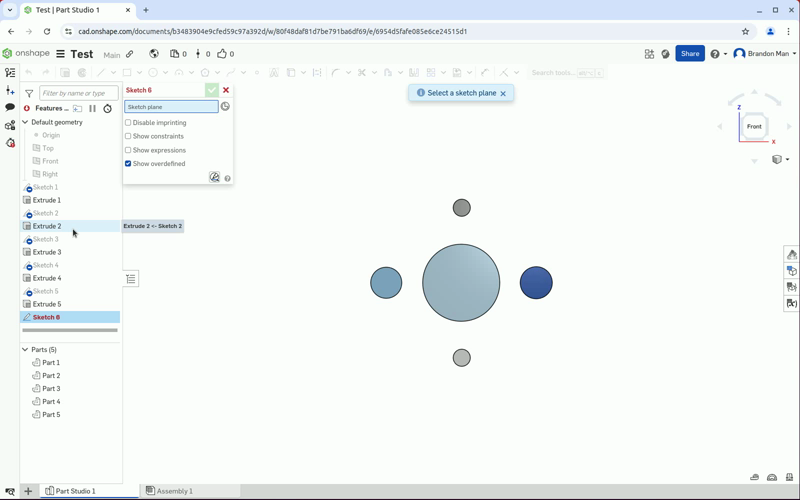
mouse_move(73, 163)
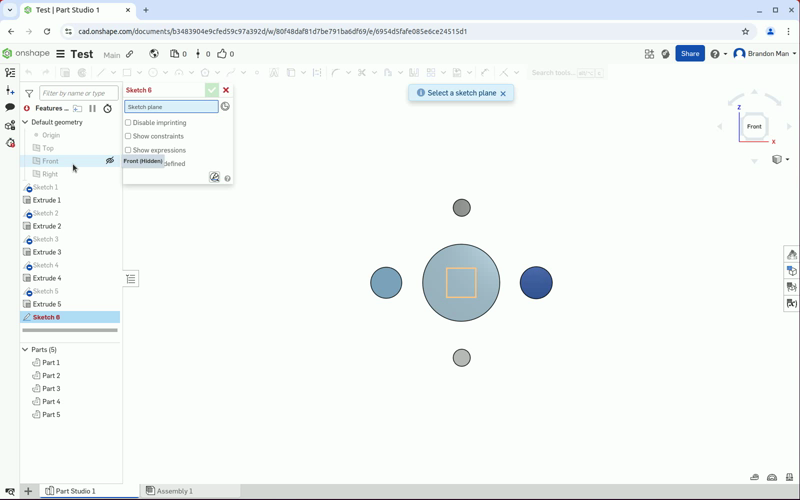
click(73, 163)
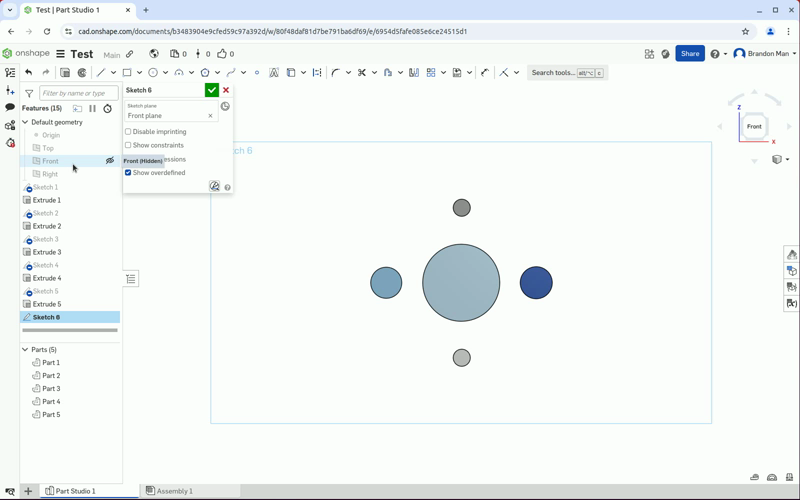
mouse_move(73, 352)
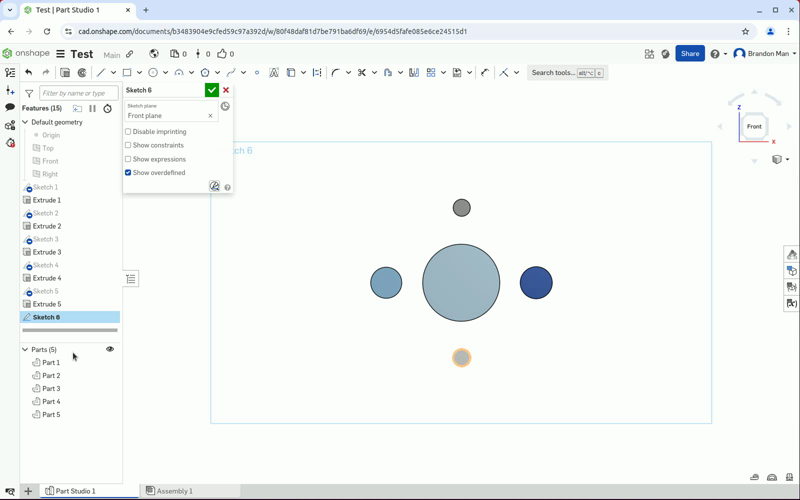
key(y)
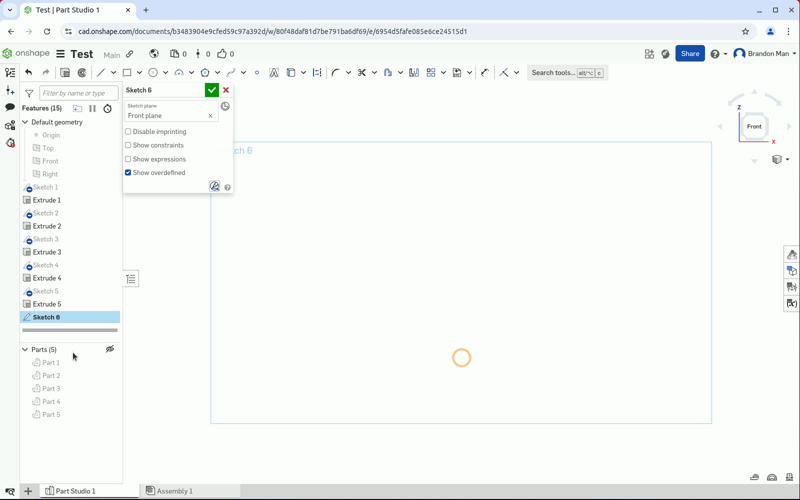
key(c)
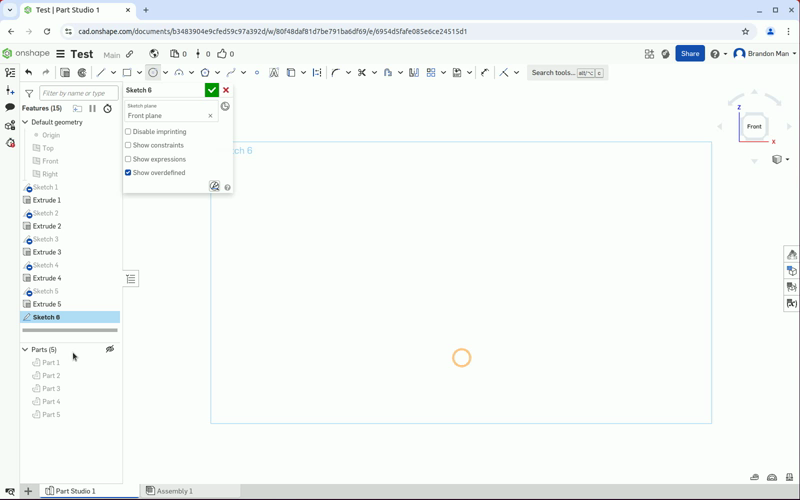
key_down(shift)
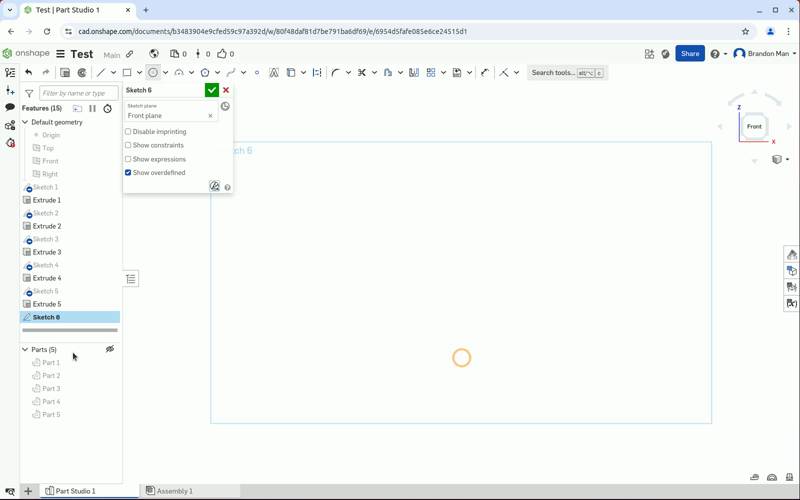
mouse_move(461, 282)
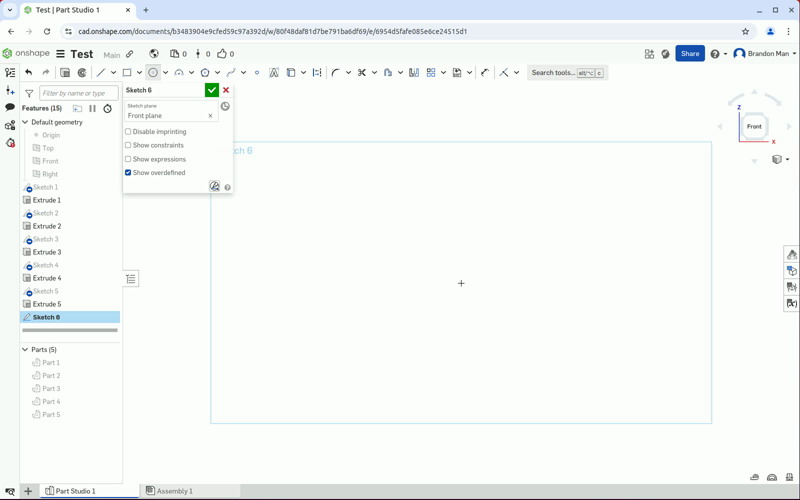
click(461, 282)
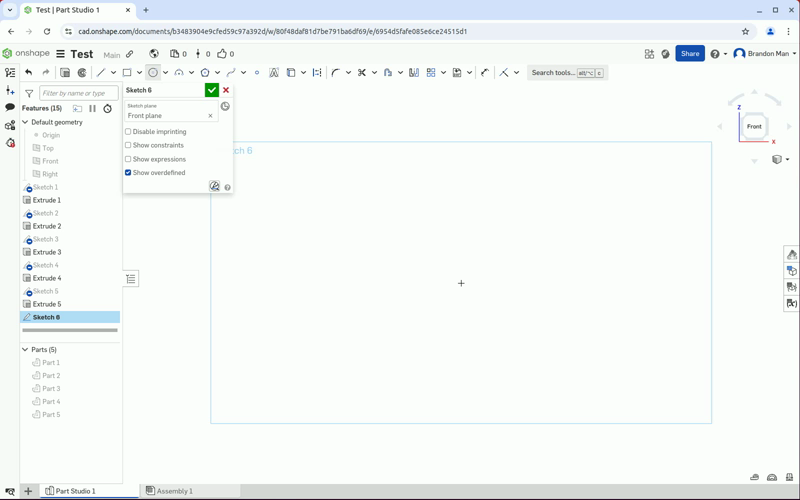
key_up(shift)
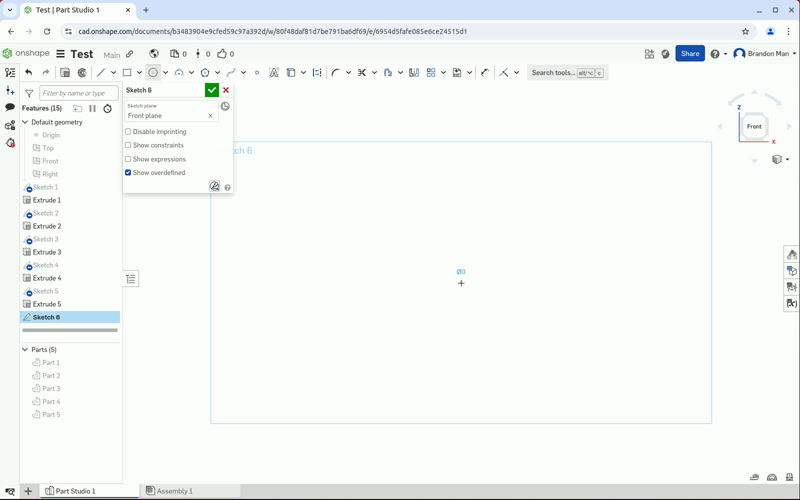
mouse_move(574, 282)
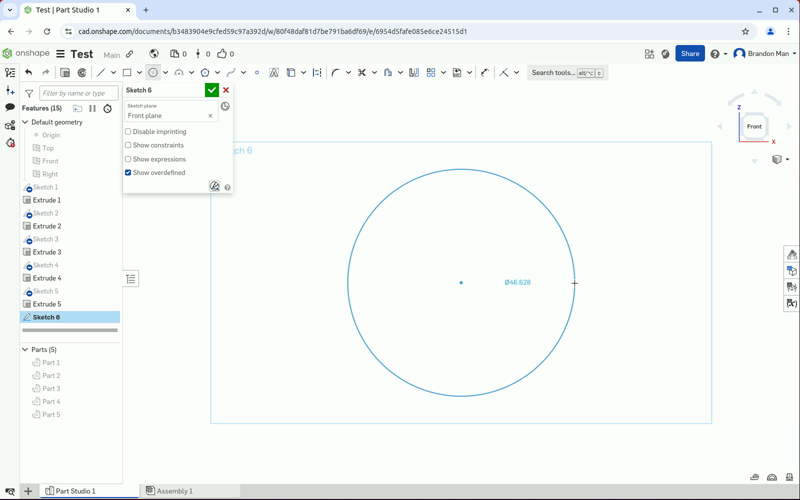
click(574, 282)
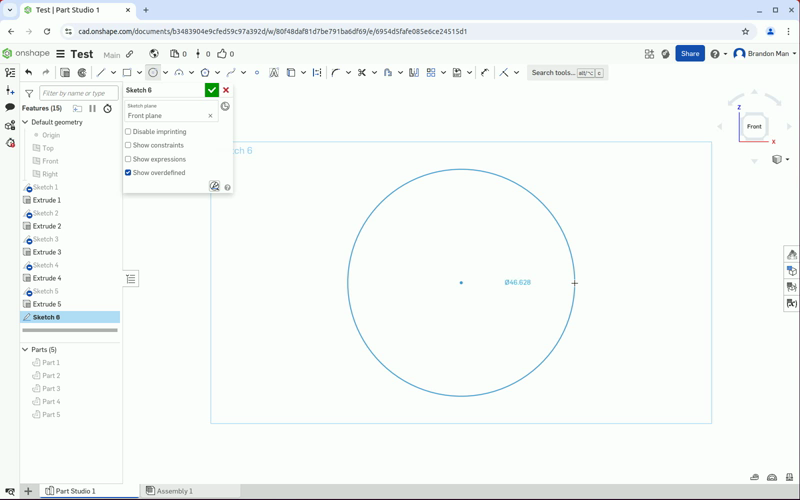
key(esc)
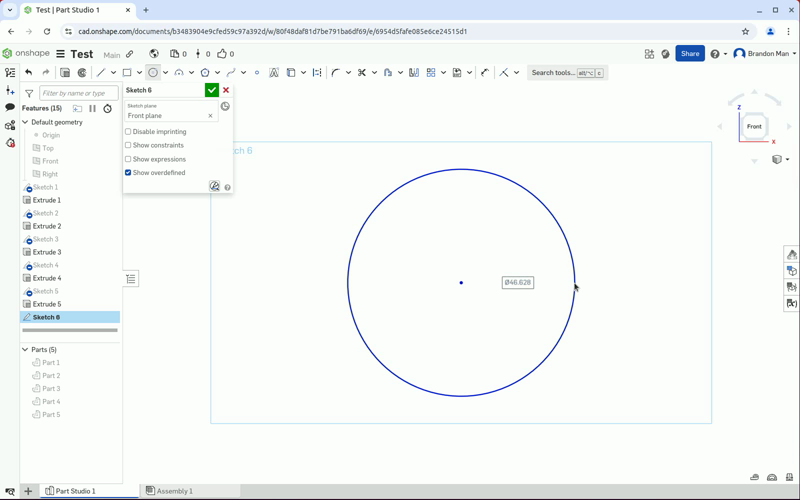
key(c)
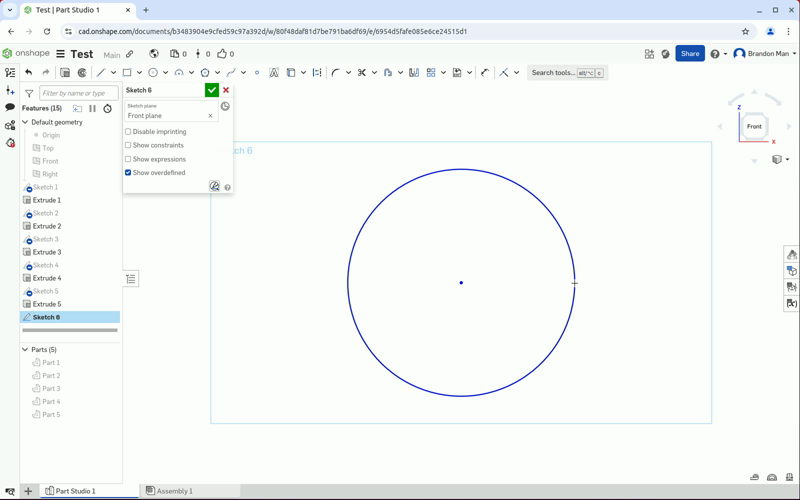
key_down(shift)
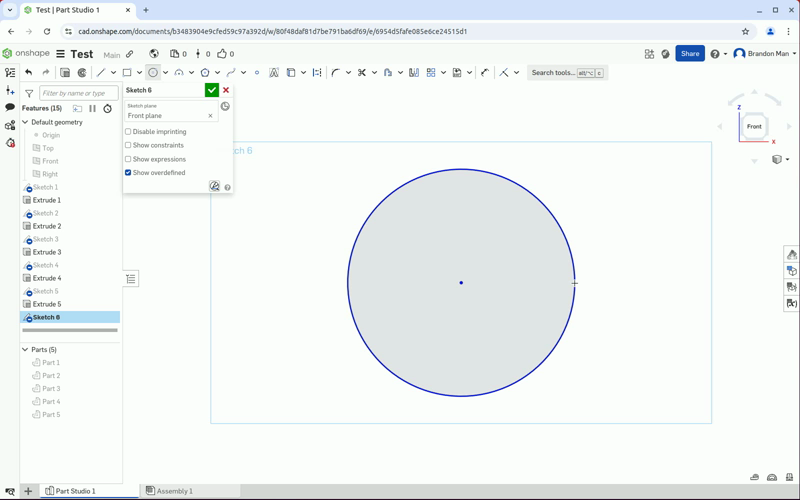
mouse_move(386, 282)
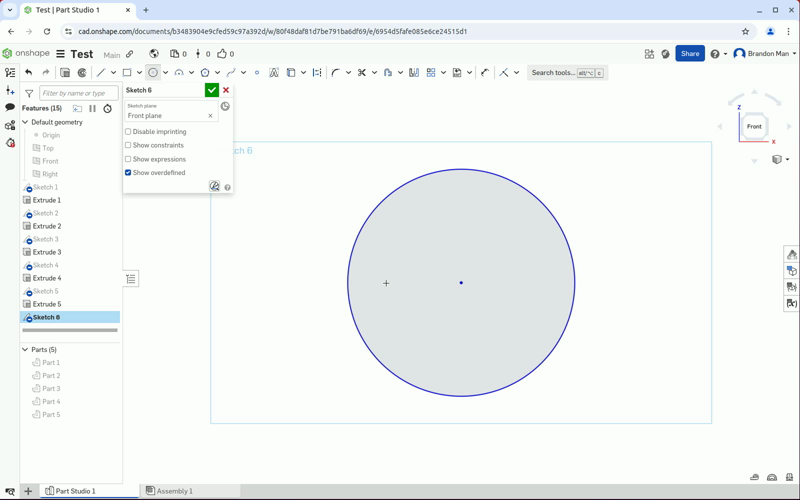
click(386, 282)
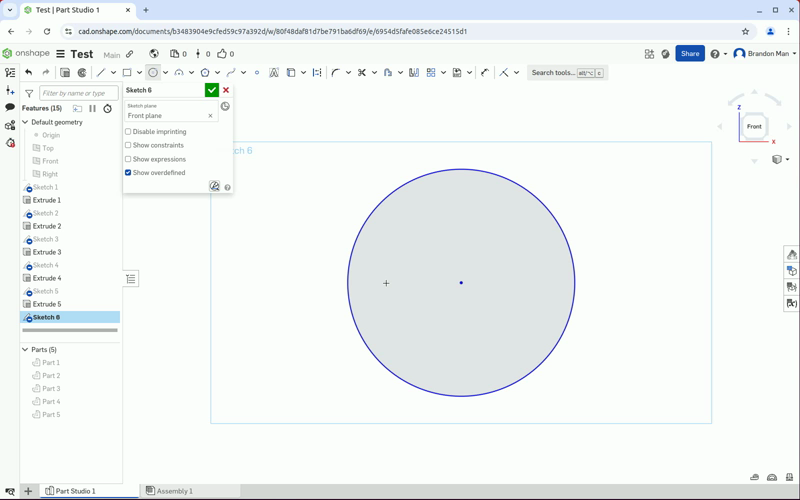
key_up(shift)
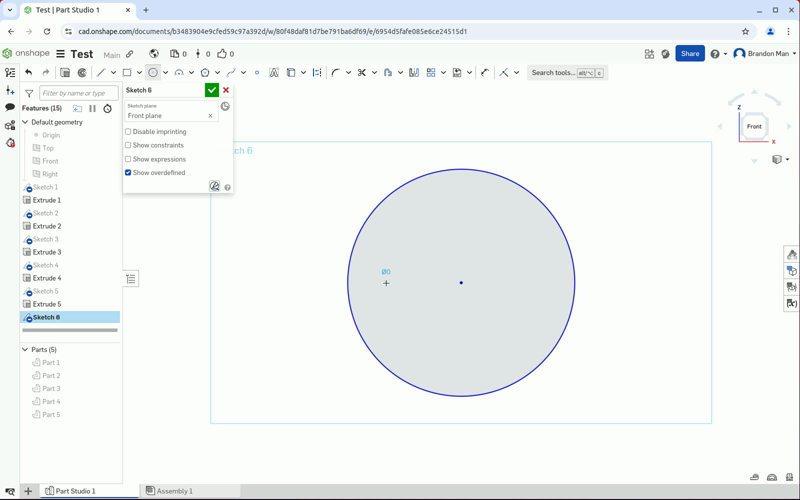
mouse_move(400, 282)
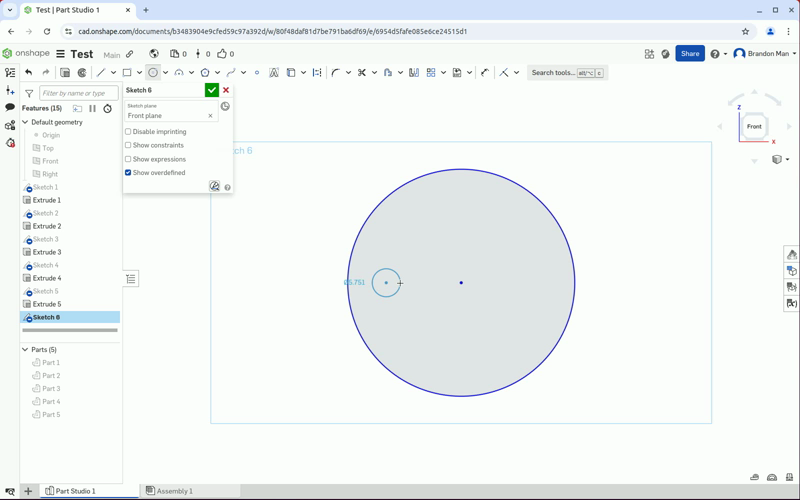
click(400, 282)
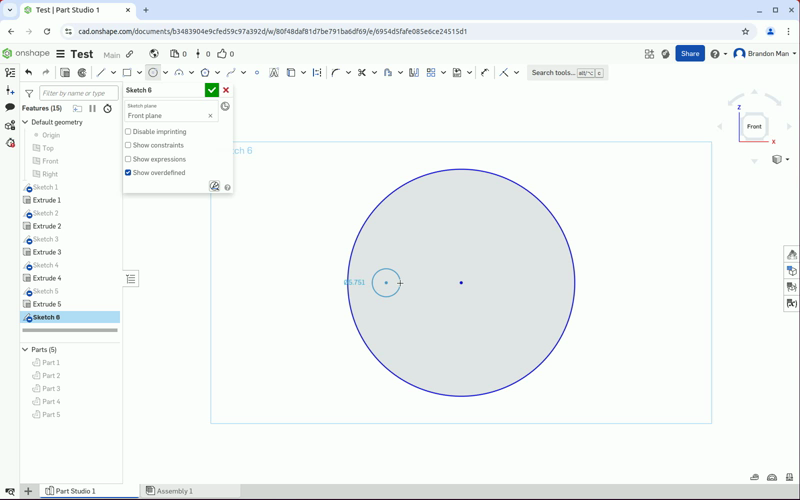
key(esc)
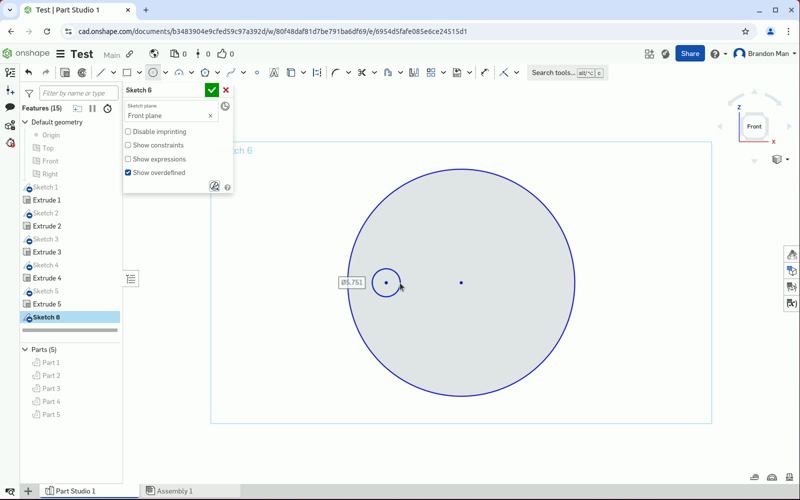
key(c)
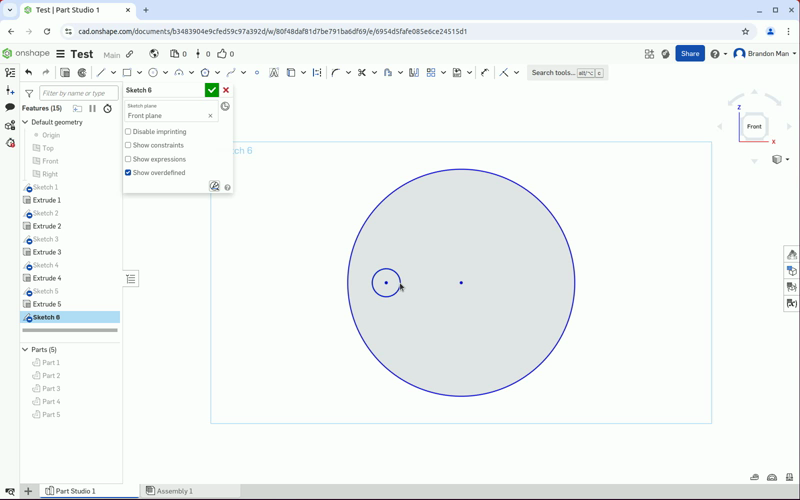
key_down(shift)
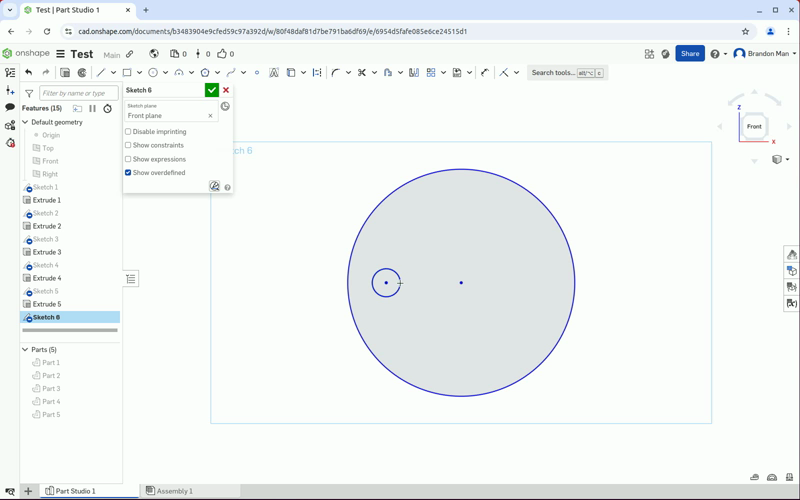
mouse_move(461, 282)
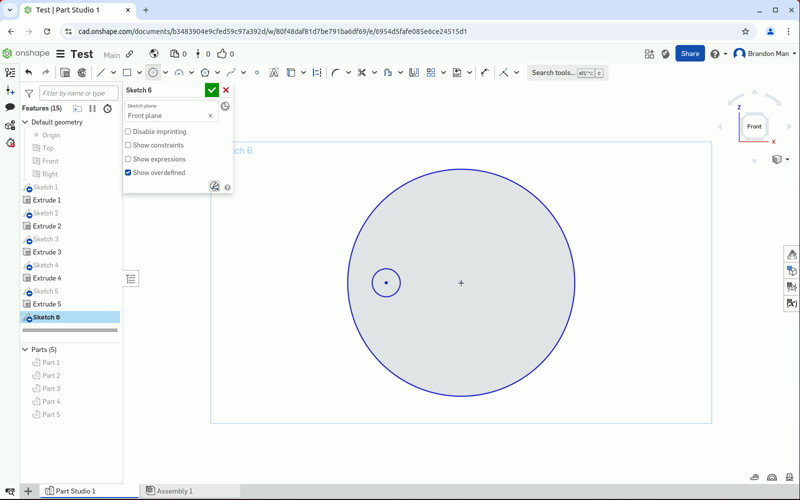
click(461, 282)
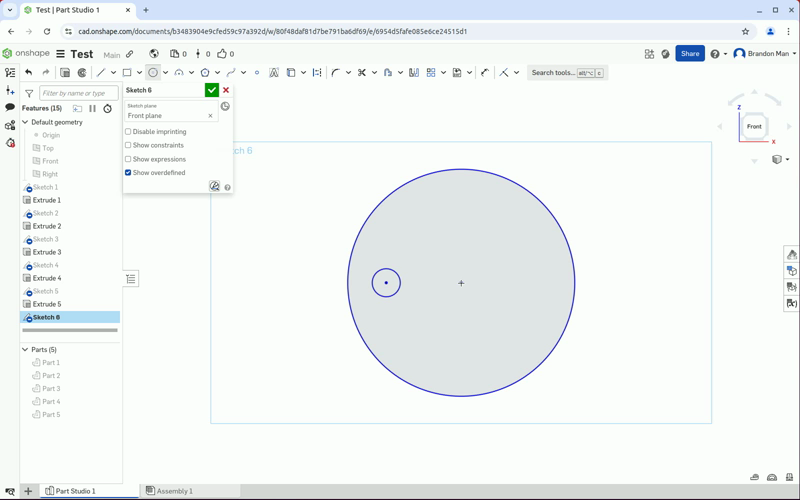
key_up(shift)
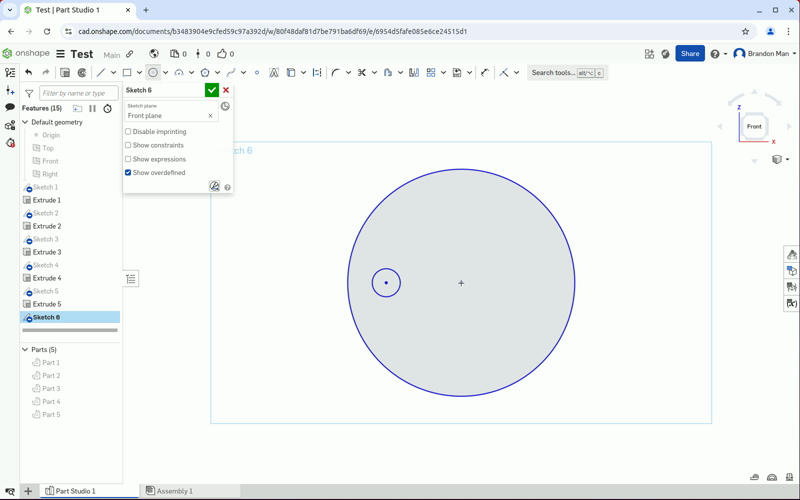
mouse_move(499, 282)
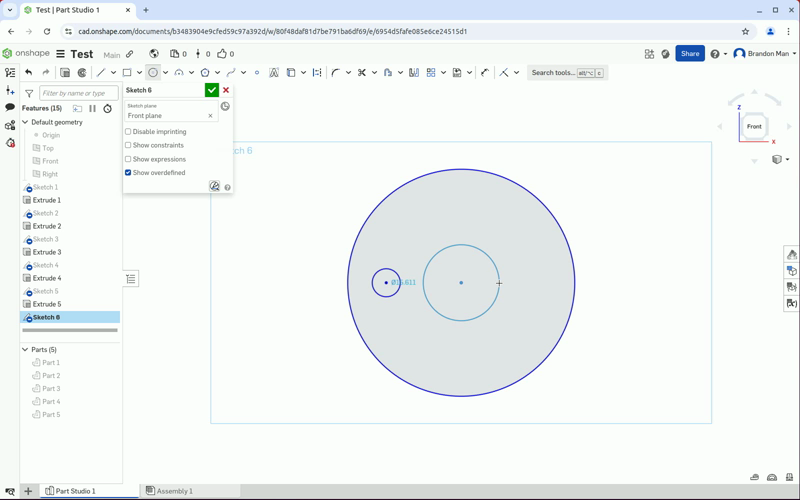
click(499, 282)
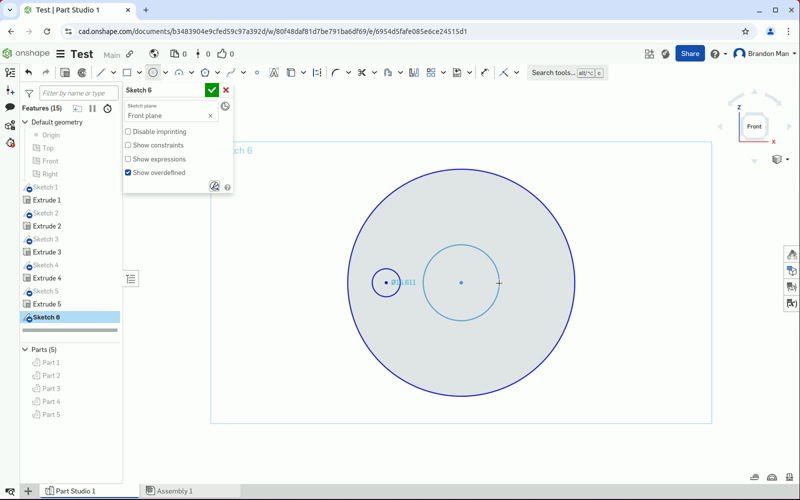
key(esc)
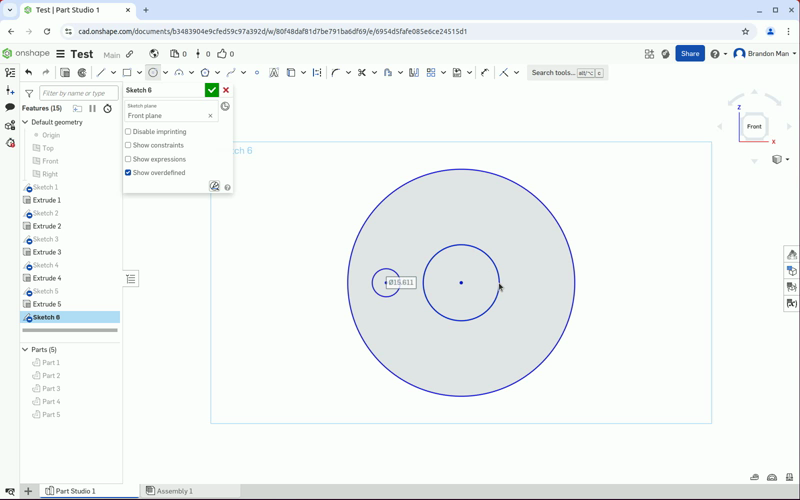
key(c)
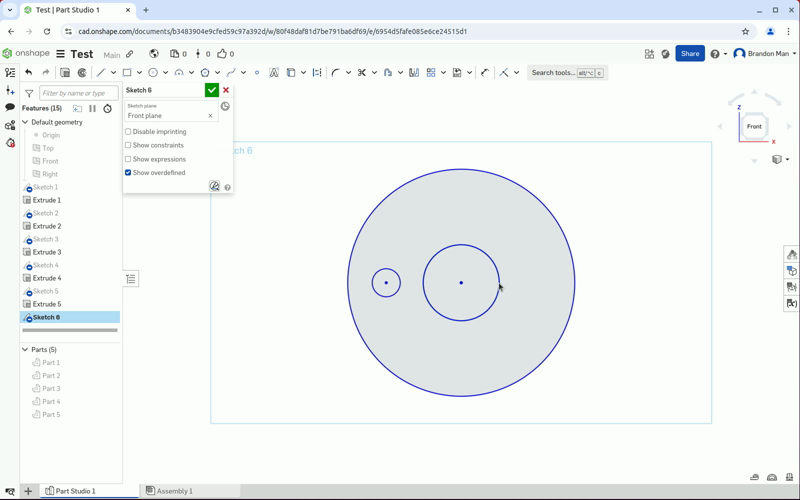
key_down(shift)
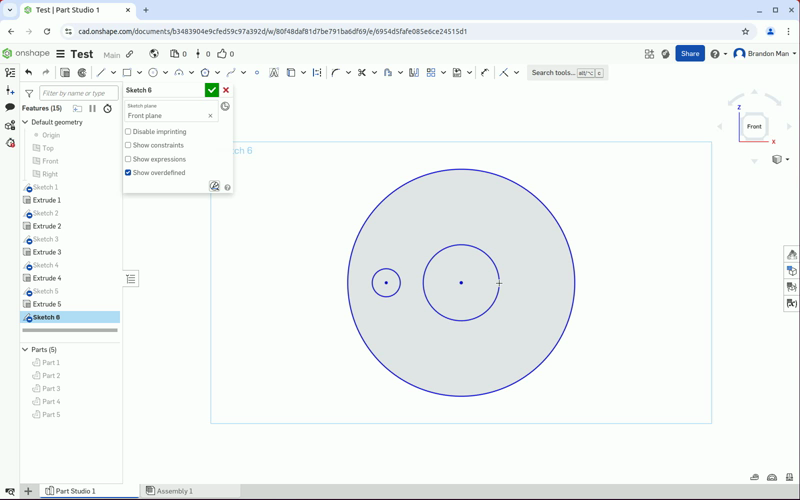
mouse_move(461, 358)
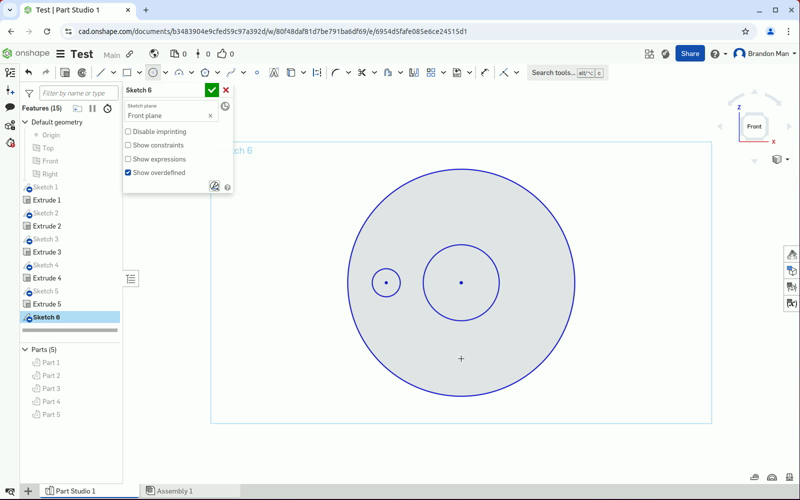
click(461, 358)
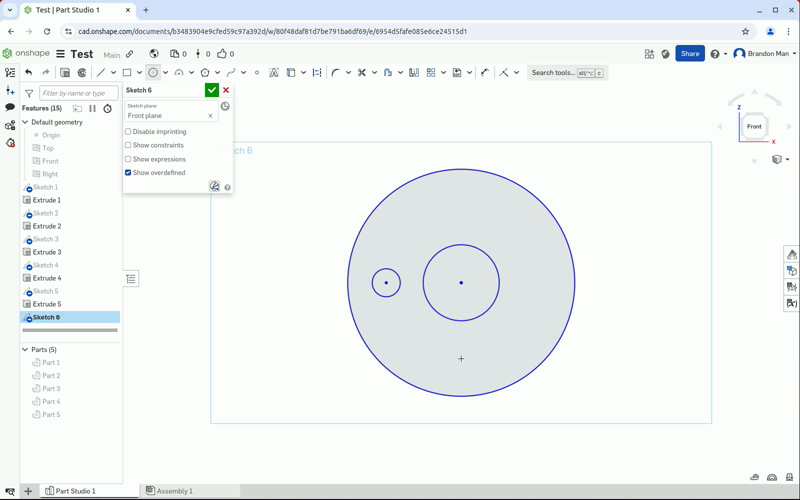
key_up(shift)
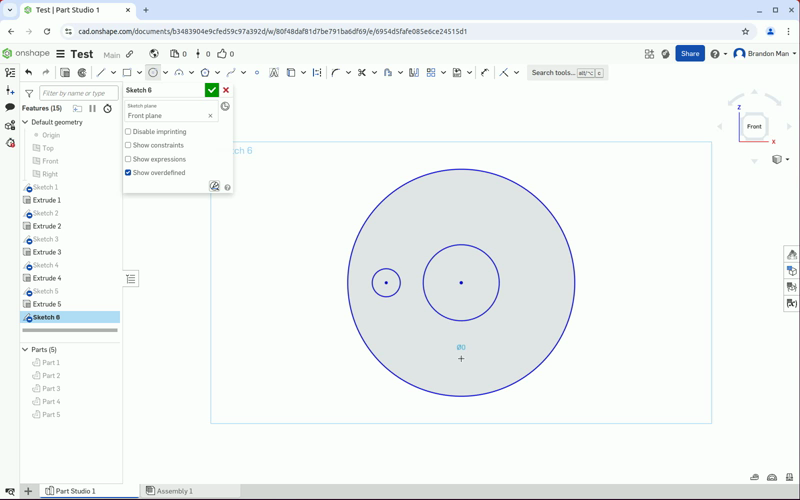
mouse_move(468, 358)
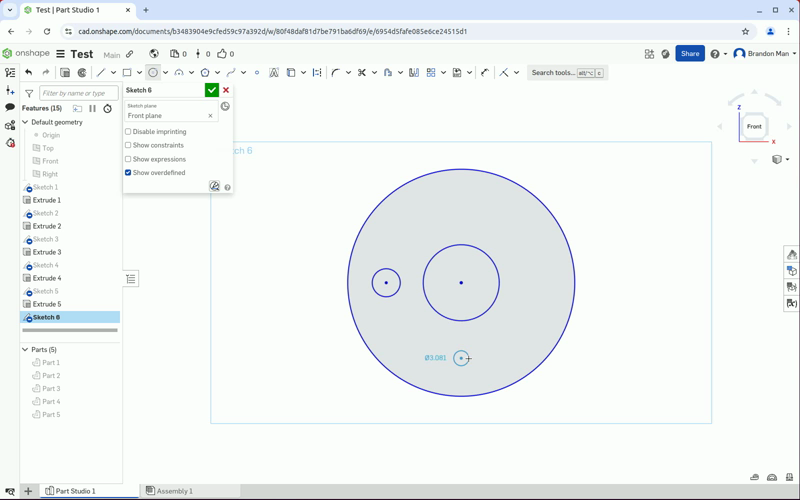
click(468, 358)
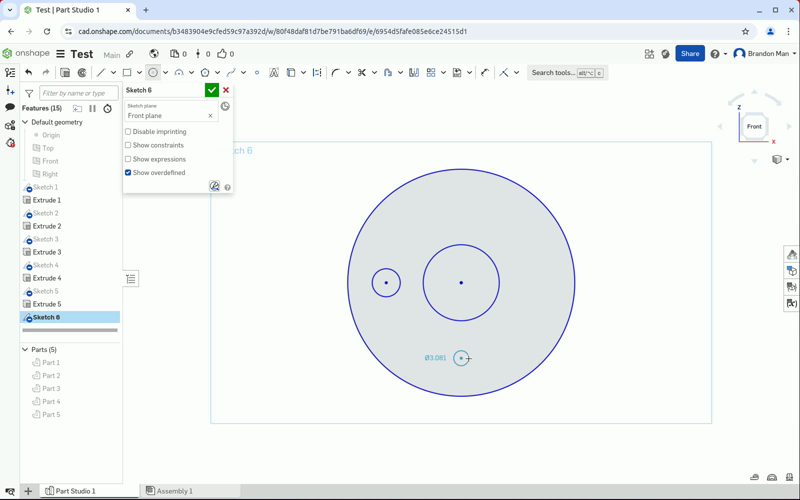
key(esc)
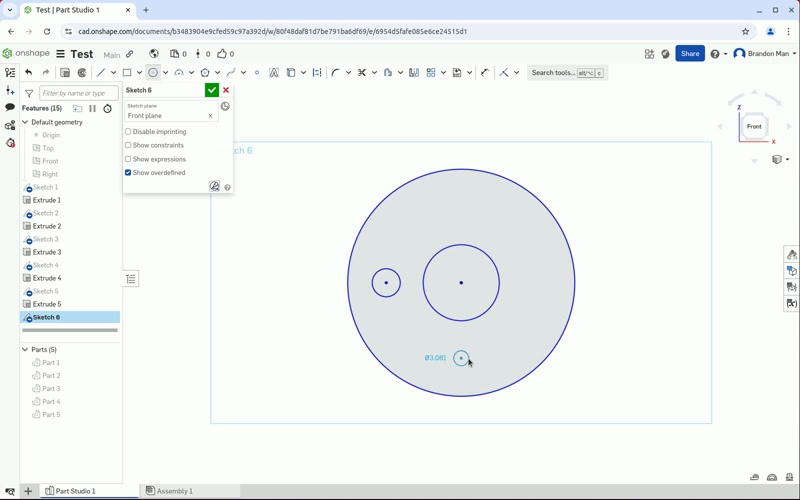
key(c)
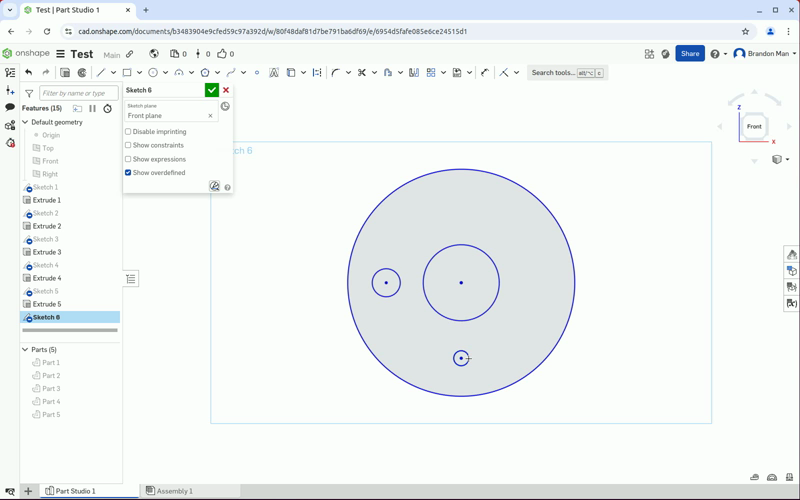
key_down(shift)
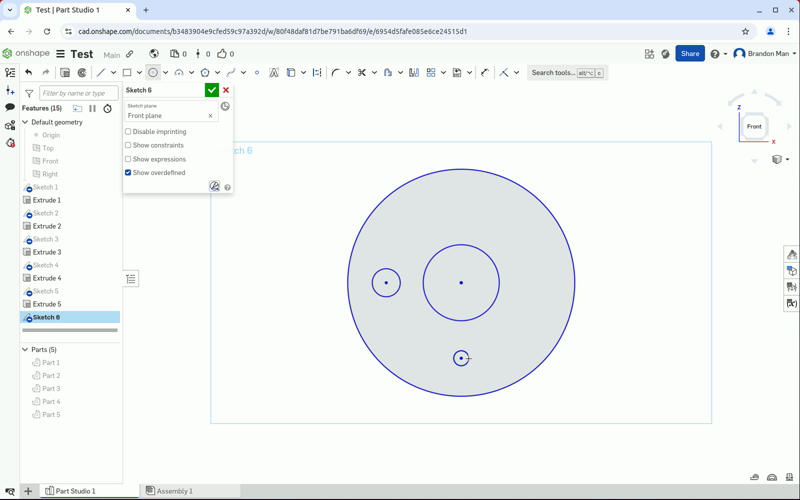
mouse_move(461, 207)
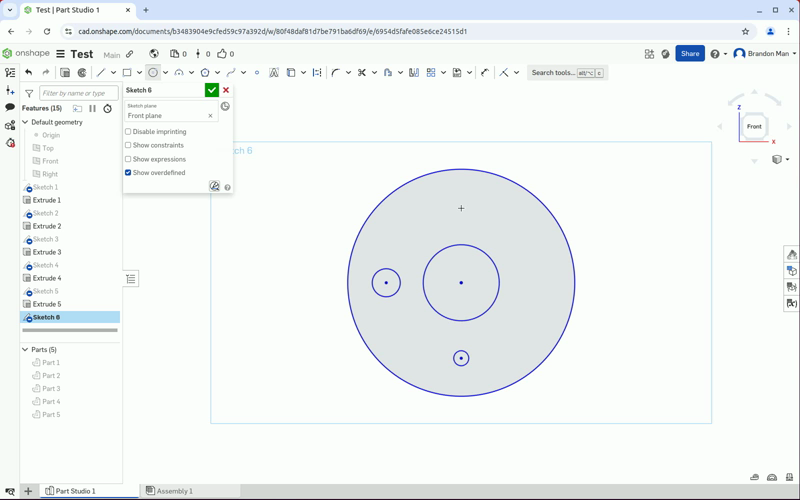
click(461, 207)
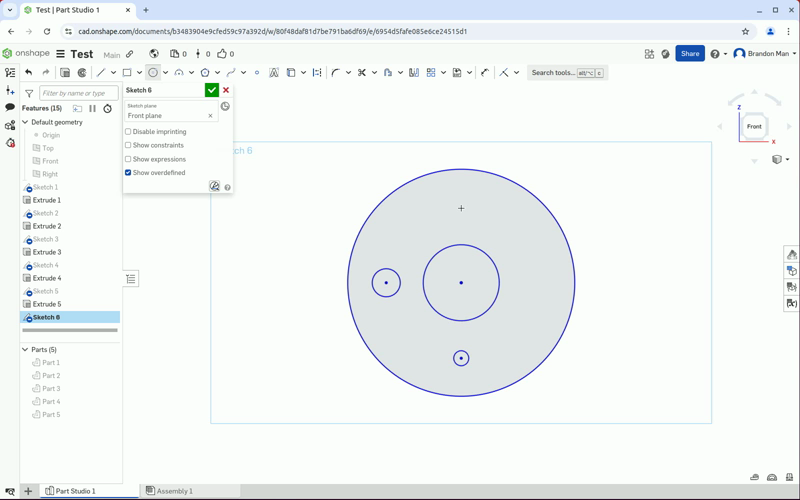
key_up(shift)
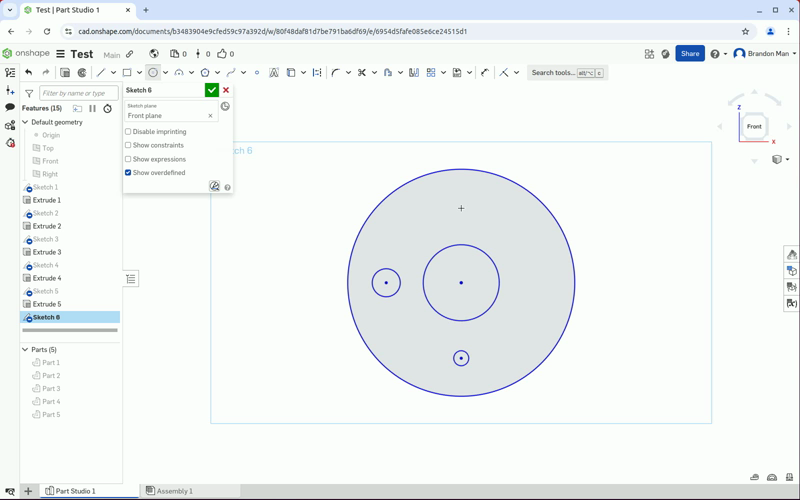
mouse_move(468, 207)
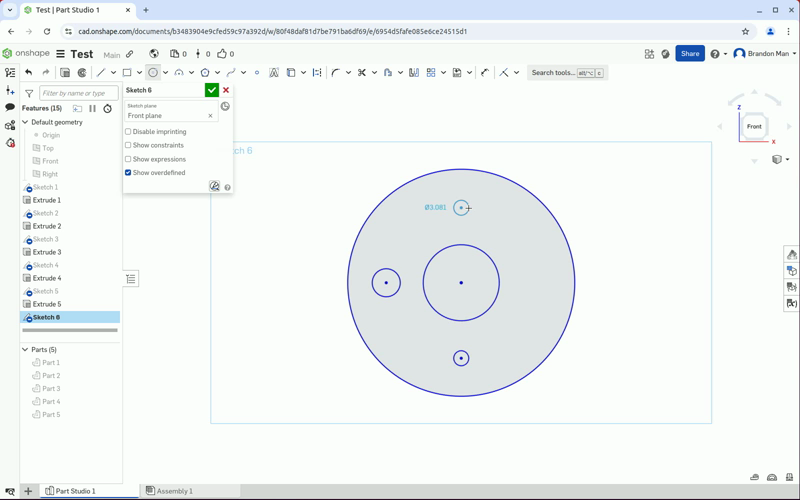
click(468, 207)
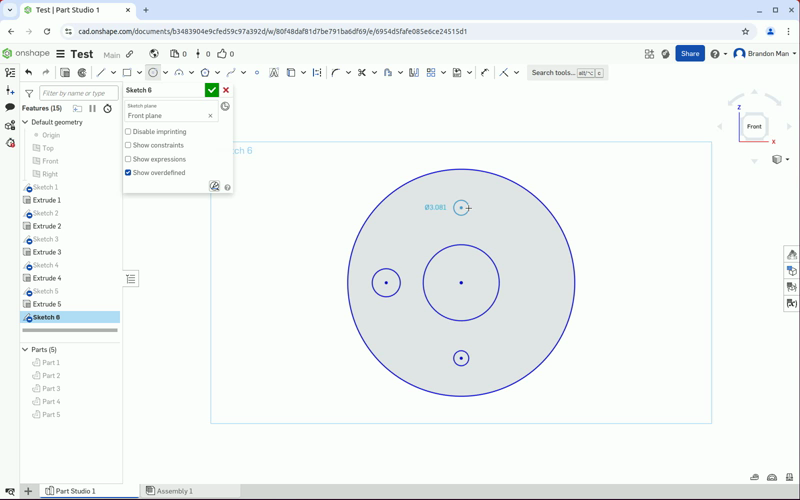
key(esc)
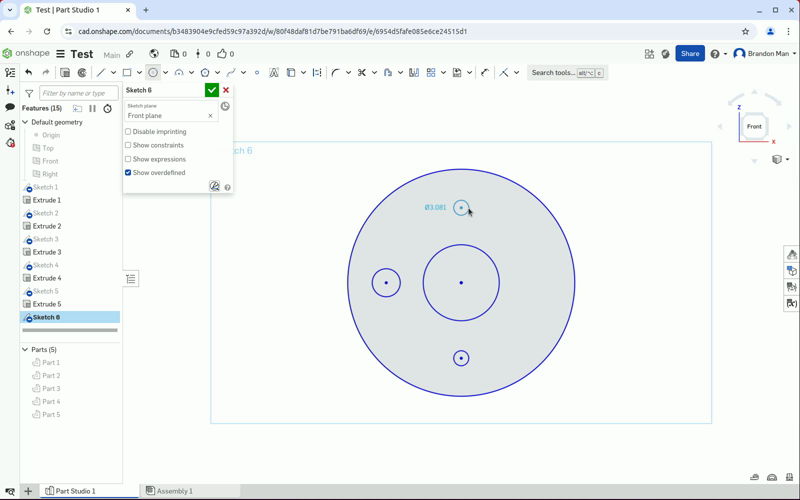
key(c)
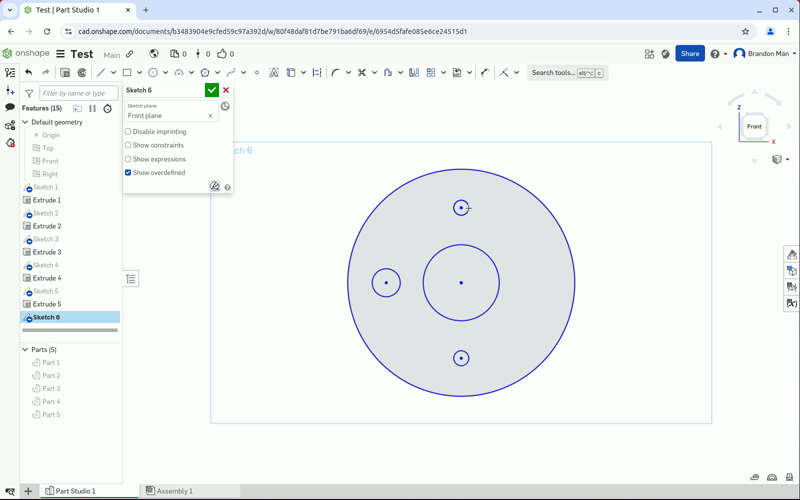
key_down(shift)
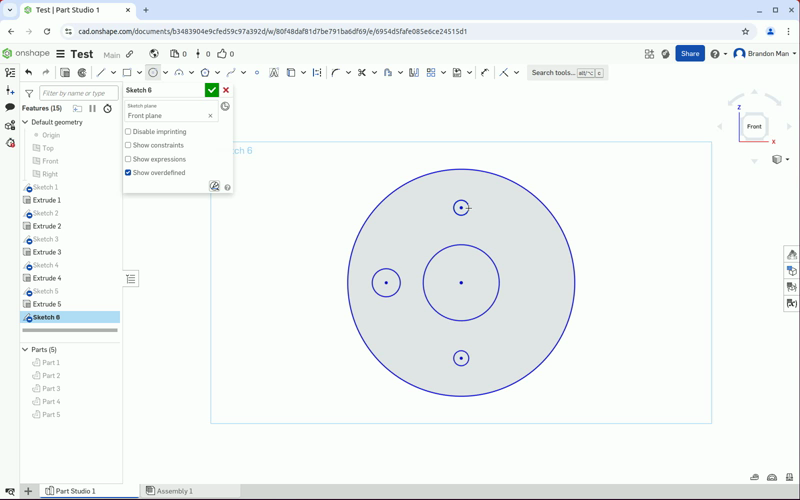
mouse_move(534, 282)
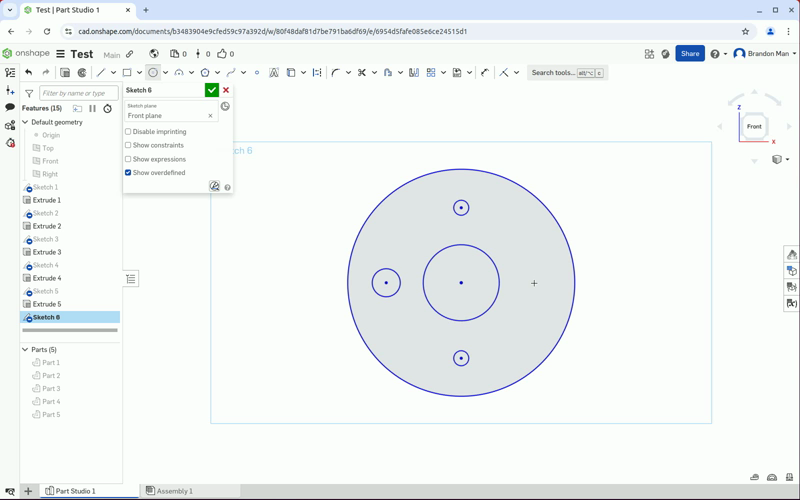
click(534, 282)
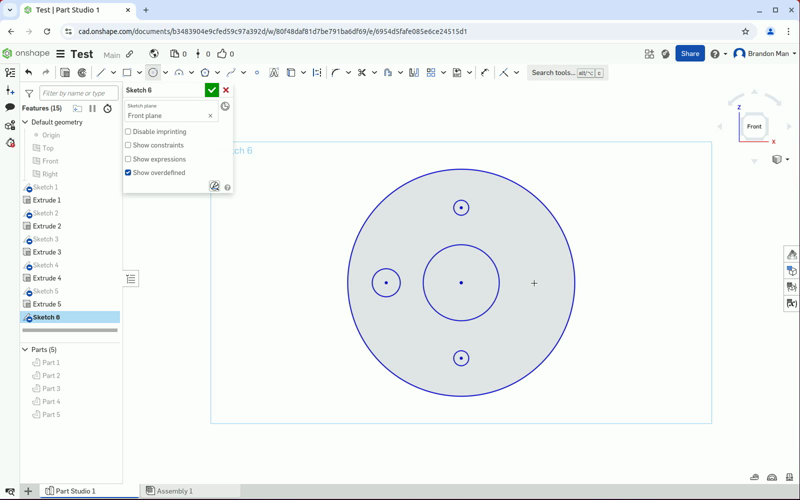
key_up(shift)
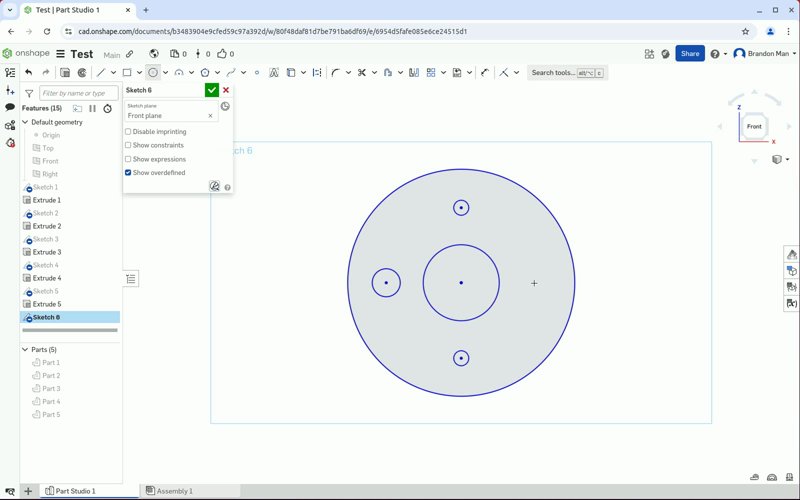
mouse_move(548, 282)
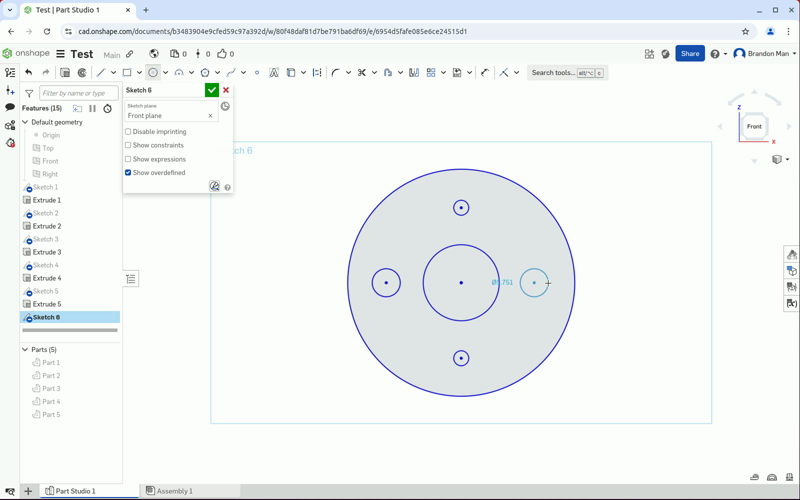
click(548, 282)
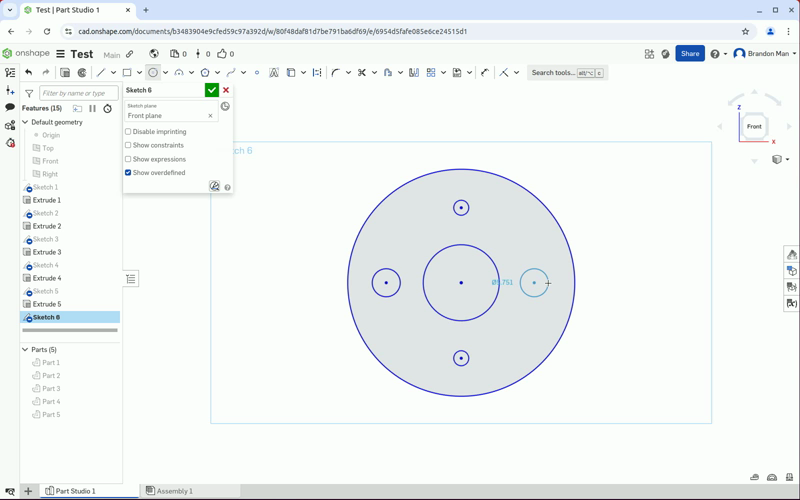
key(esc)
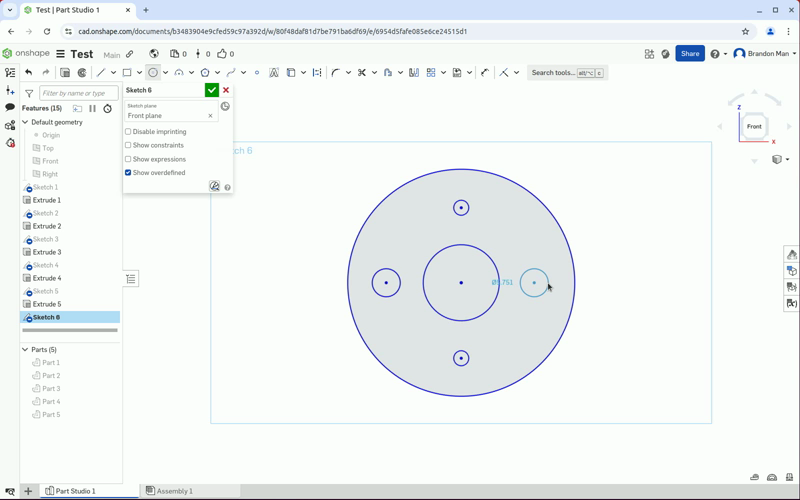
mouse_move(491, 209)
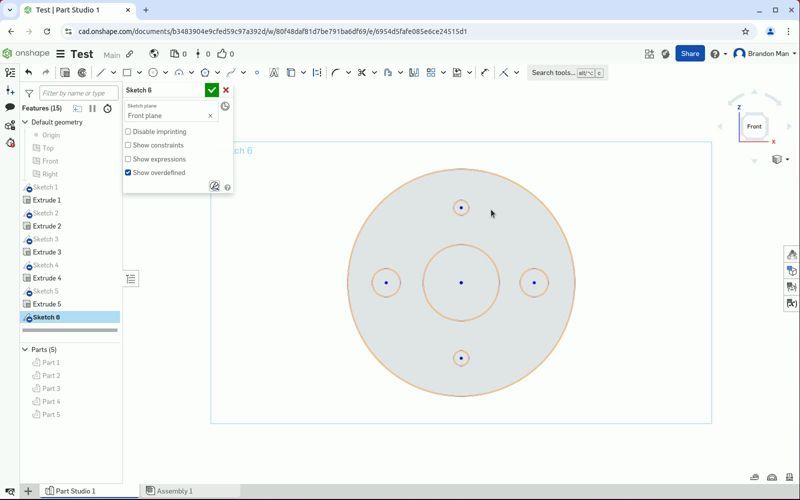
click(491, 209)
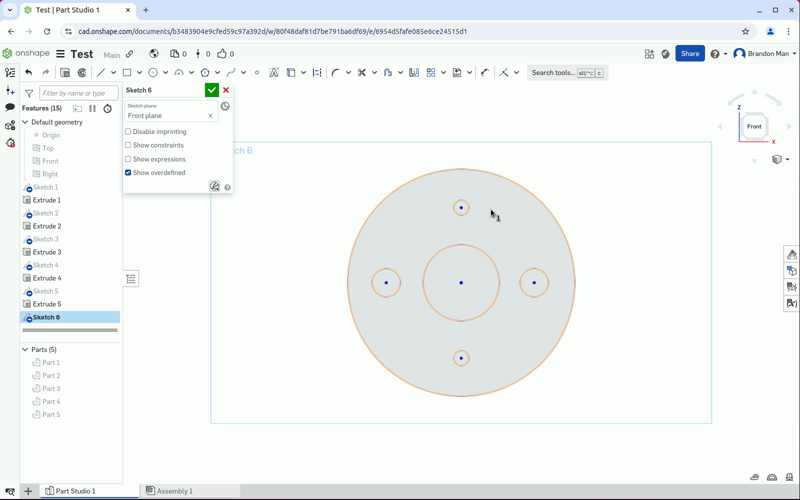
mouse_move(73, 352)
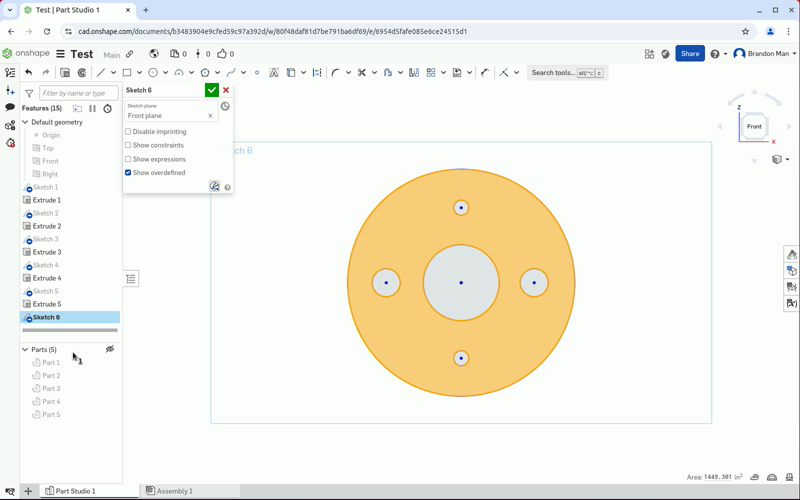
key(shift+y)
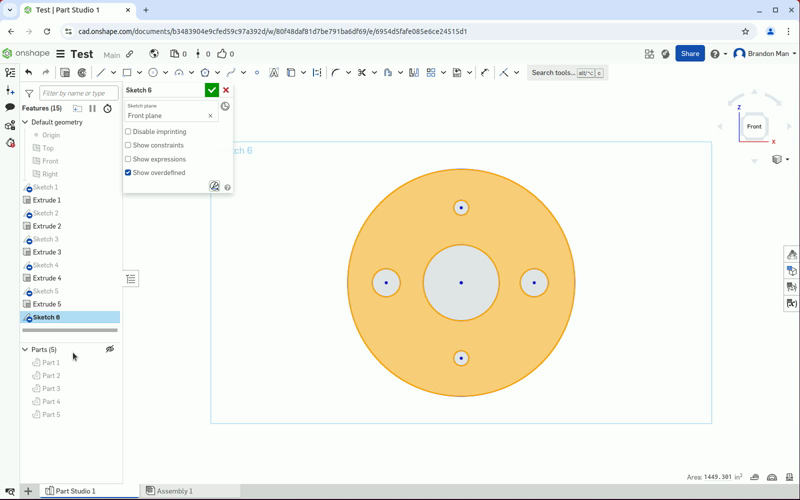
key(shift+e)
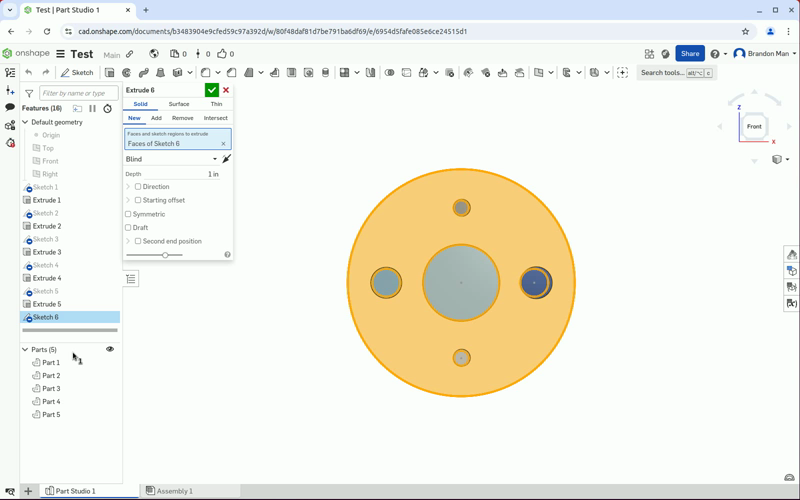
mouse_move(143, 106)
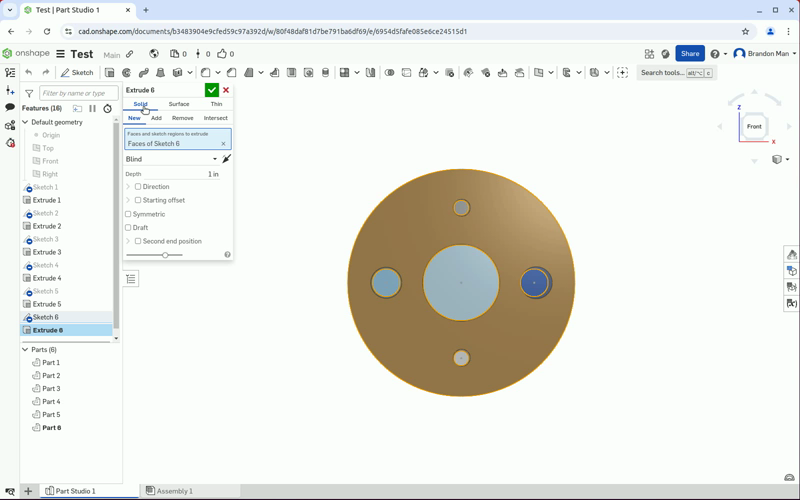
click(143, 106)
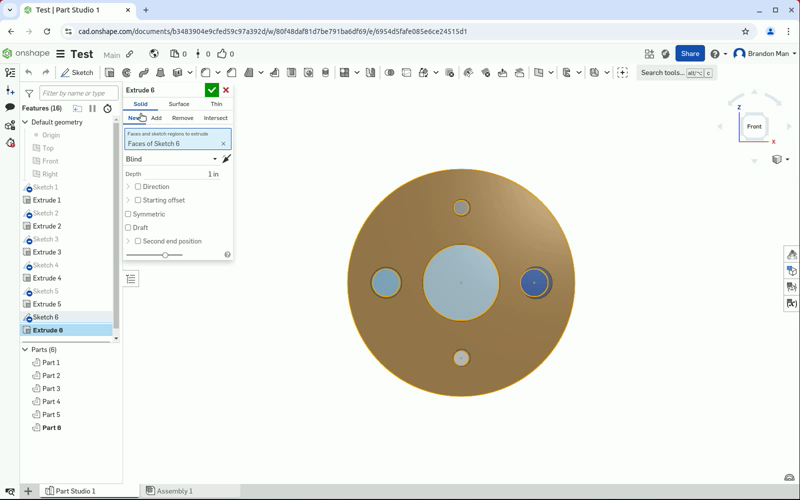
mouse_move(137, 120)
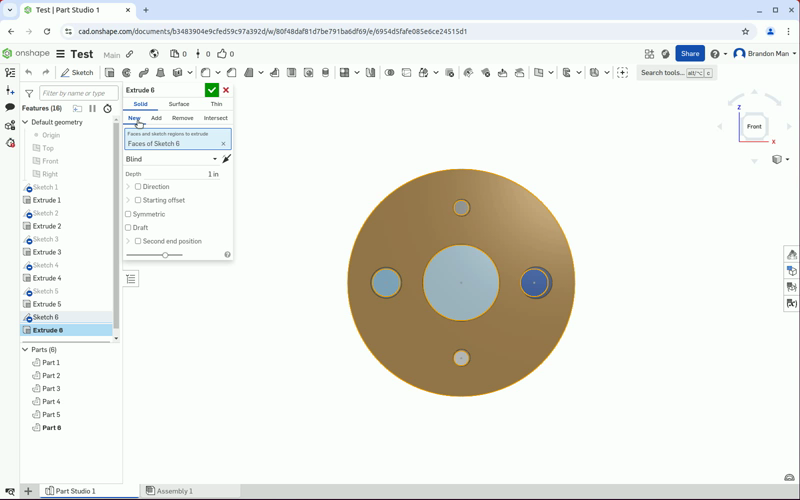
click(137, 120)
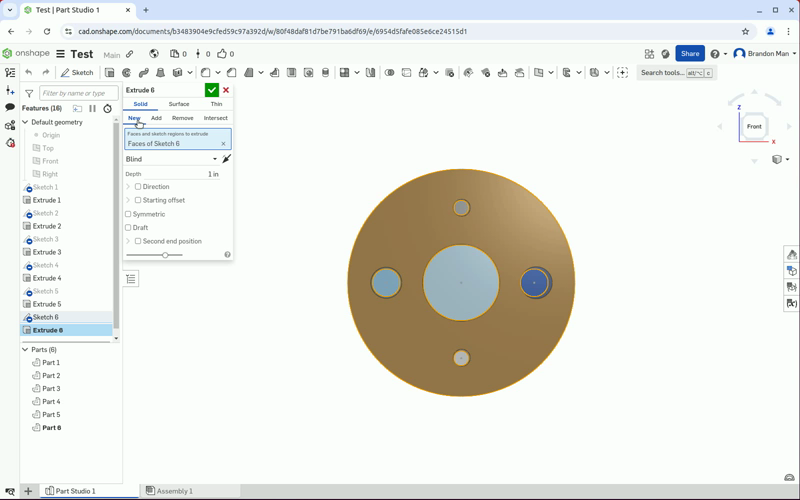
key(tab, 4)
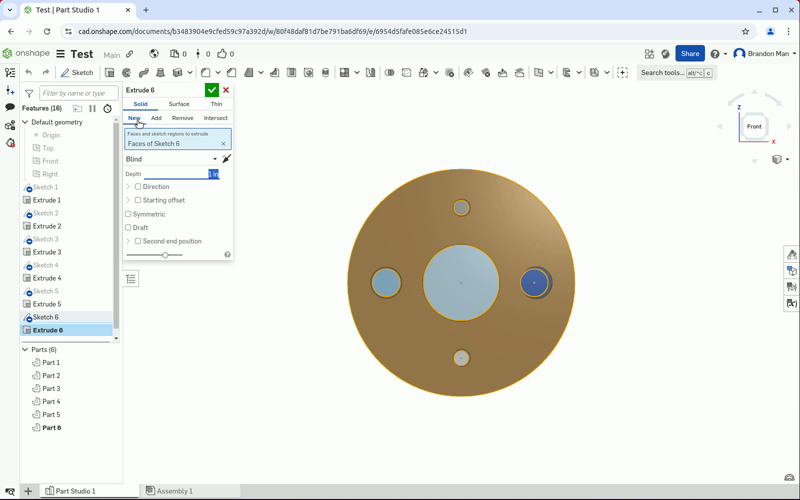
text(-7.703)
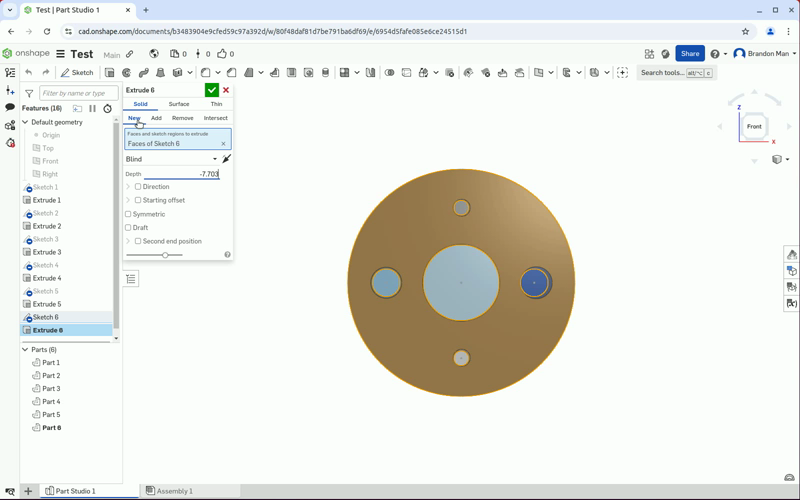
key(enter)
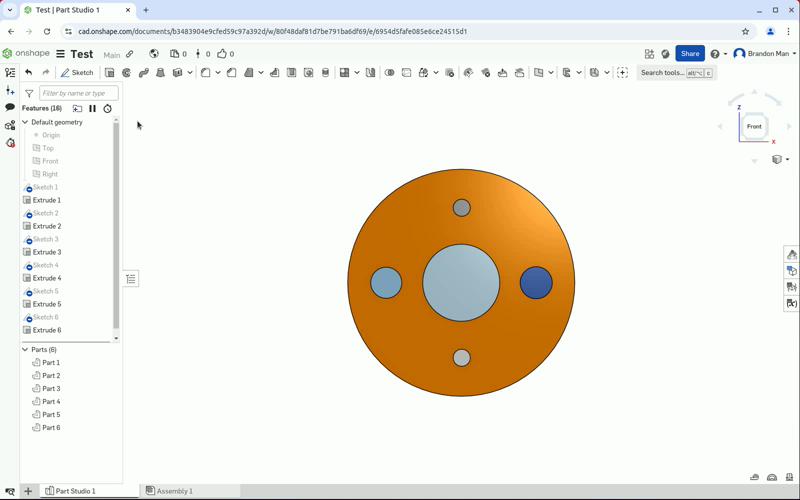
key(shift+h)
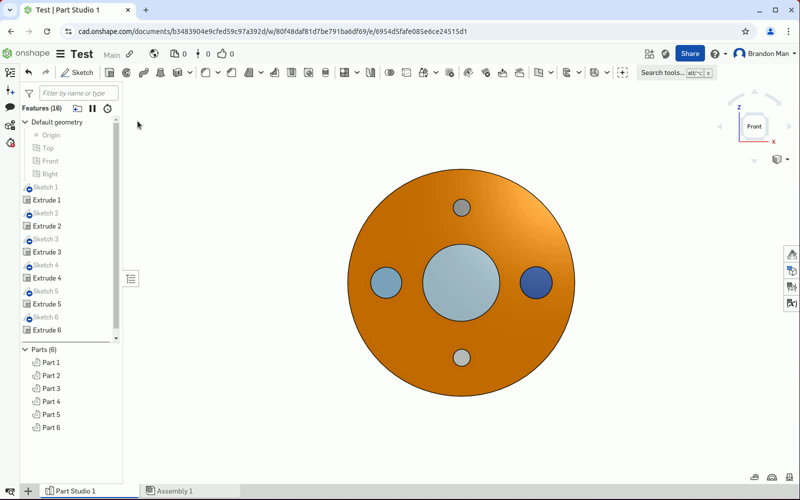
key(shift+h)
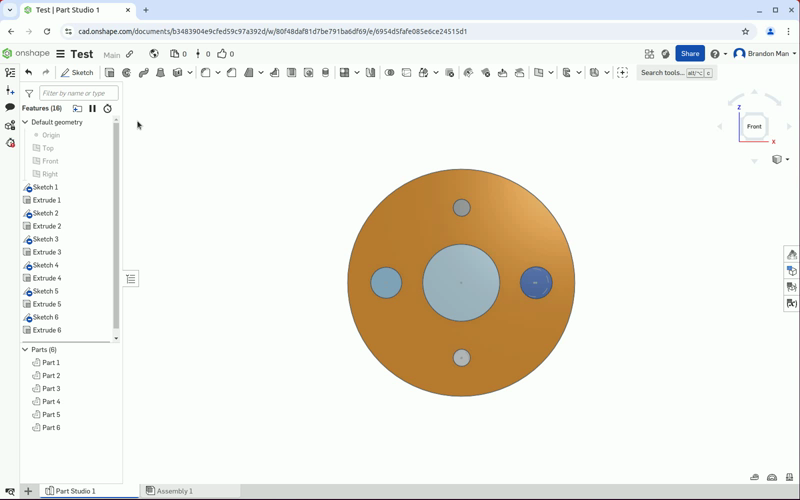
key(shift+7)
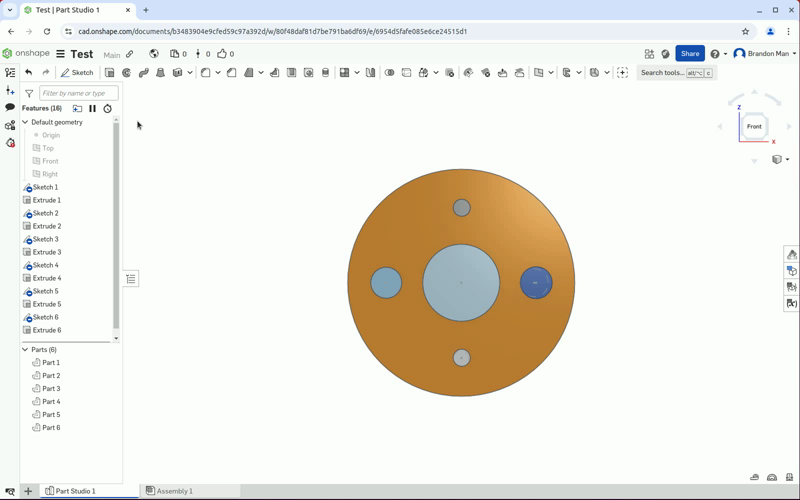
key(left, 2)
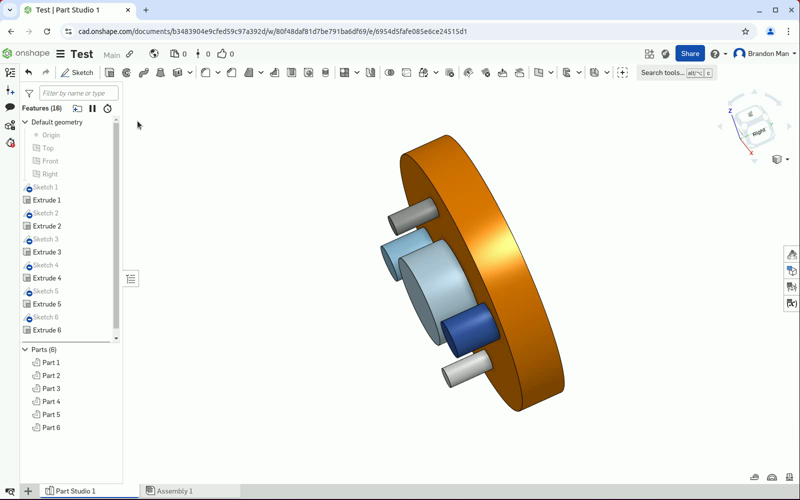
key(down, 2)
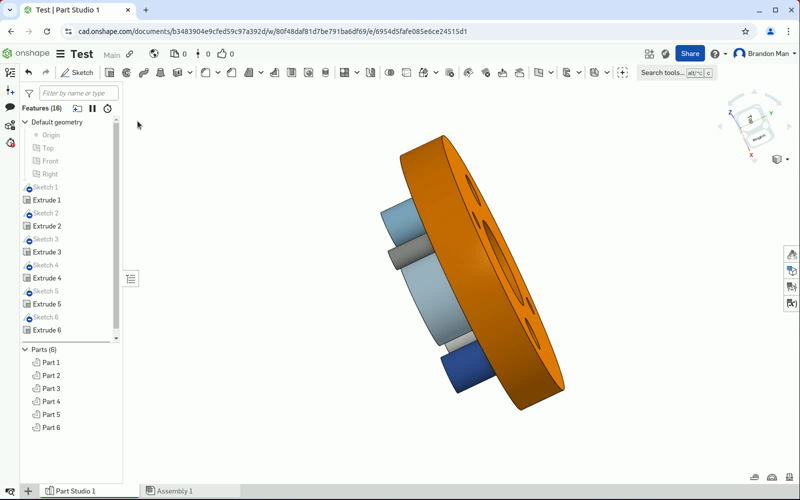
key(up, 2)
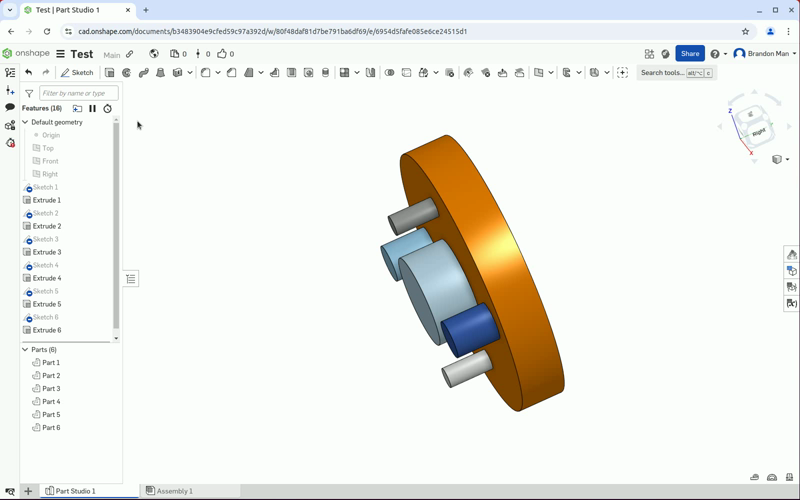
key(right, 2)
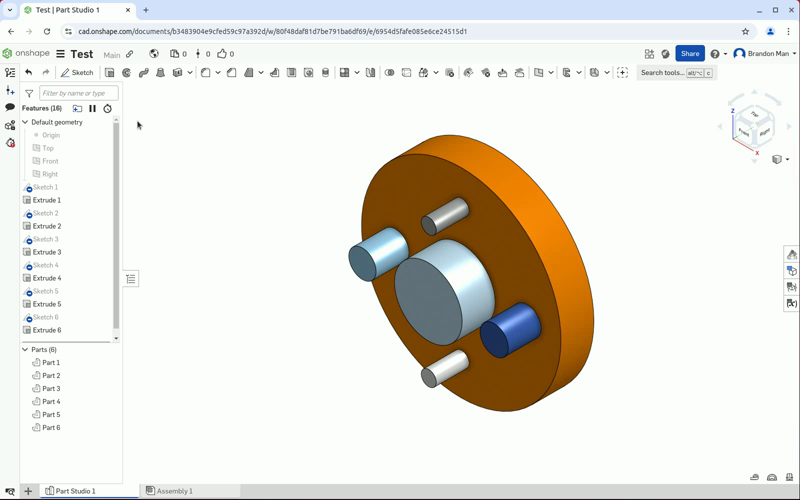
mouse_move(69, 189)
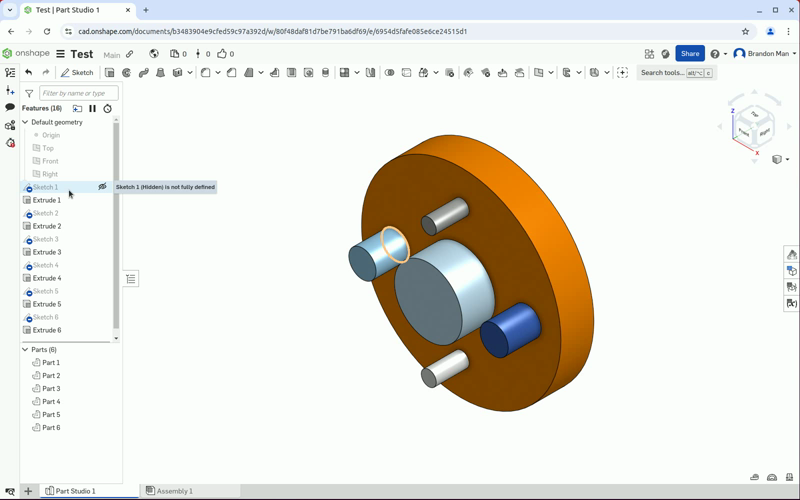
click(69, 189)